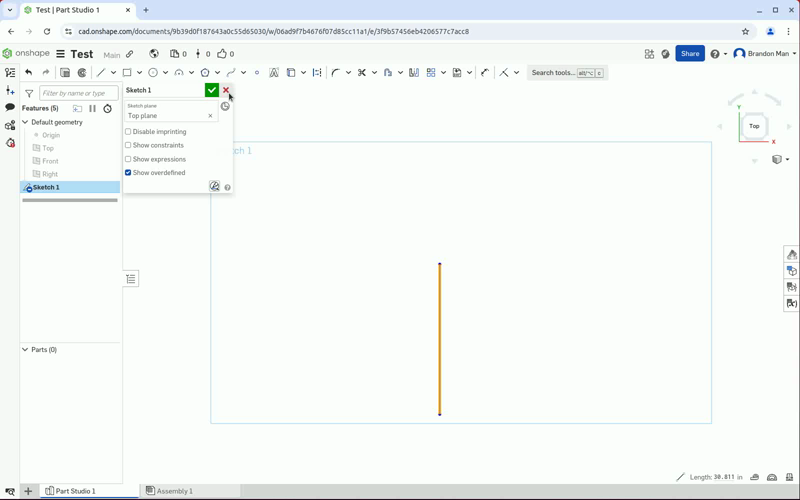
key(shift+h)
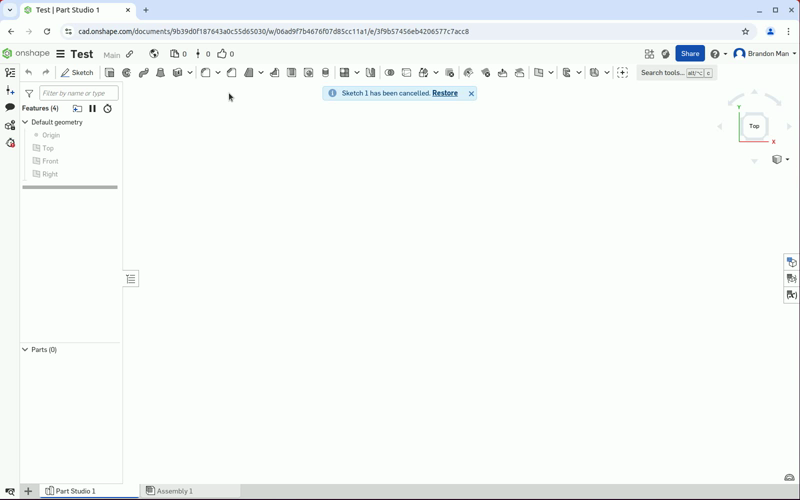
mouse_move(73, 352)
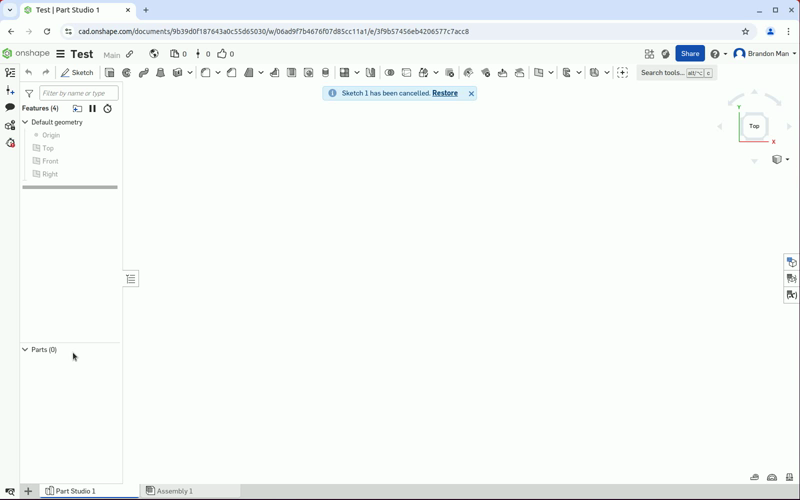
key(y)
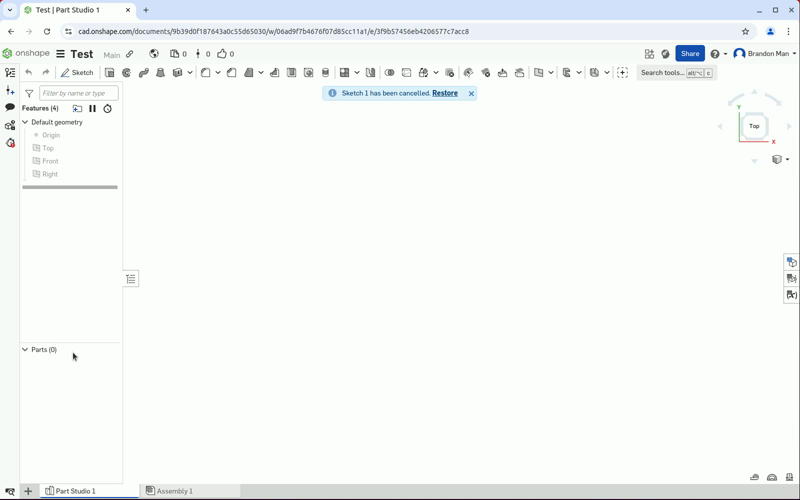
key(shift+p)
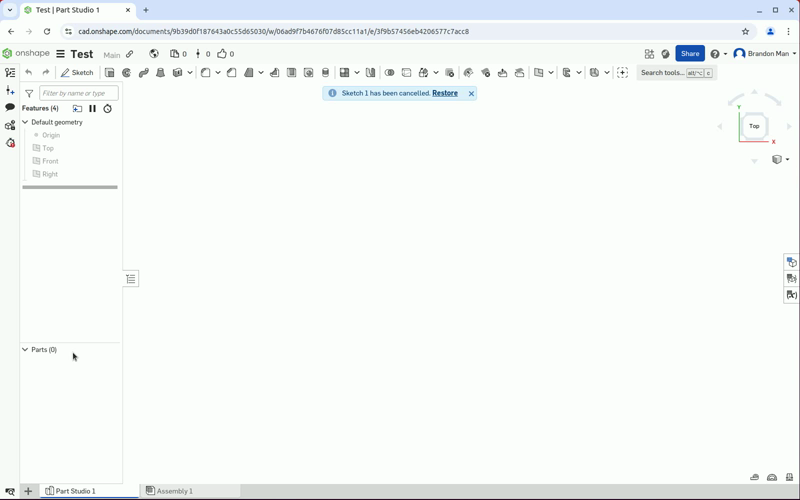
key(space)
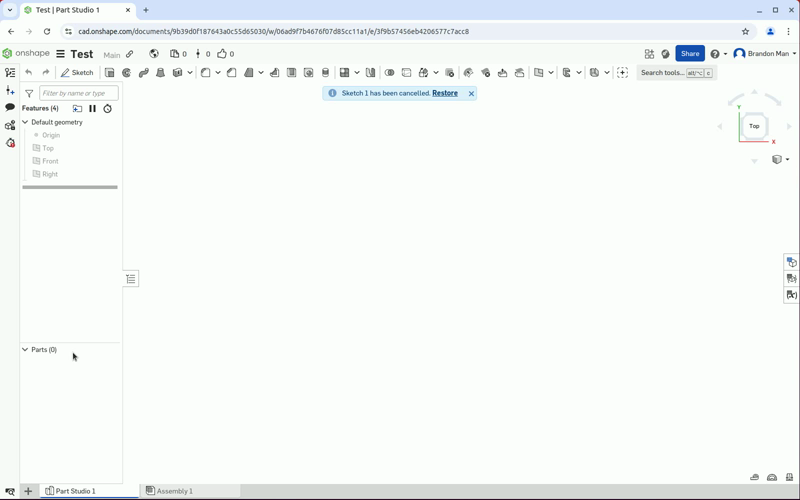
key_down(shift)
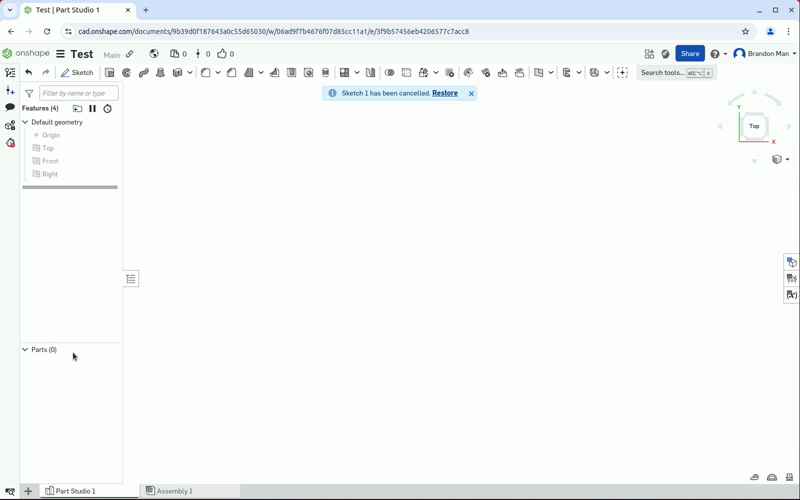
key(up)
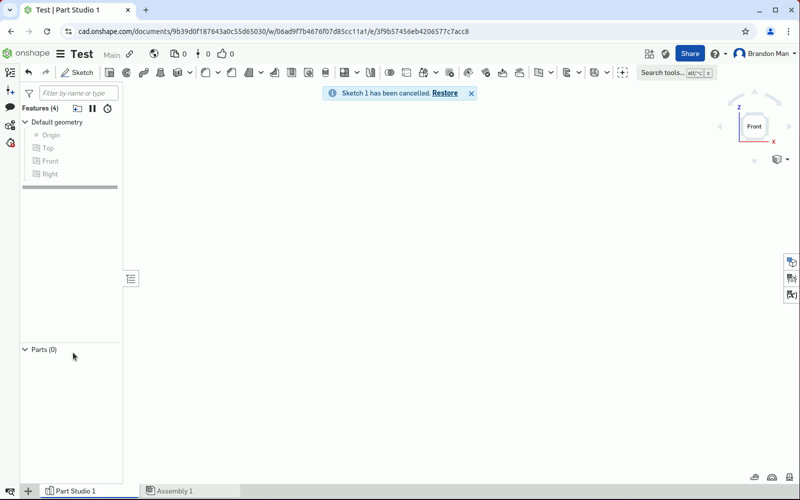
key_up(shift)
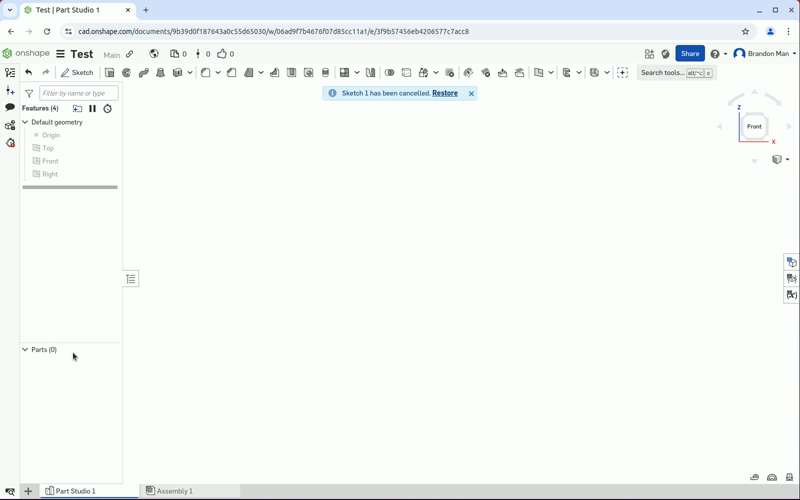
key(space)
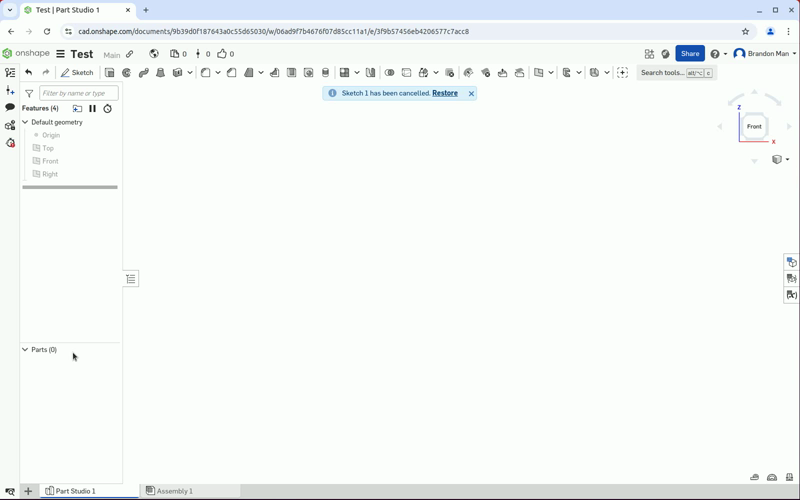
key_down(shift)
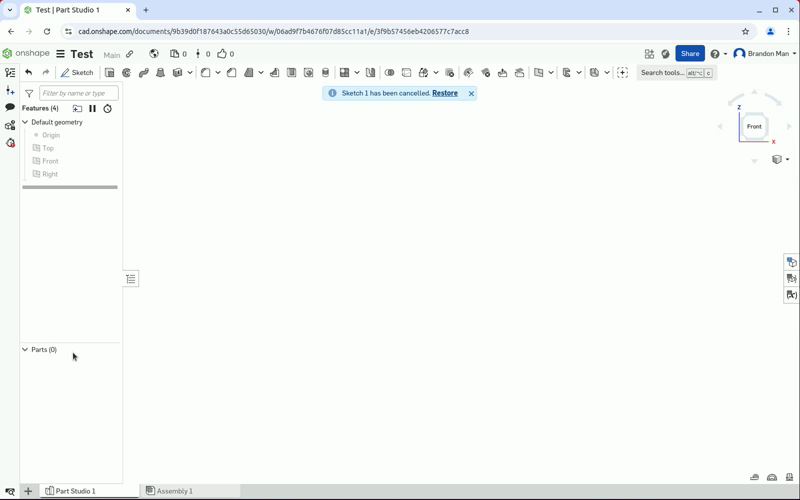
key(left)
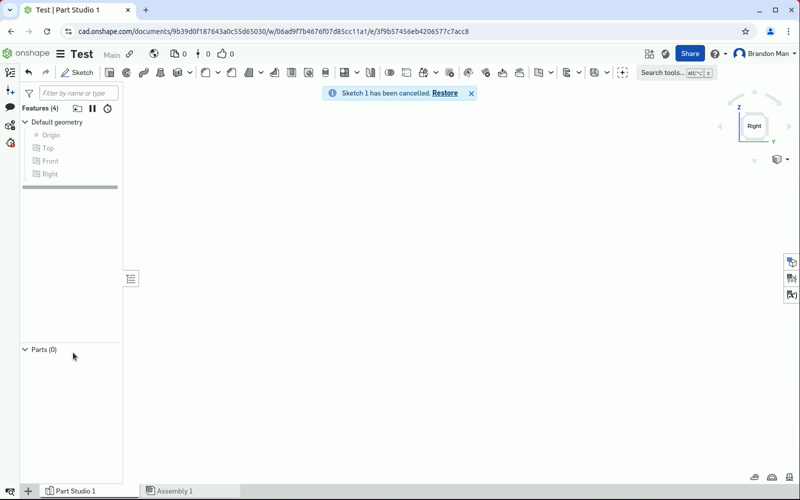
key_up(shift)
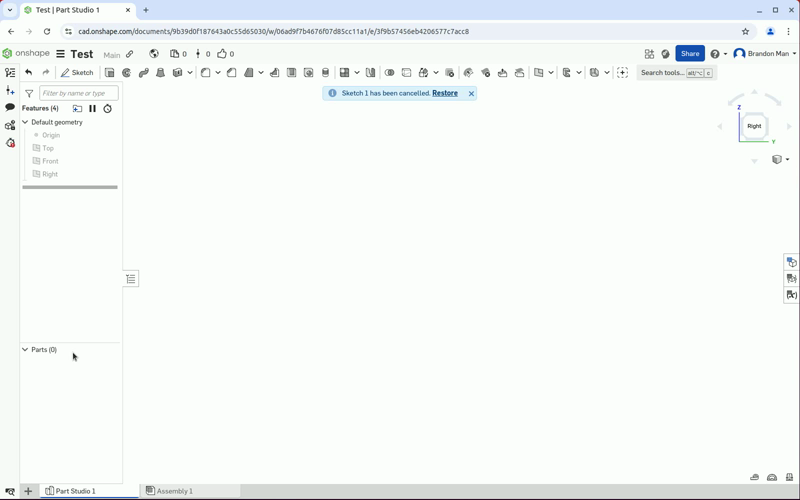
mouse_move(73, 352)
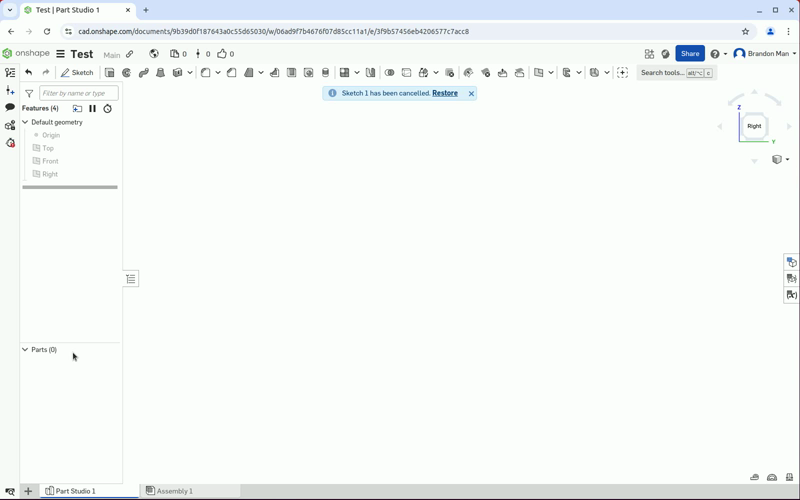
key(shift+y)
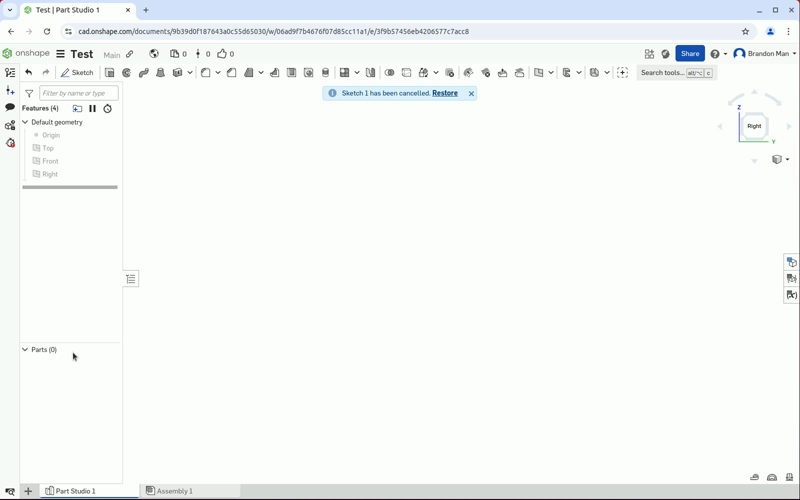
key(shift+s)
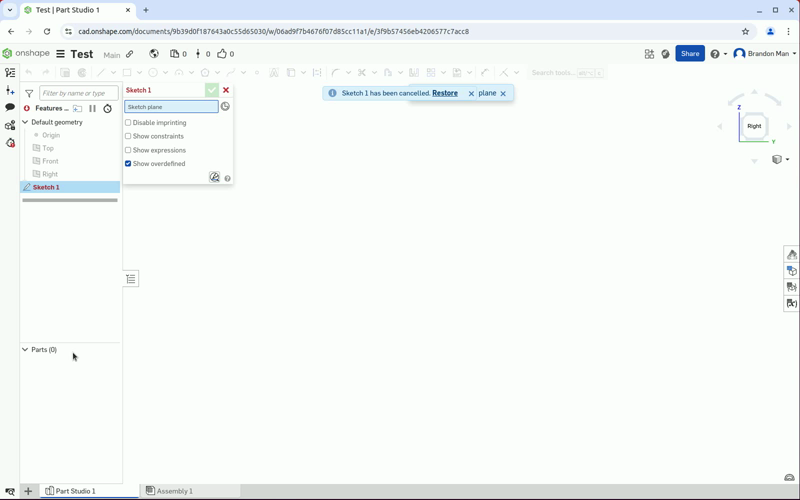
mouse_move(73, 176)
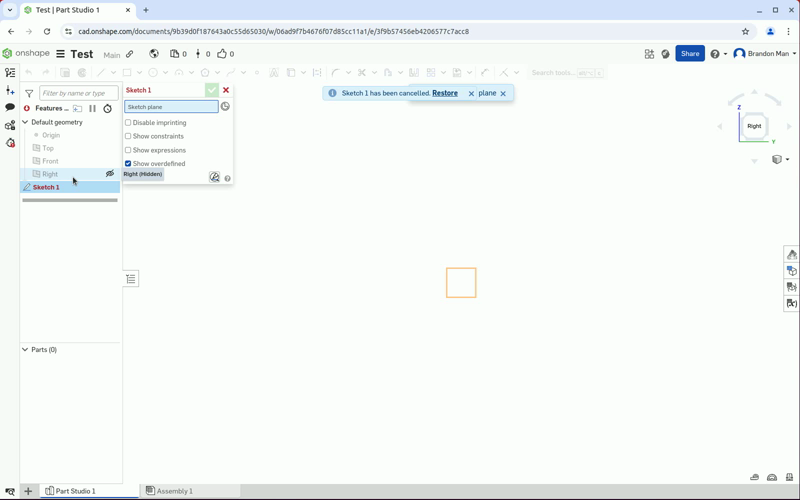
click(73, 176)
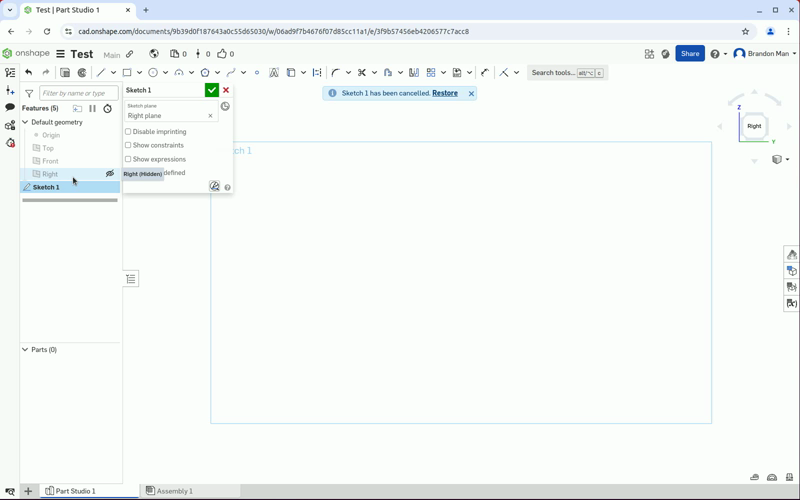
mouse_move(73, 352)
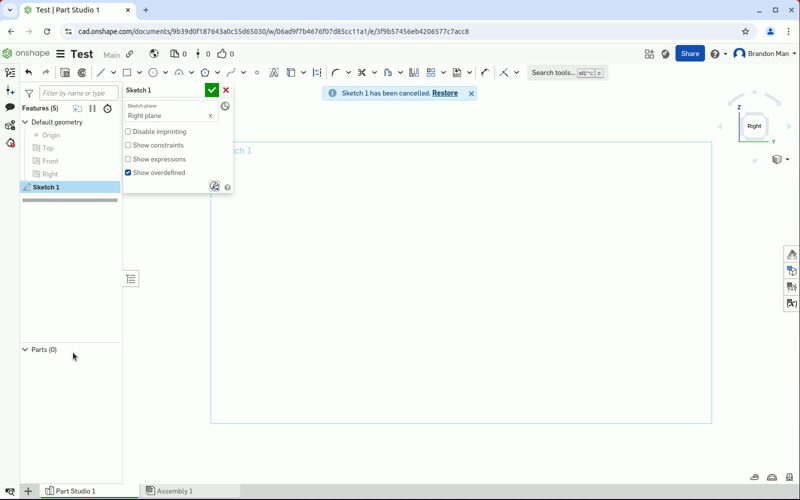
key(y)
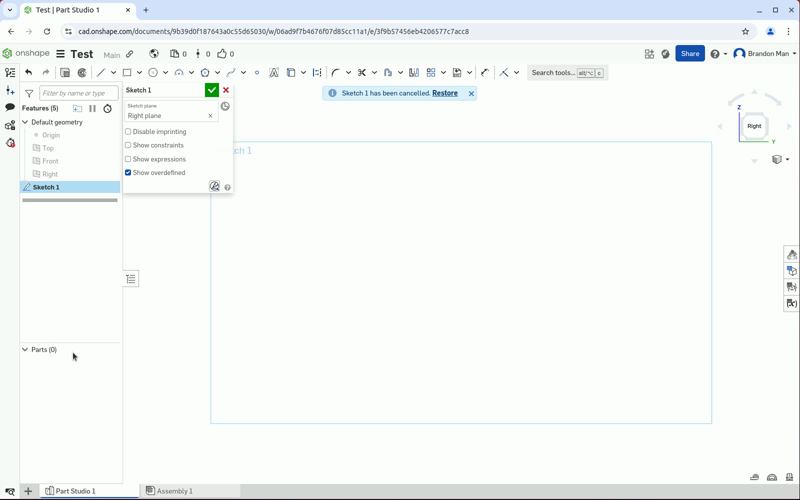
key(l)
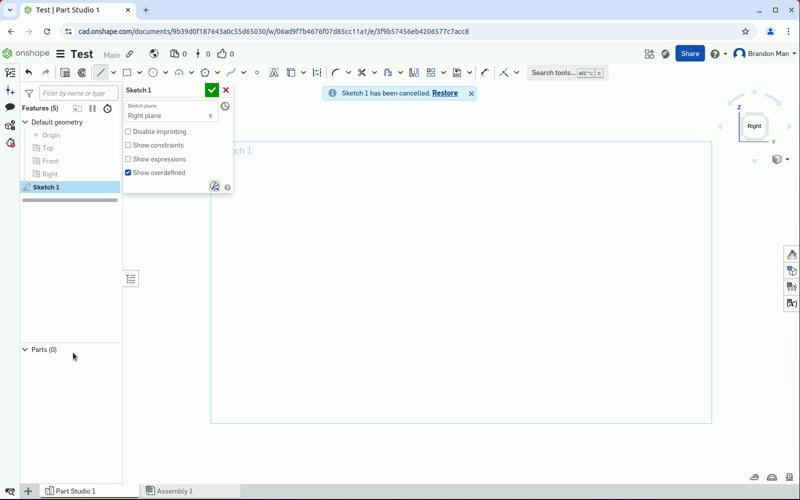
key_down(shift)
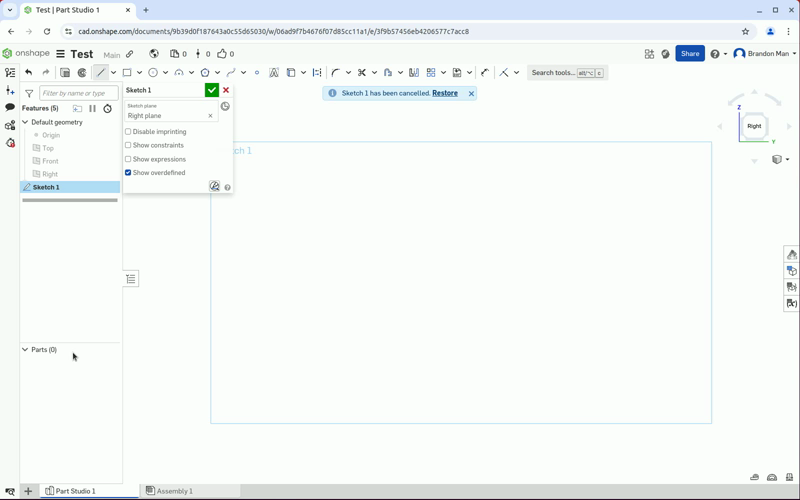
mouse_move(357, 349)
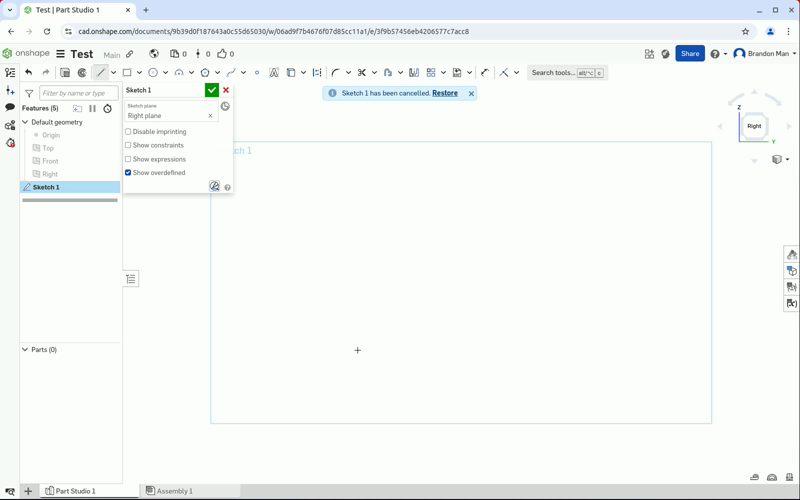
click(357, 349)
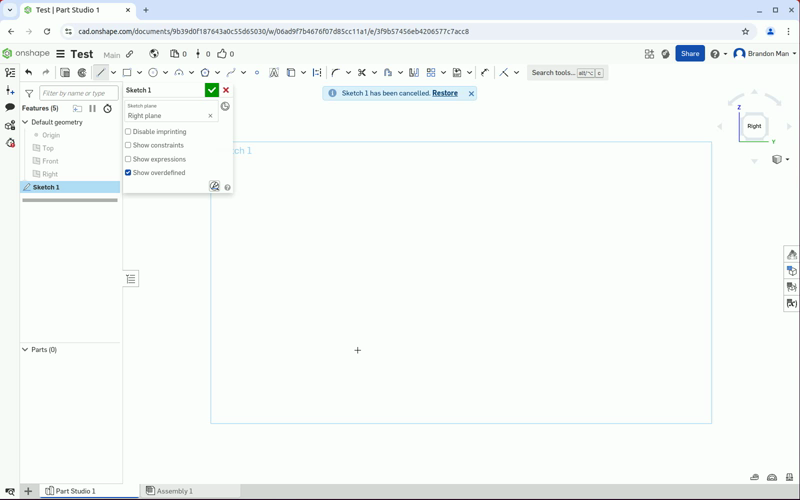
key_up(shift)
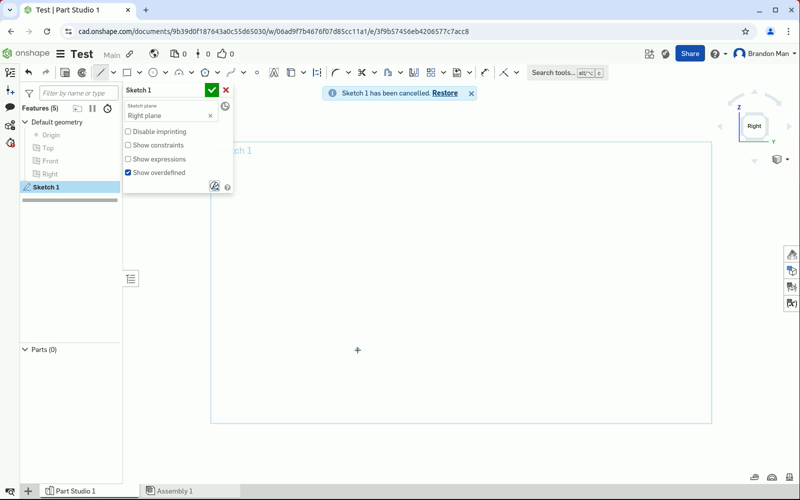
key_down(shift)
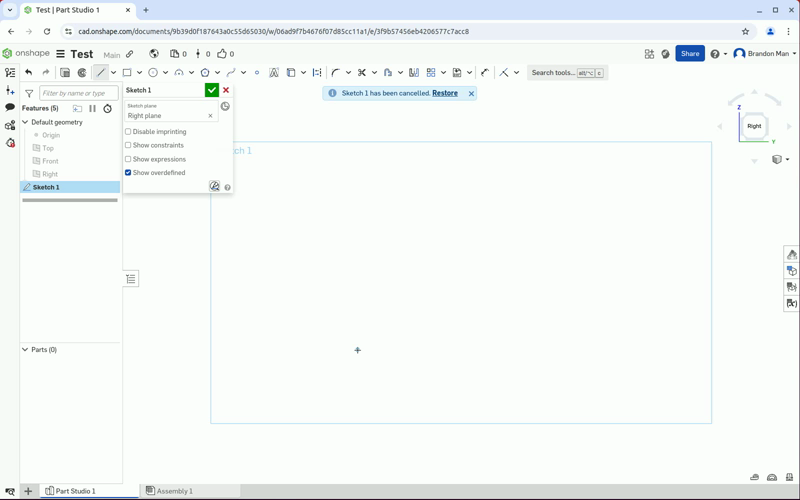
mouse_move(387, 349)
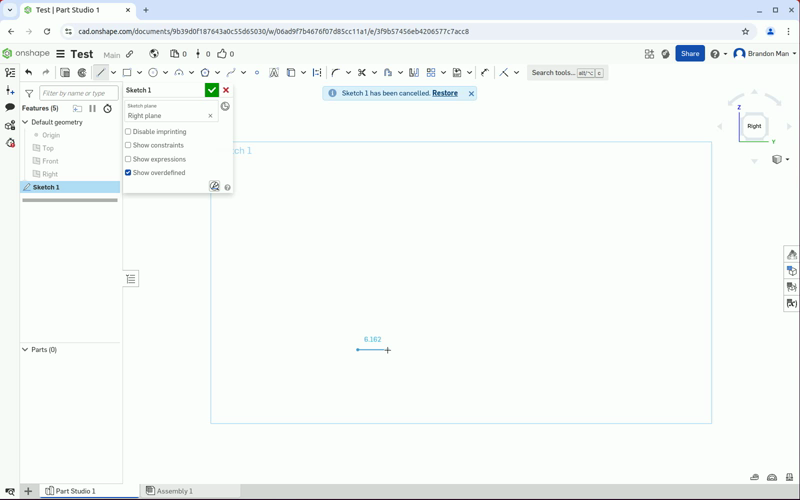
mouse_move(382, 349)
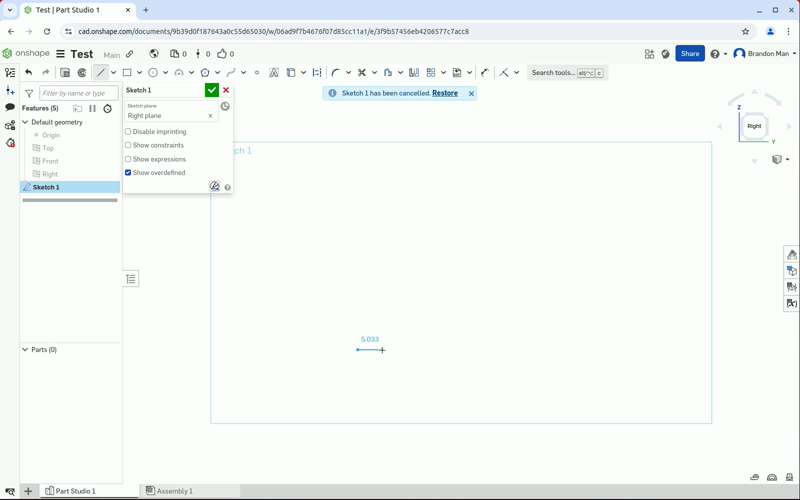
click(382, 349)
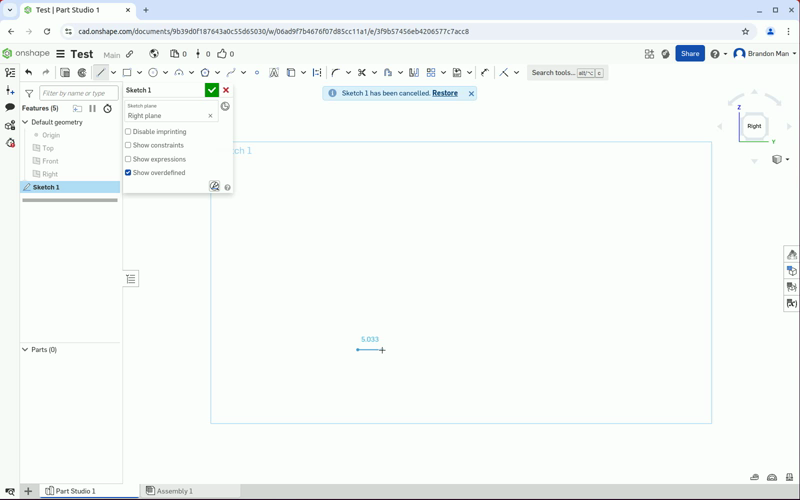
key_up(shift)
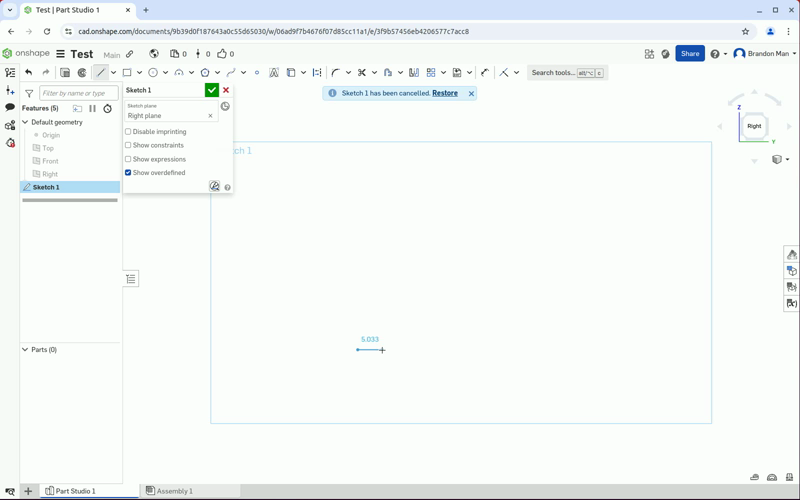
key_down(shift)
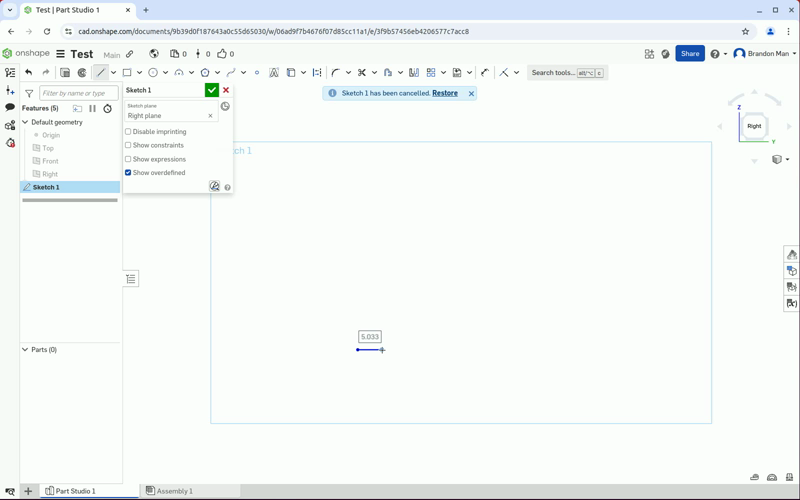
mouse_move(382, 266)
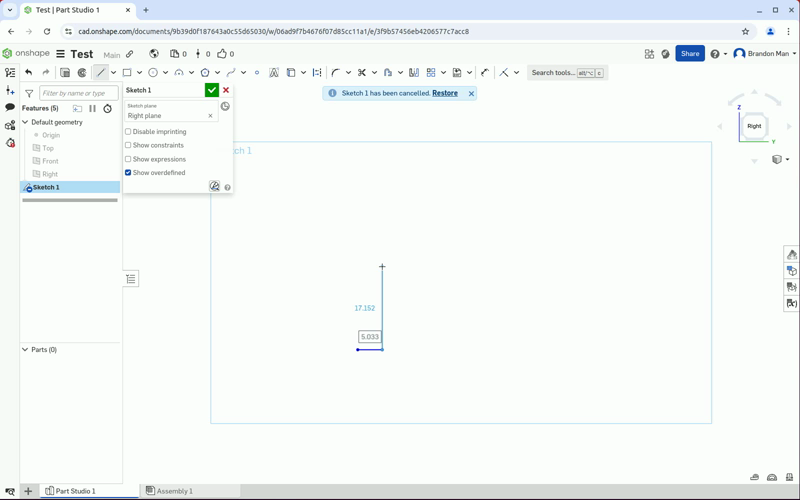
click(382, 266)
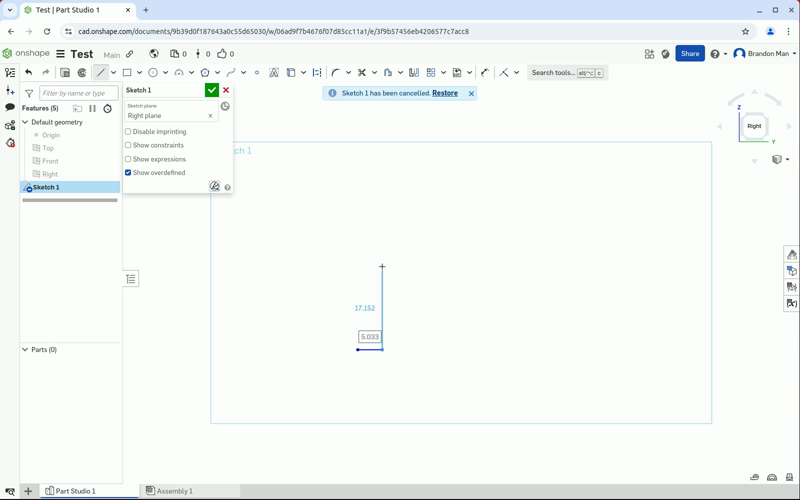
key_up(shift)
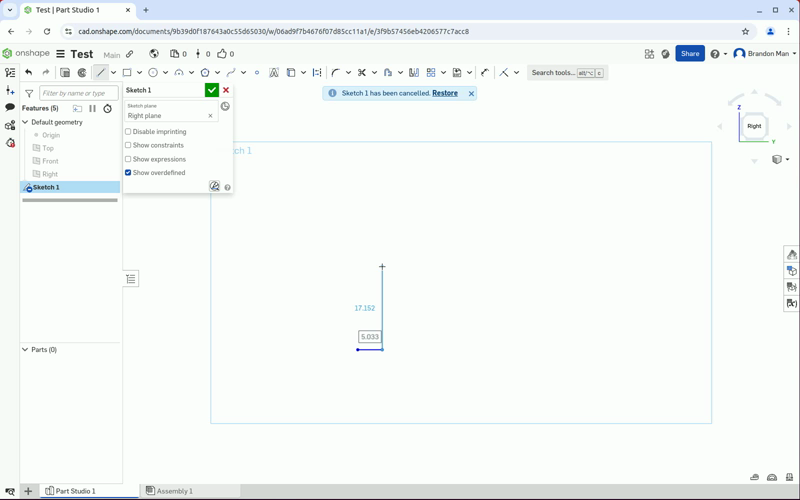
key_down(shift)
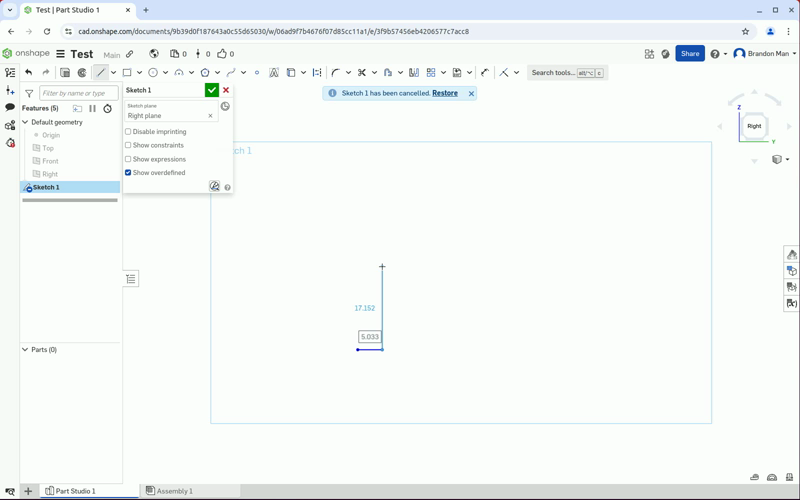
mouse_move(547, 266)
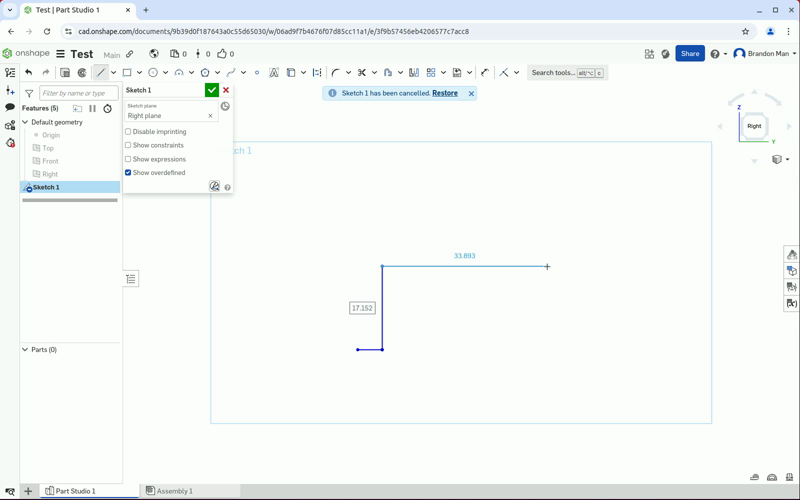
click(547, 266)
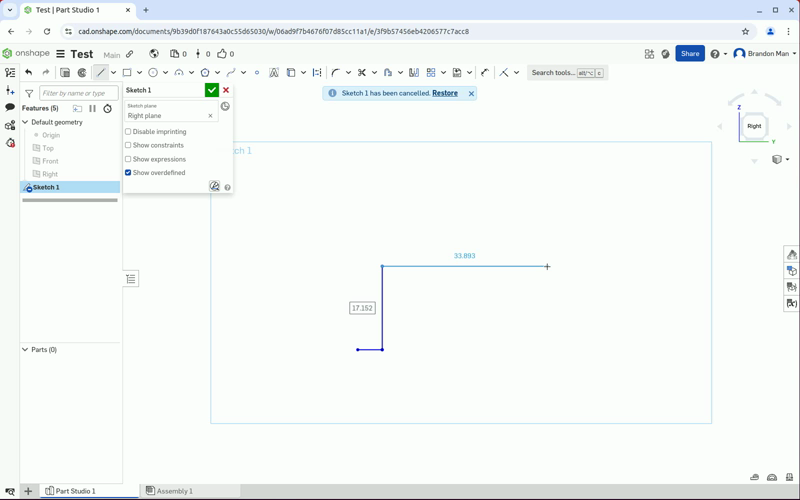
key_up(shift)
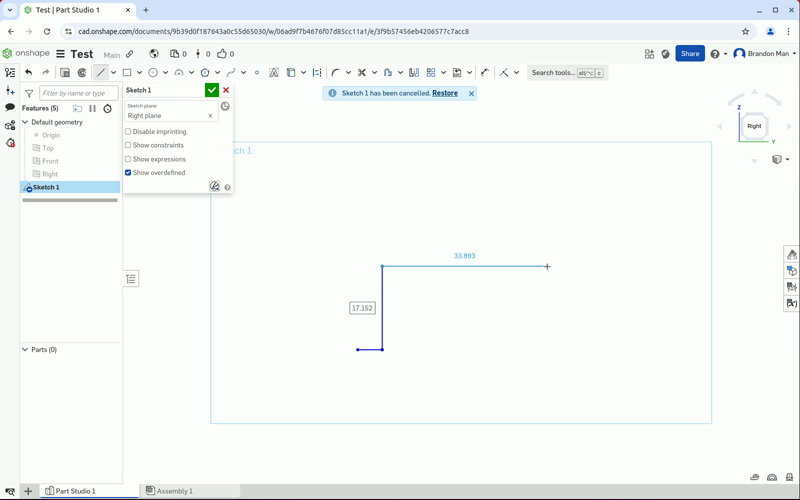
key_down(shift)
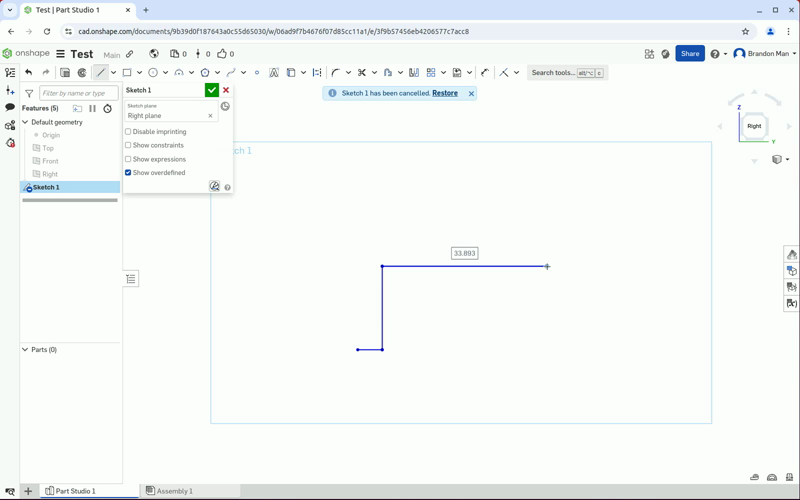
mouse_move(547, 349)
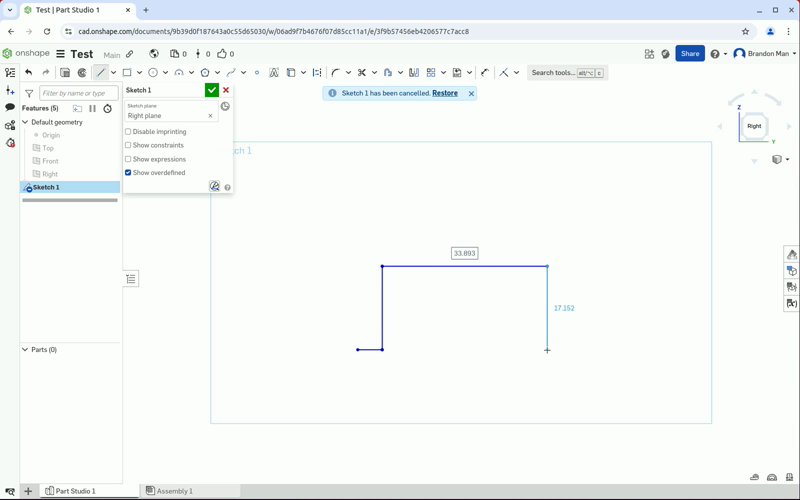
click(547, 349)
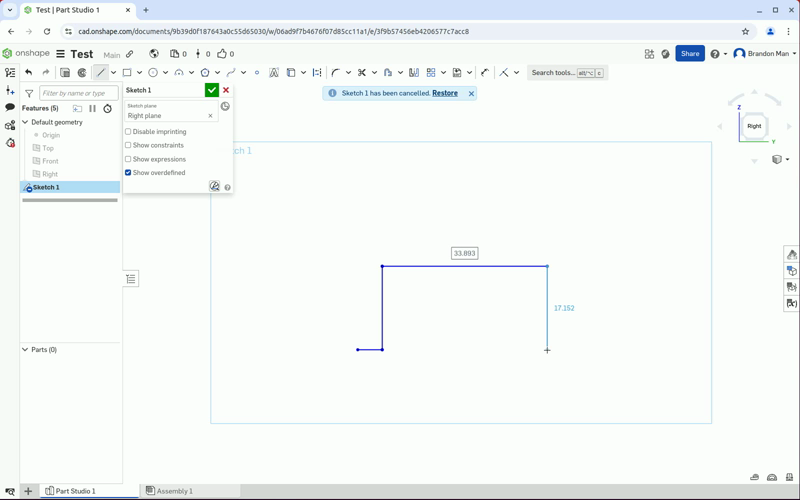
key_up(shift)
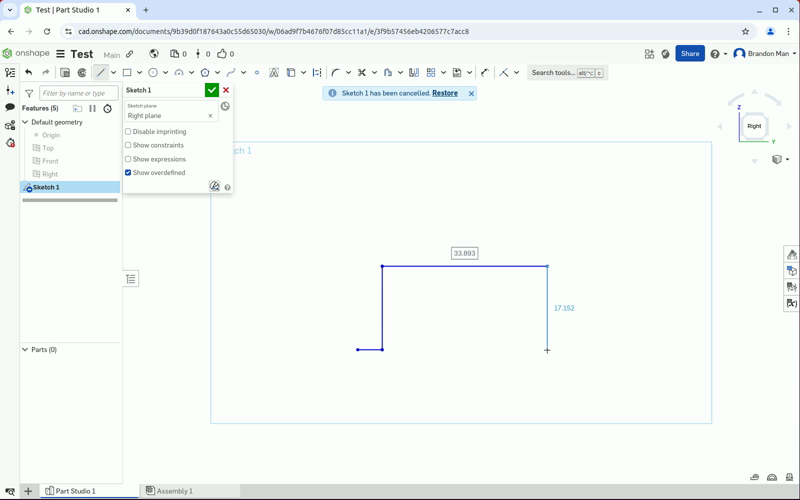
key_down(shift)
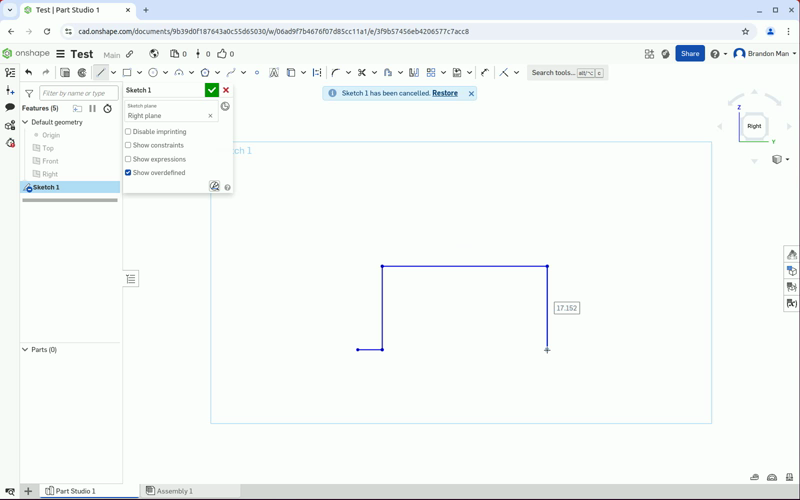
mouse_move(577, 349)
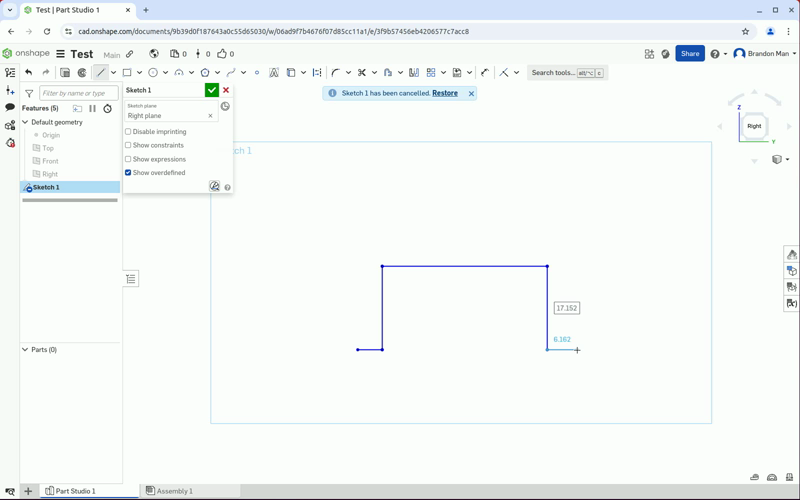
mouse_move(572, 349)
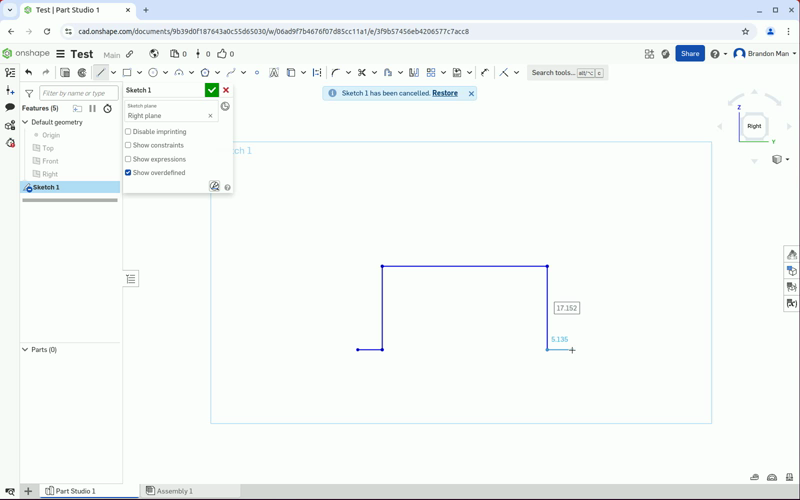
click(572, 349)
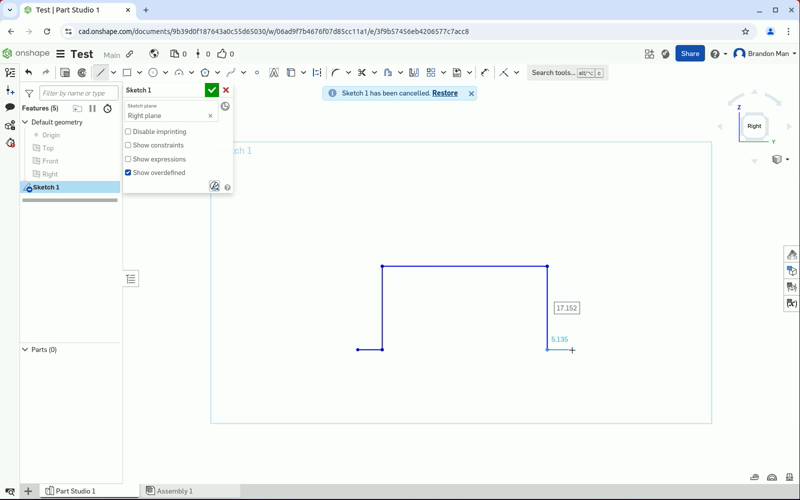
key_up(shift)
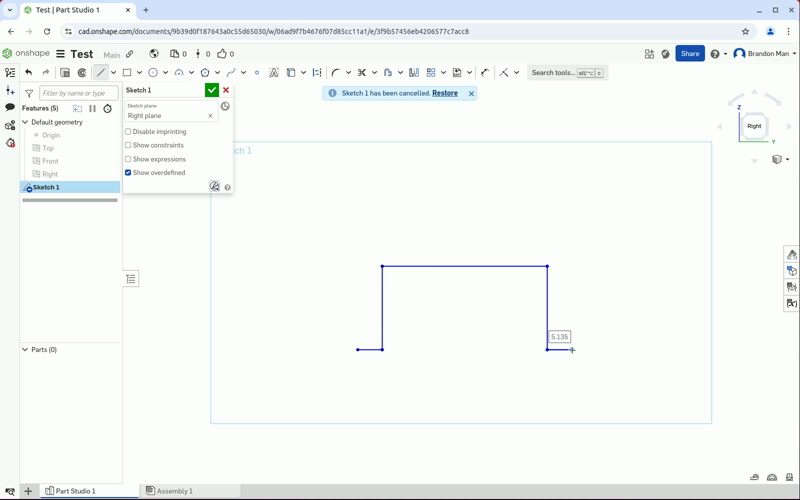
key_down(shift)
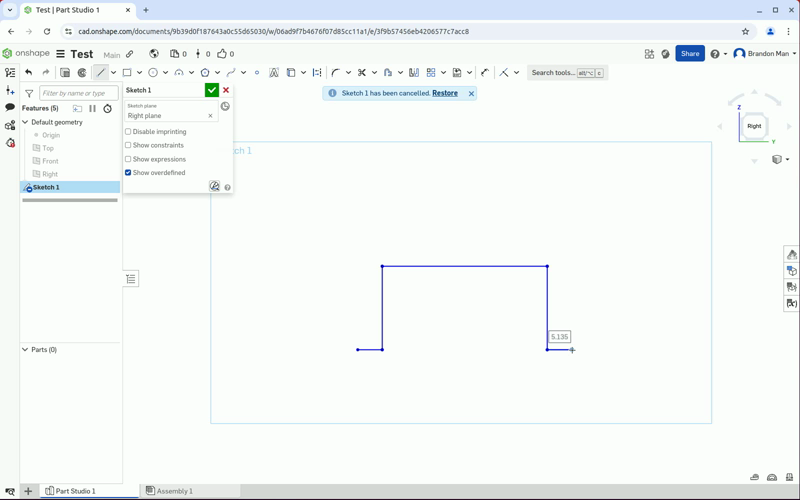
mouse_move(589, 349)
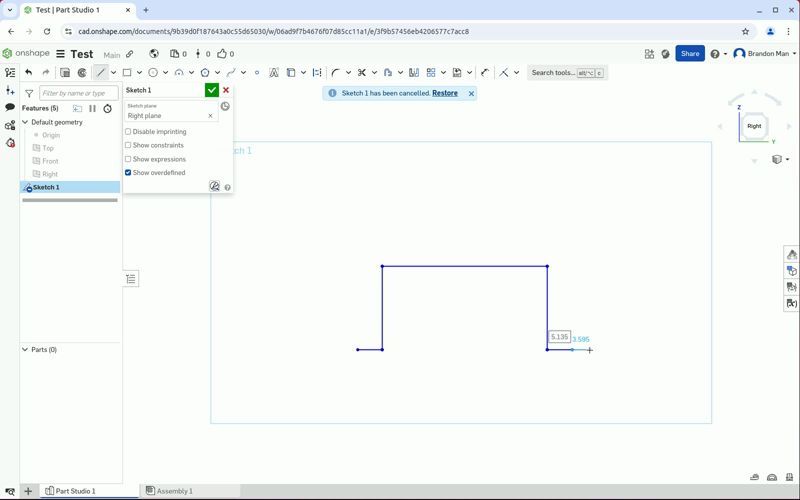
mouse_move(572, 340)
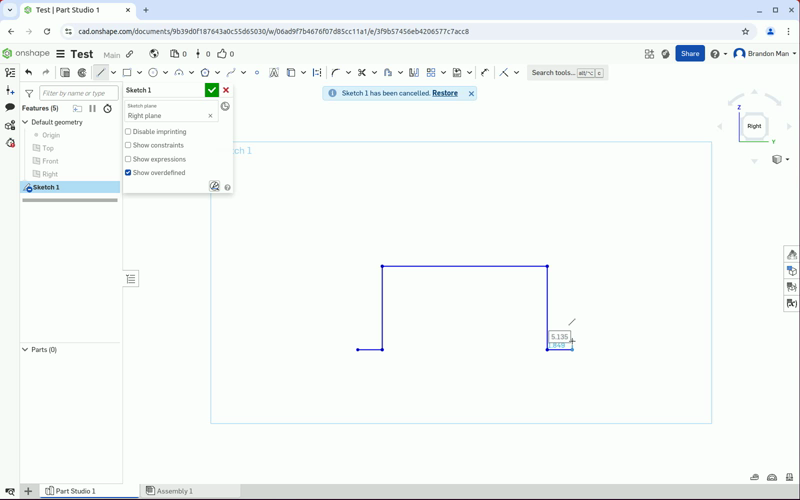
click(572, 340)
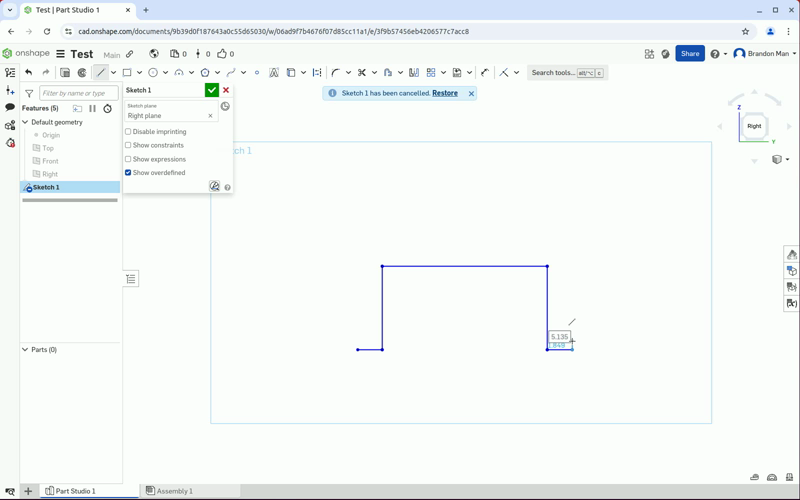
key_up(shift)
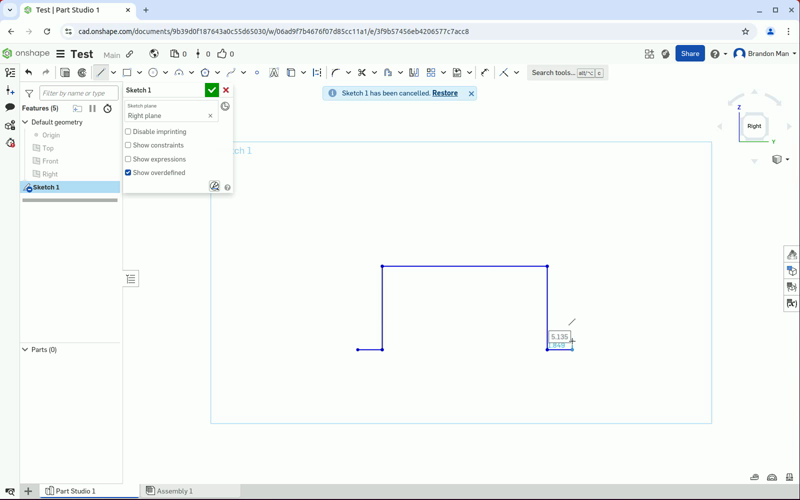
key_down(shift)
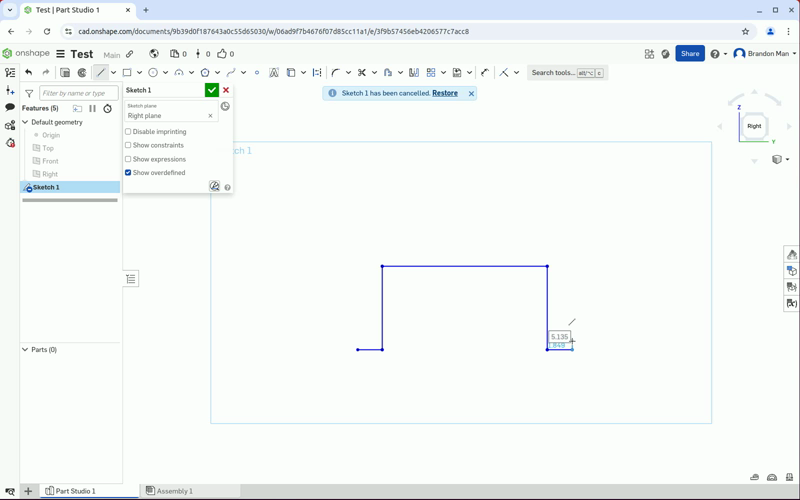
mouse_move(589, 340)
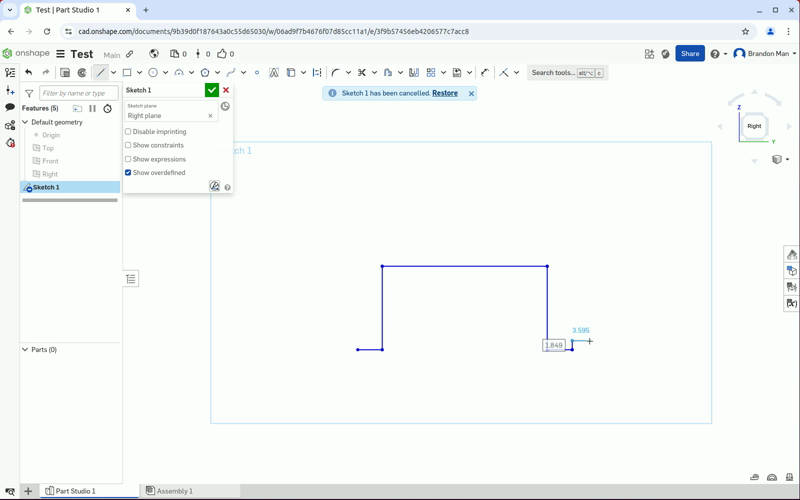
mouse_move(556, 340)
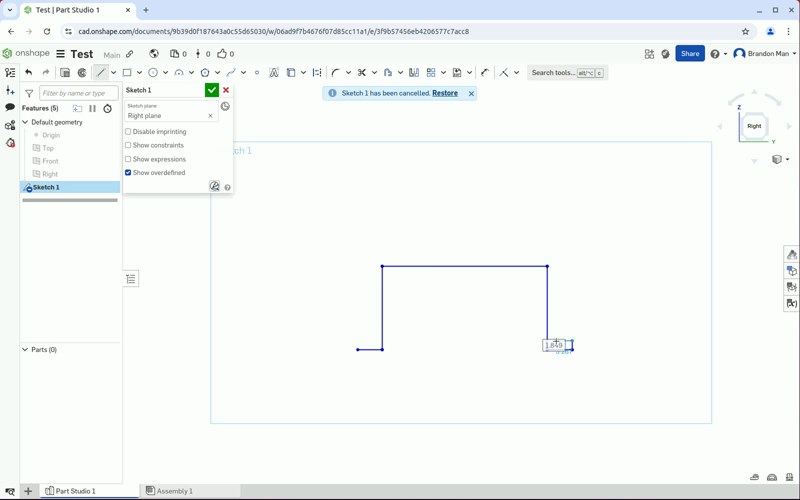
click(556, 340)
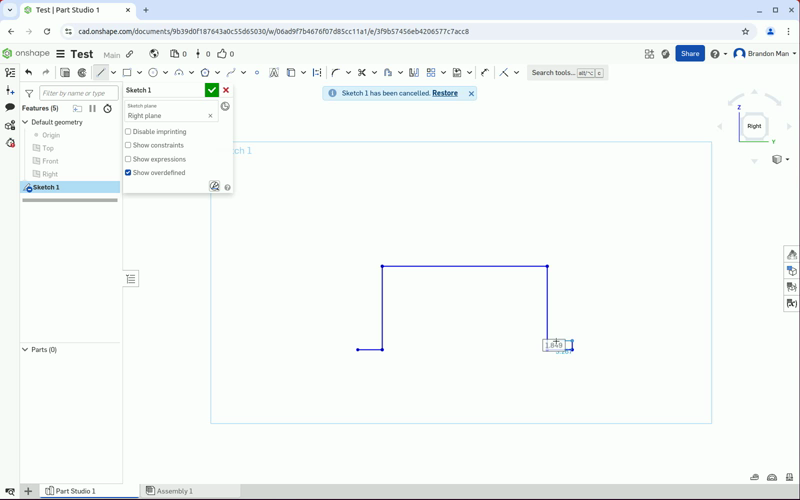
key_up(shift)
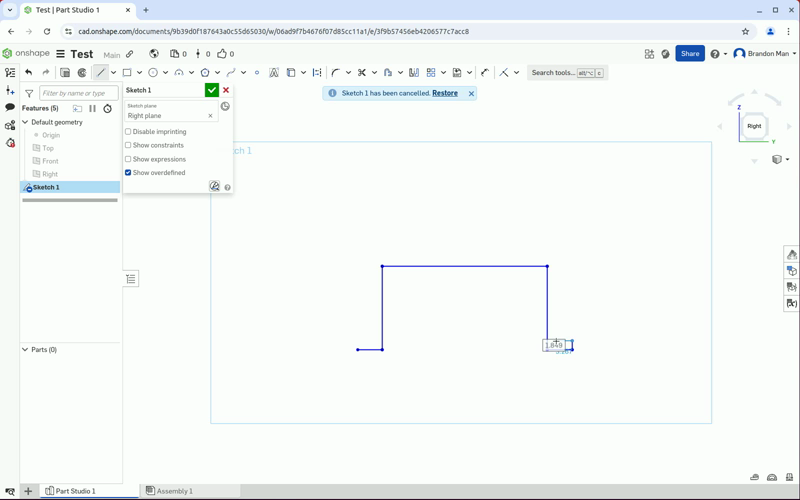
key_down(shift)
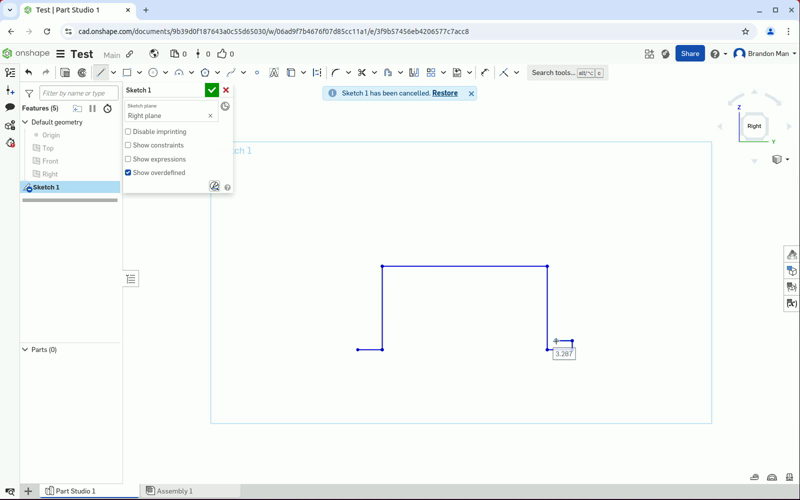
mouse_move(556, 259)
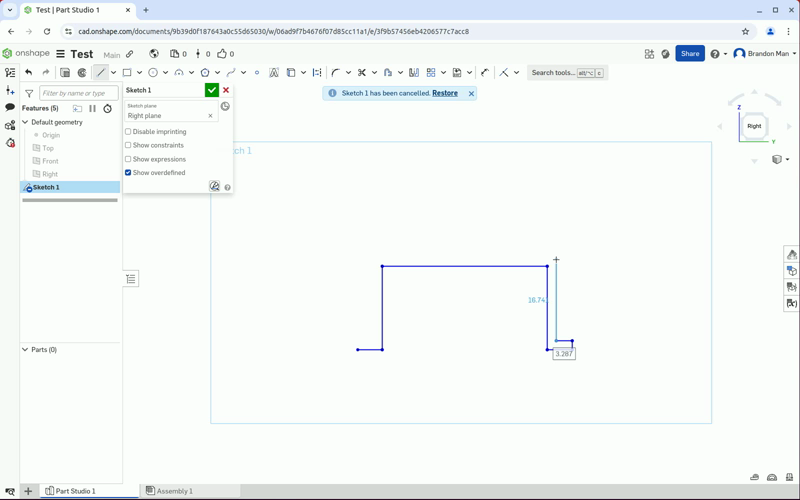
click(556, 259)
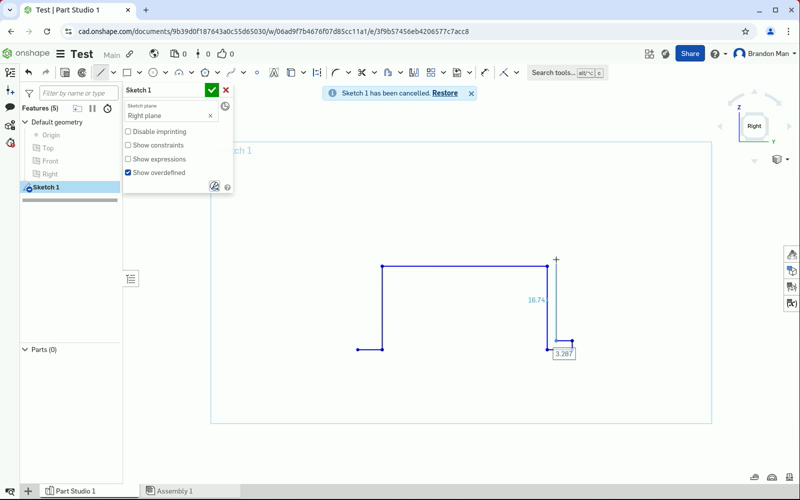
key_up(shift)
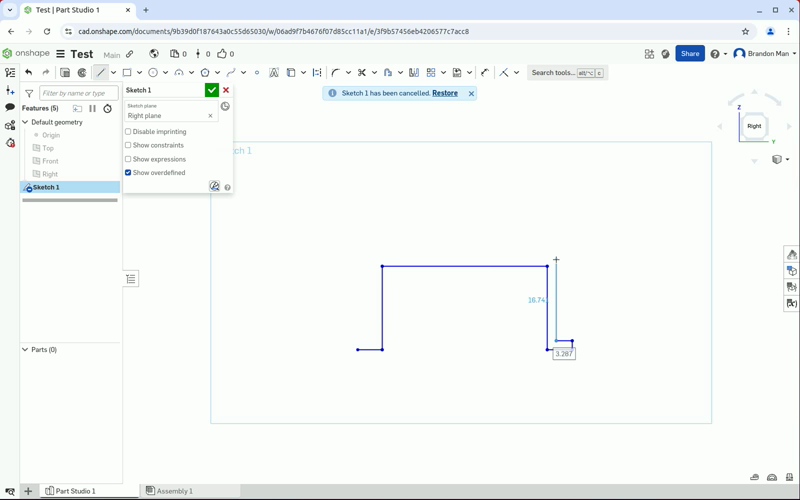
key_down(shift)
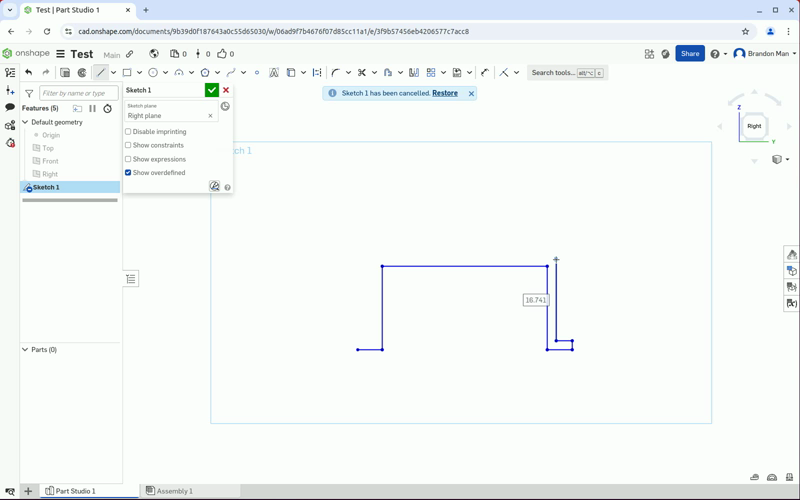
mouse_move(373, 259)
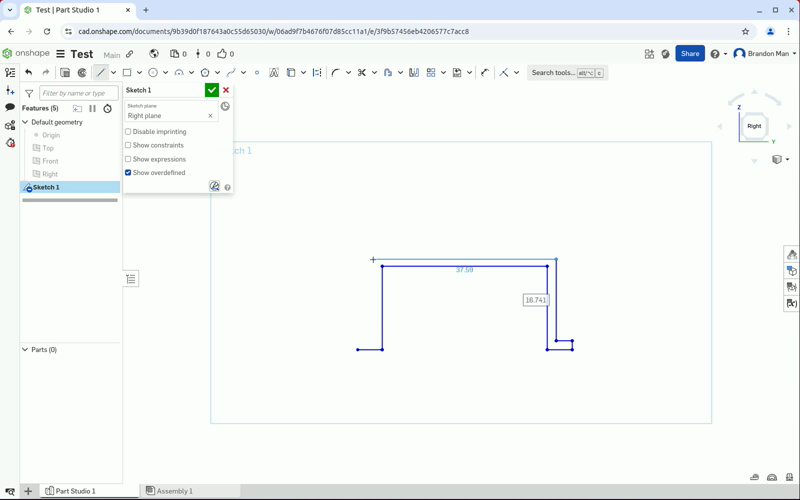
click(373, 259)
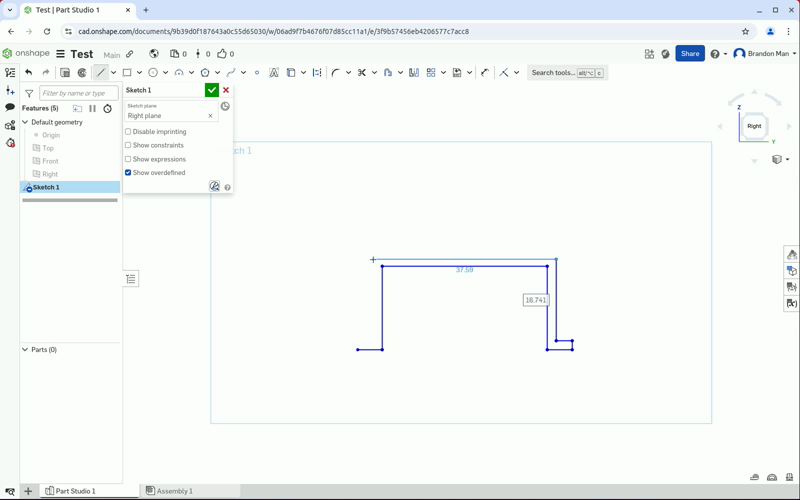
key_up(shift)
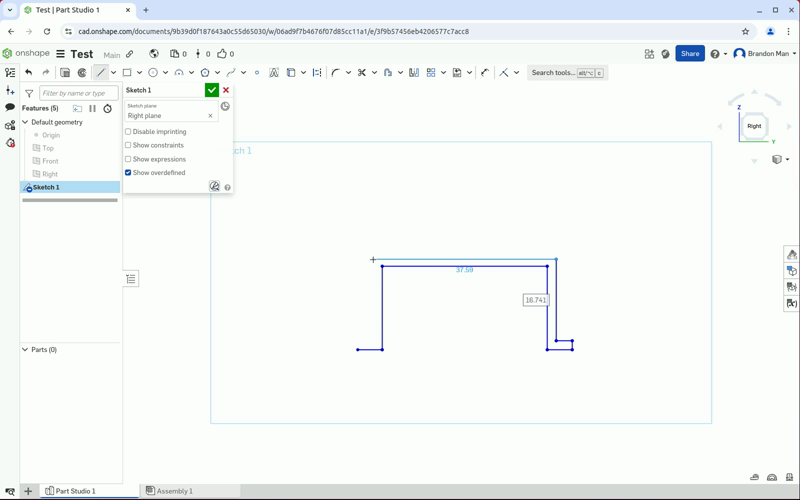
key_down(shift)
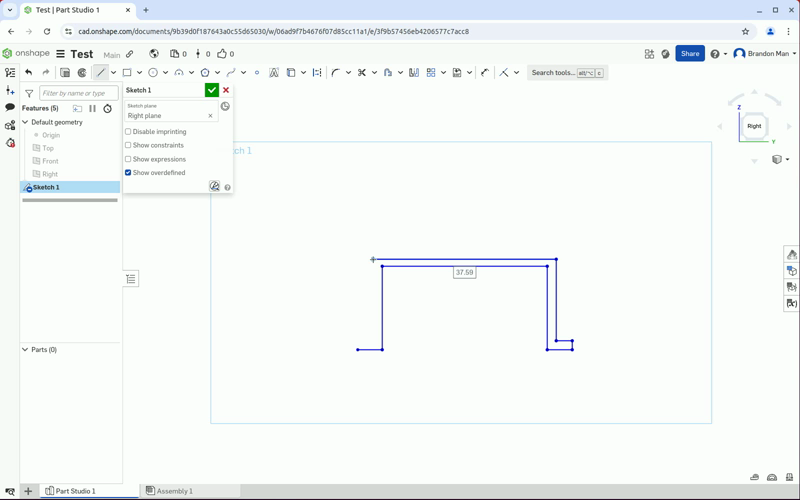
mouse_move(373, 340)
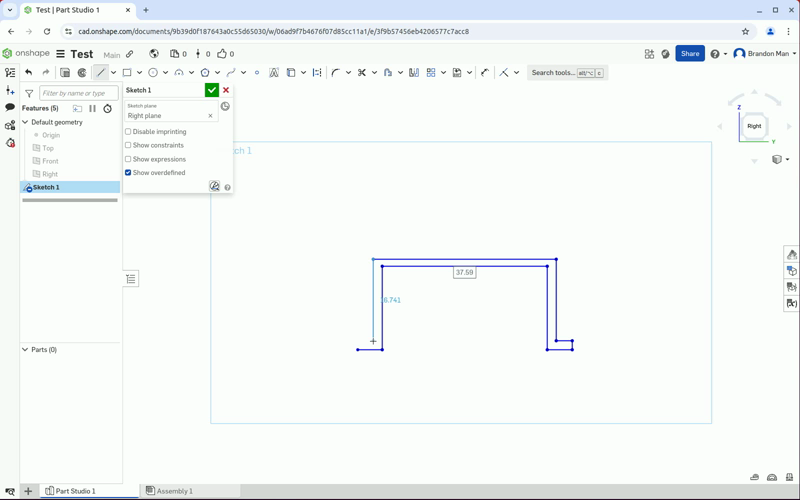
click(373, 340)
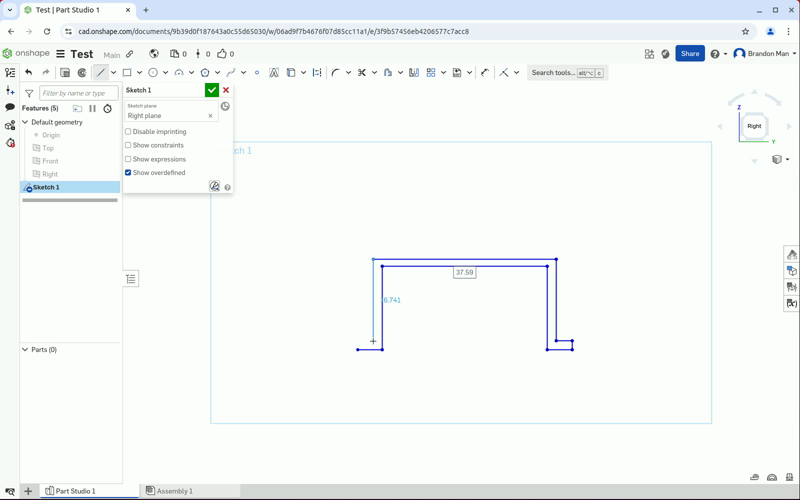
key_up(shift)
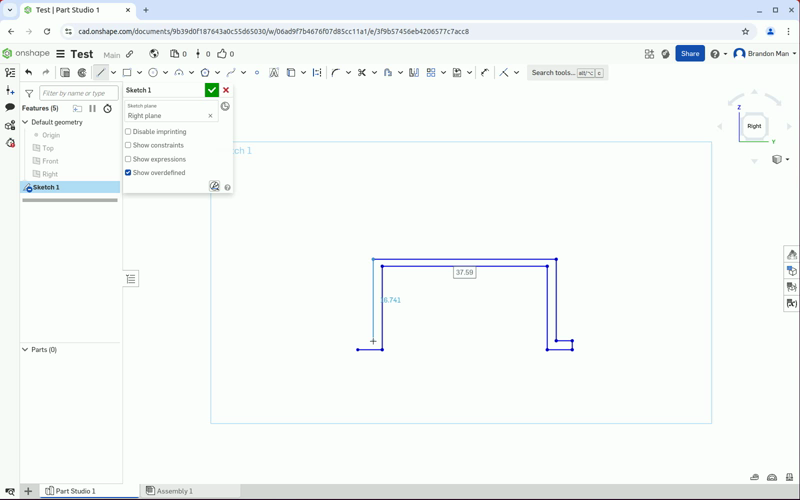
key_down(shift)
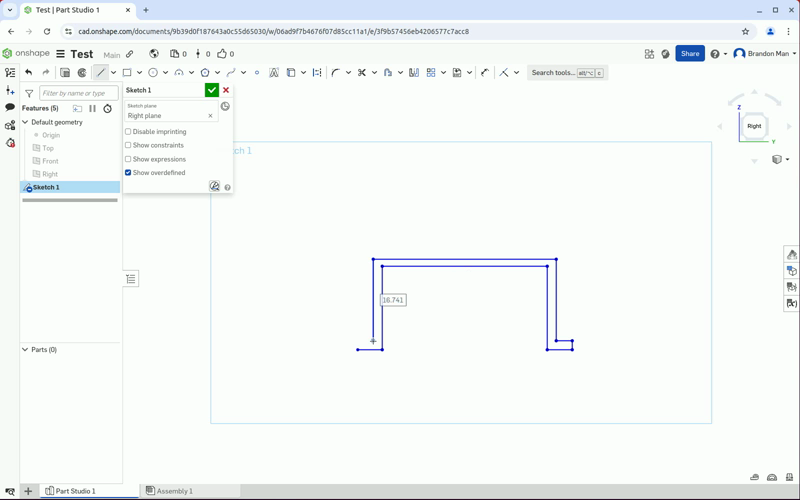
mouse_move(403, 340)
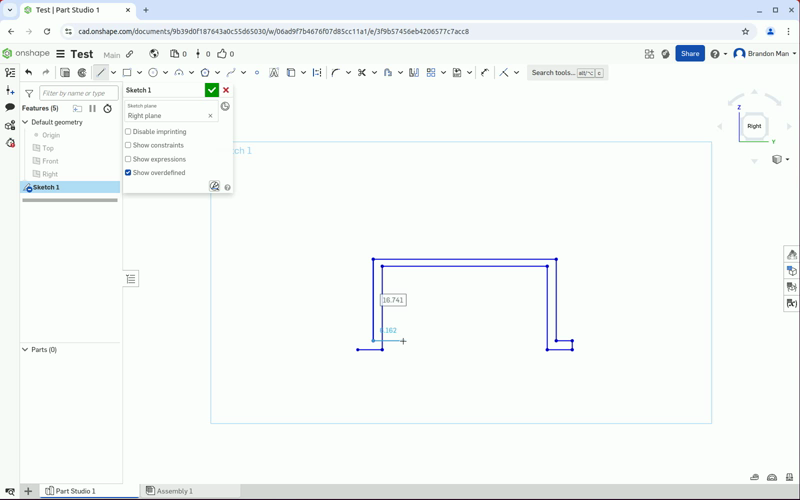
mouse_move(357, 340)
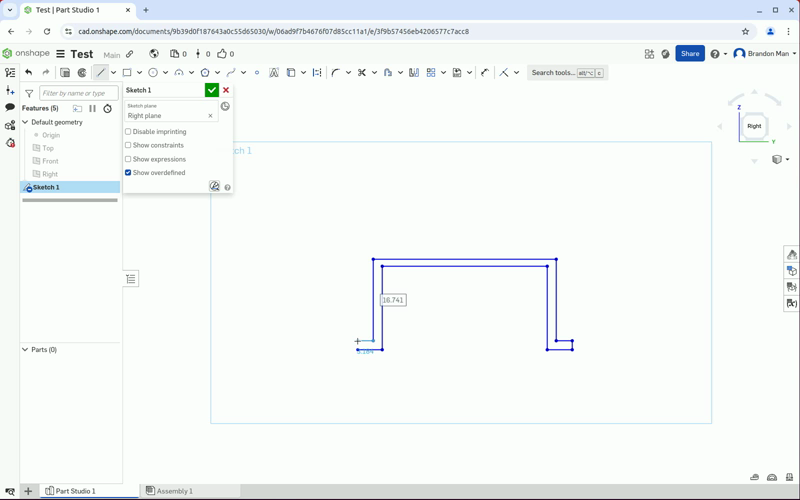
click(357, 340)
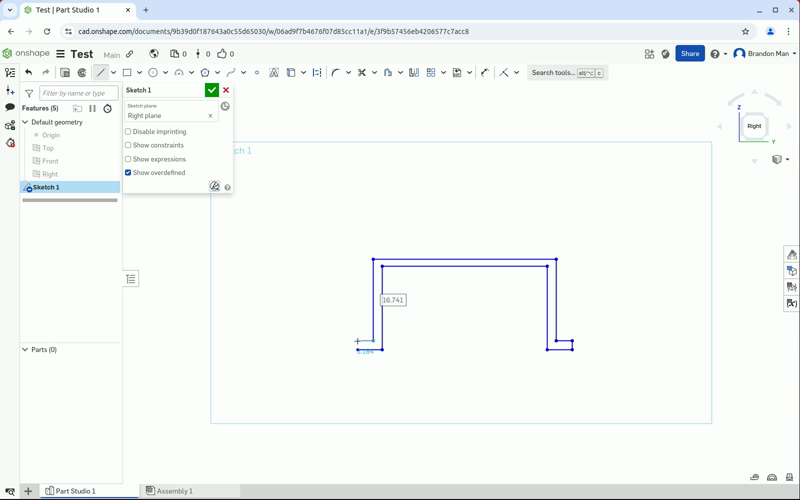
key_up(shift)
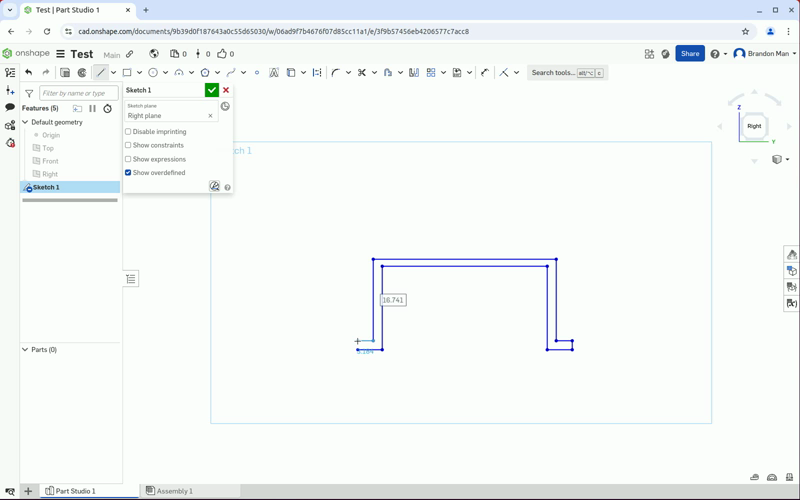
mouse_move(387, 340)
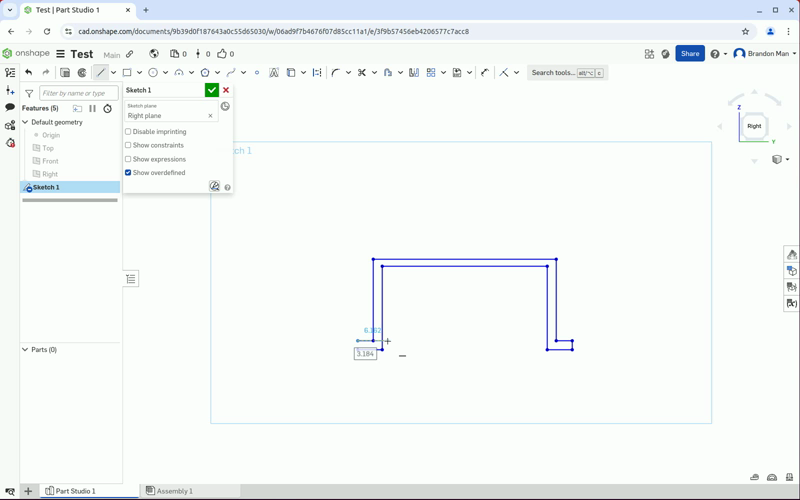
key_down(shift)
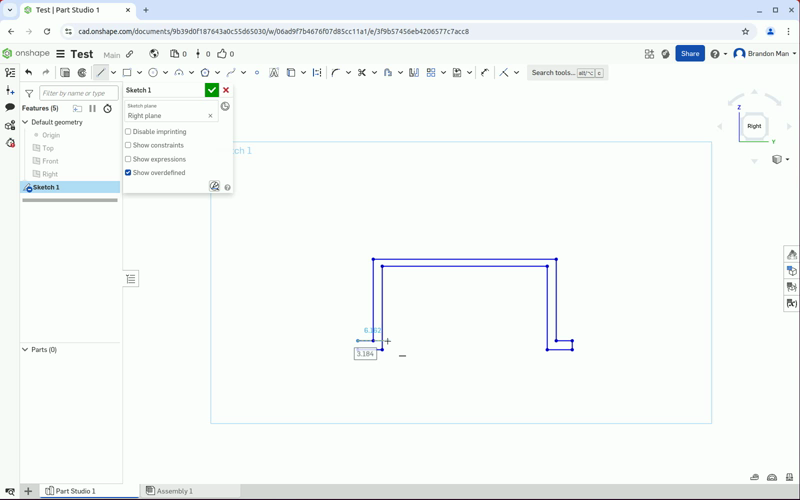
mouse_move(357, 349)
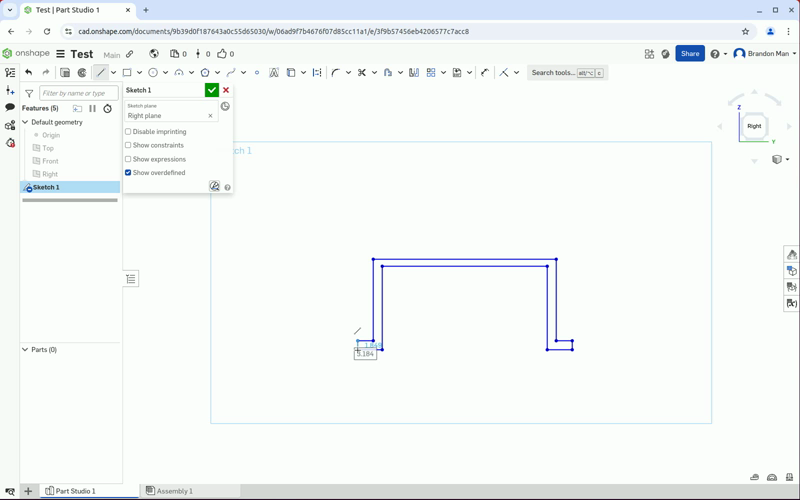
key_up(shift)
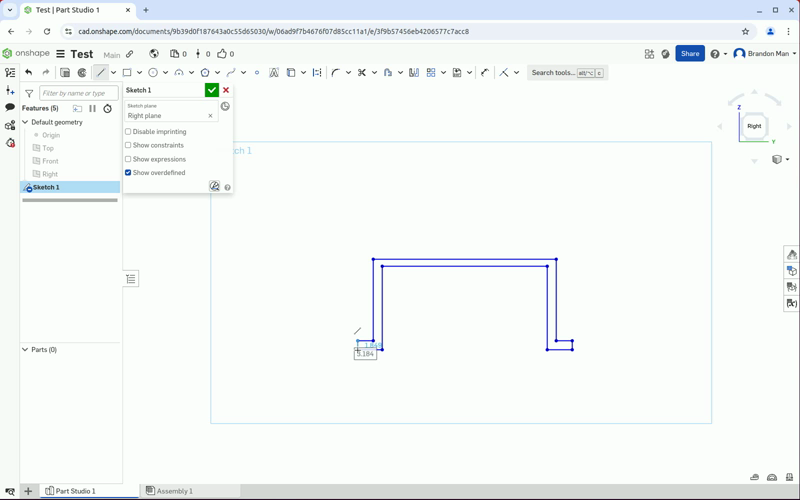
click(357, 349)
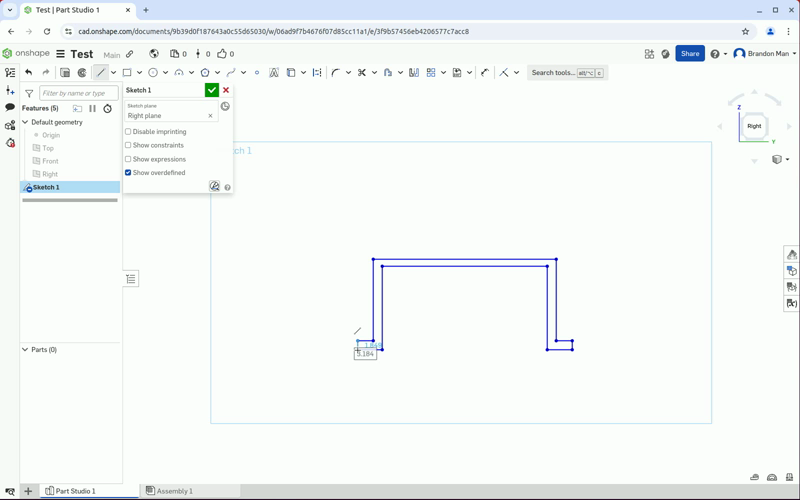
key(esc)
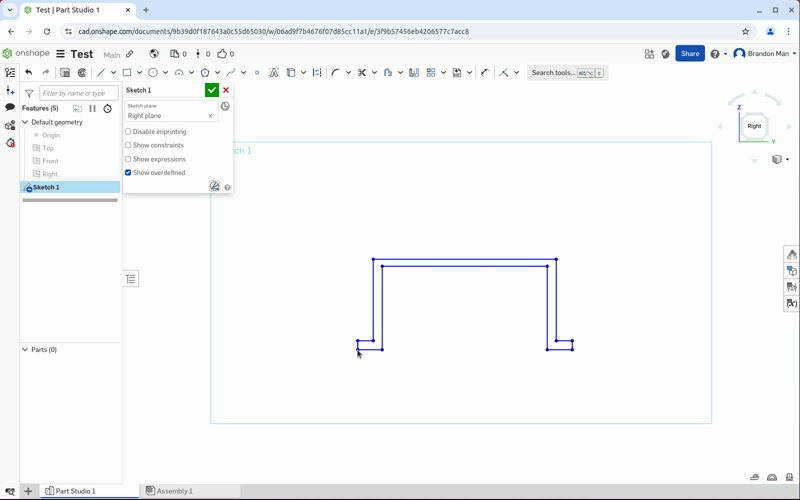
mouse_move(375, 279)
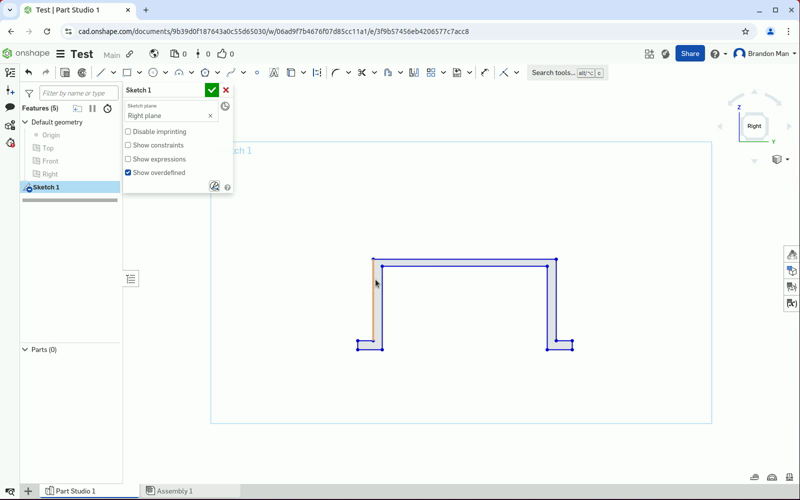
click(375, 279)
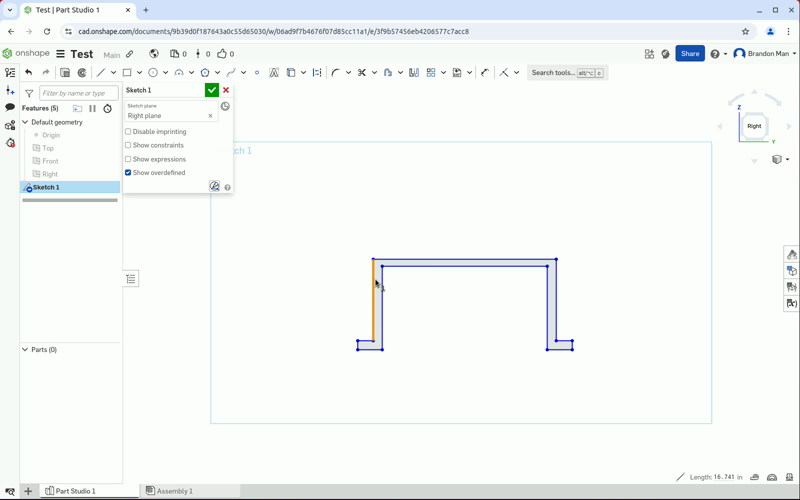
mouse_move(73, 352)
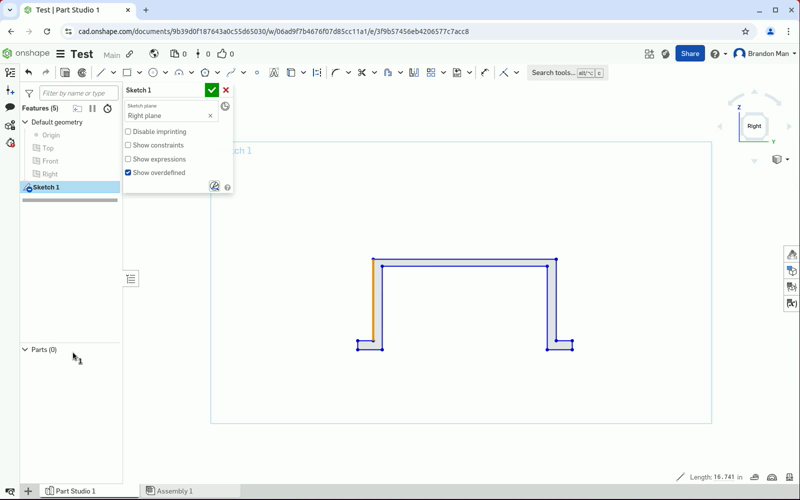
key(shift+y)
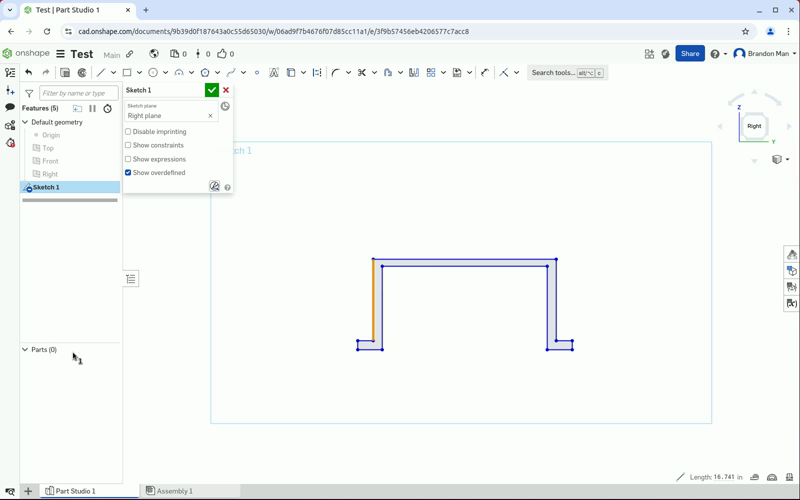
key(shift+e)
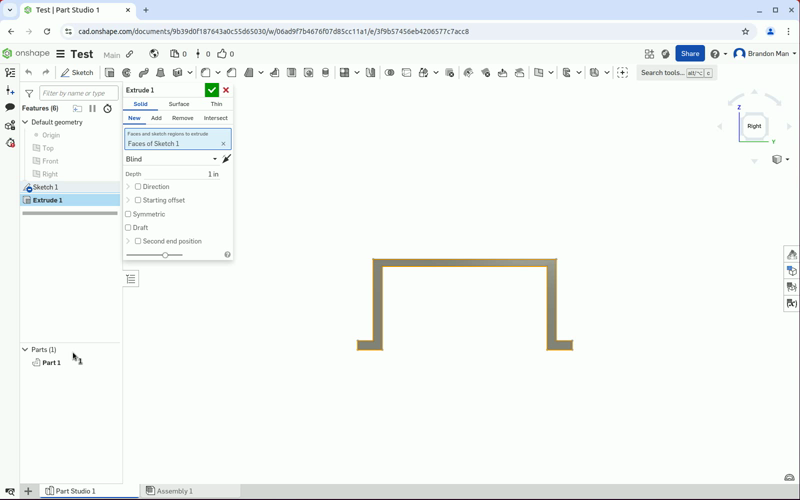
mouse_move(143, 106)
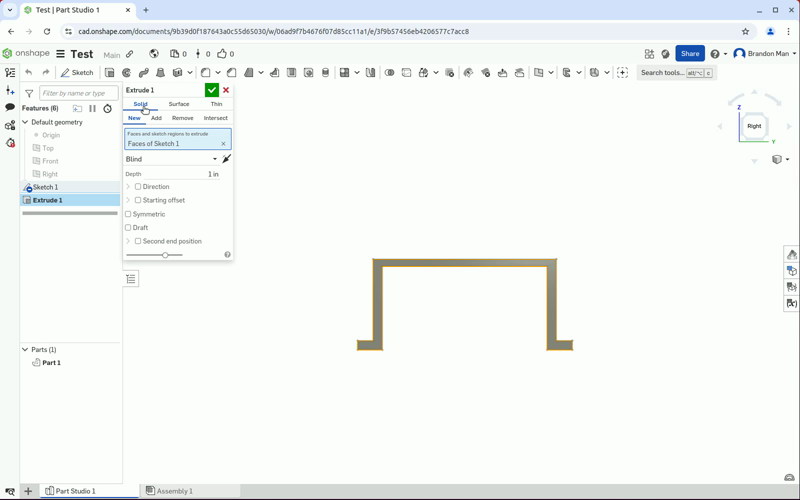
click(143, 106)
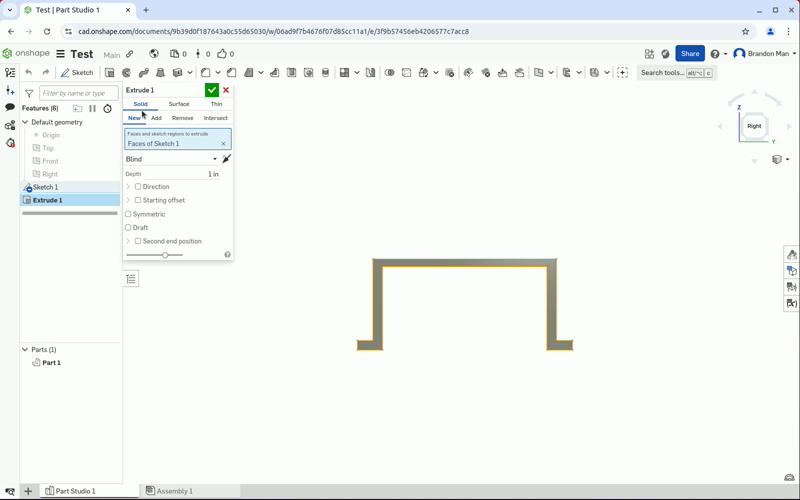
mouse_move(137, 120)
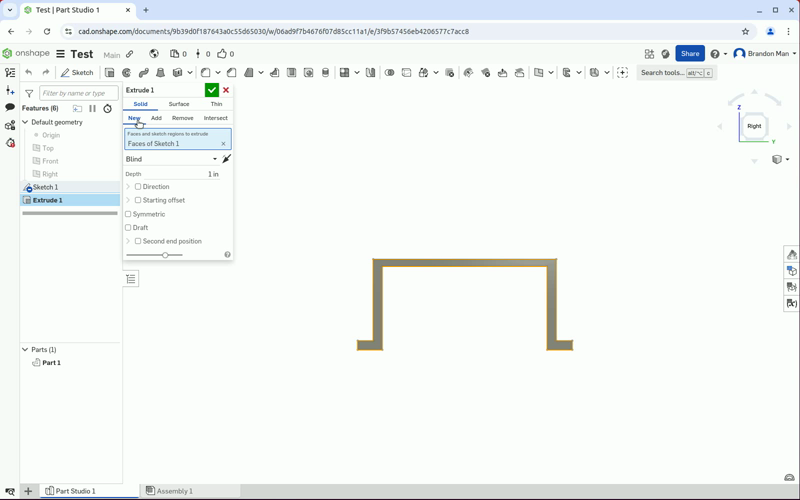
click(137, 120)
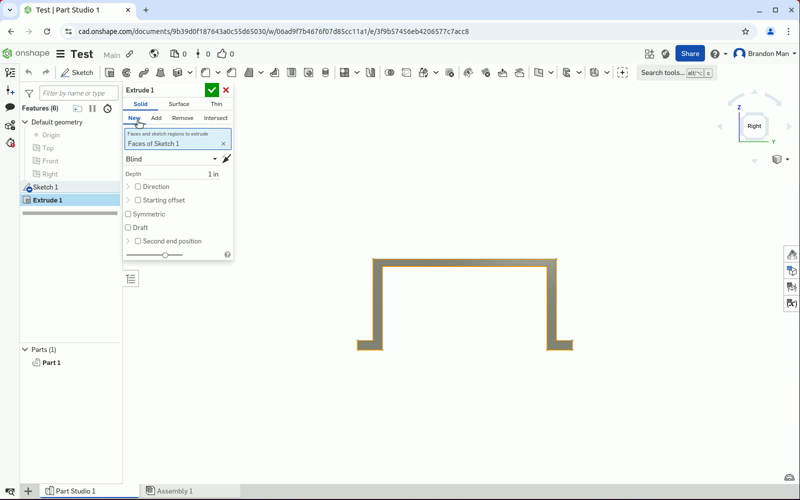
key(tab, 4)
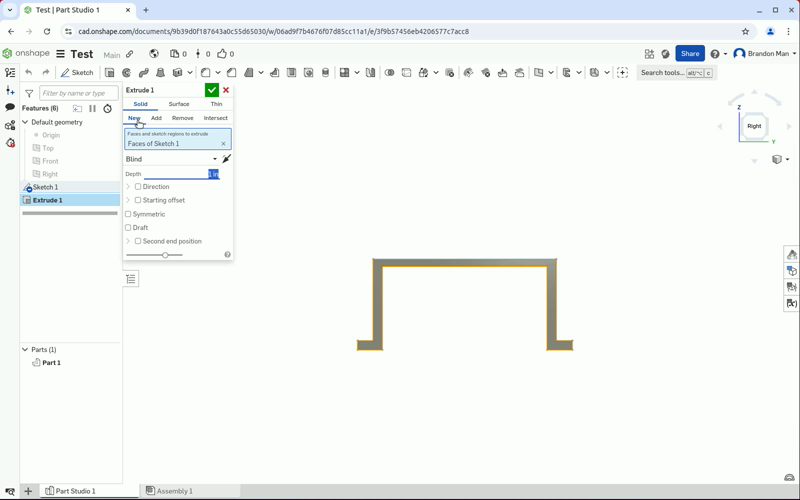
text(4.333)
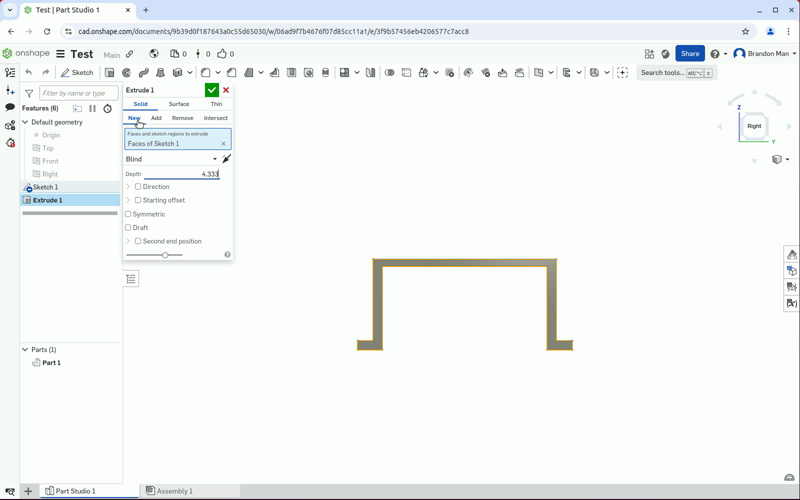
key(enter)
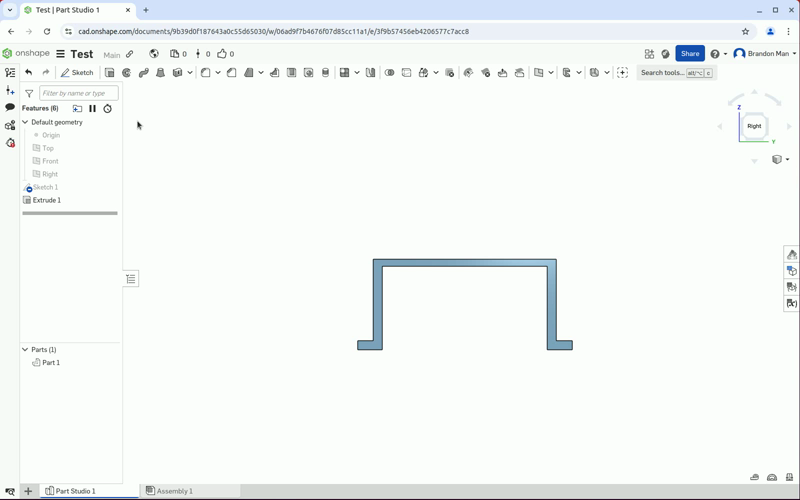
key(shift+h)
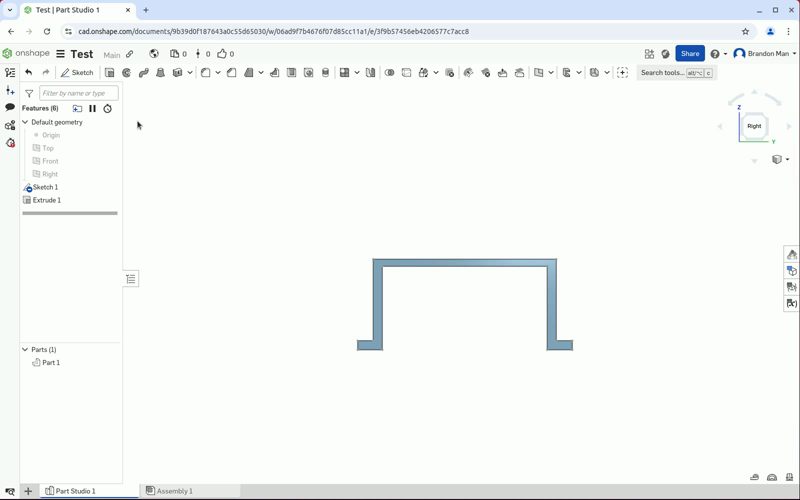
key(shift+h)
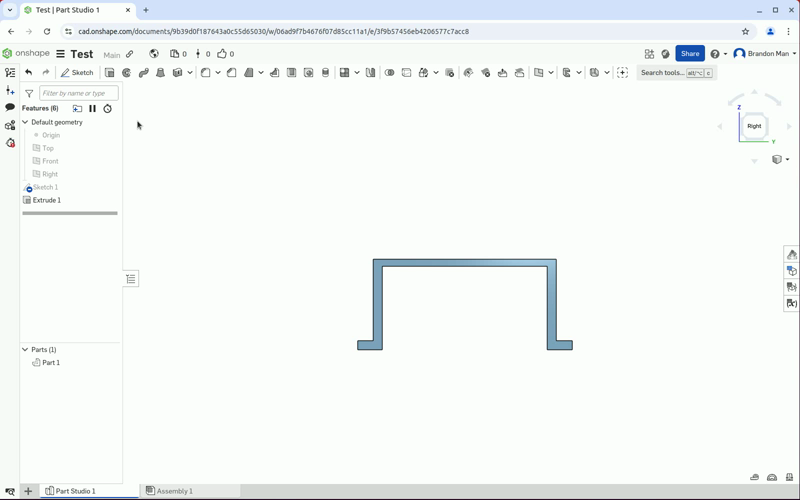
mouse_move(73, 189)
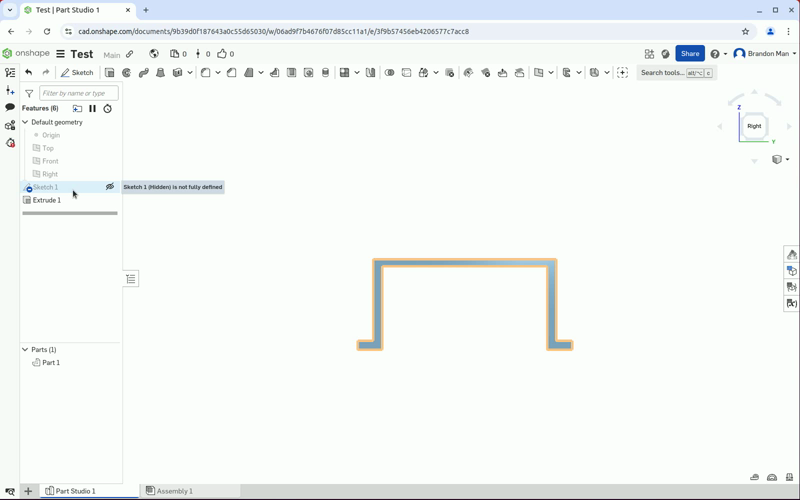
click(73, 189)
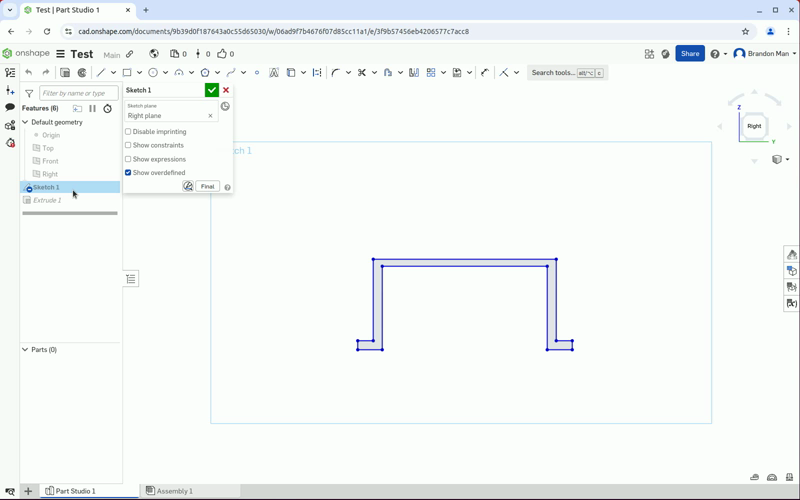
mouse_move(229, 92)
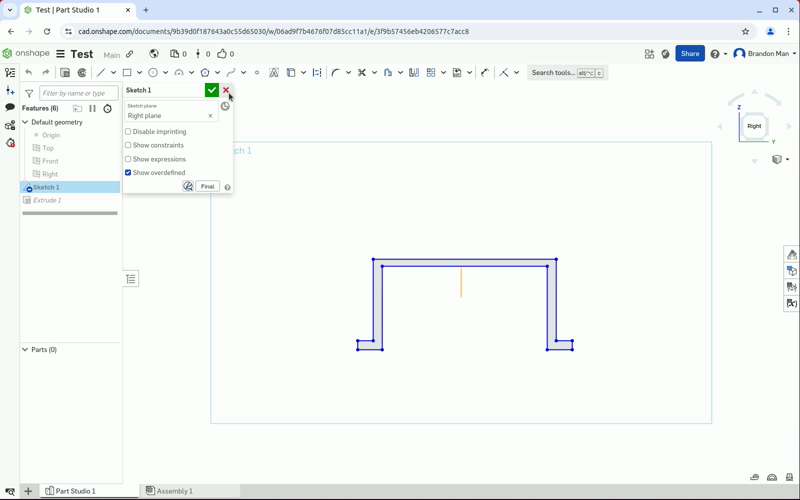
click(229, 92)
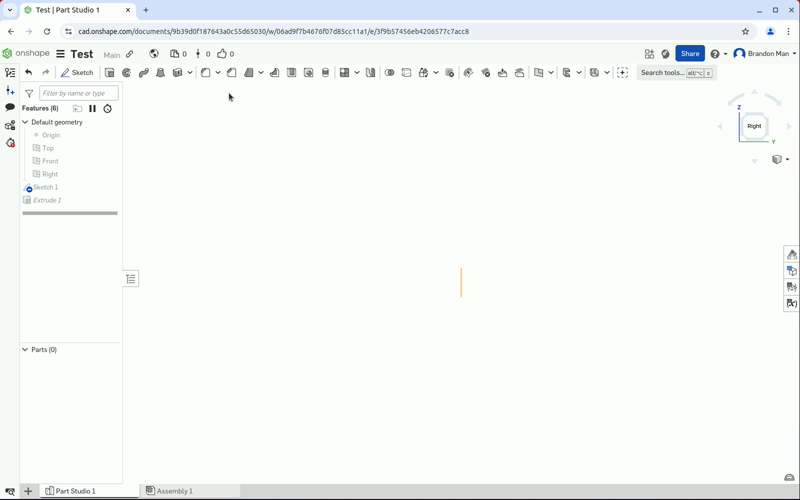
mouse_move(73, 352)
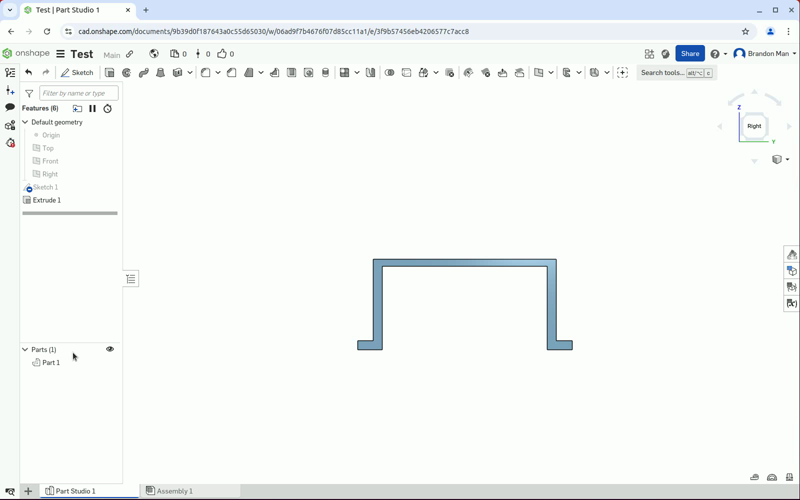
key(y)
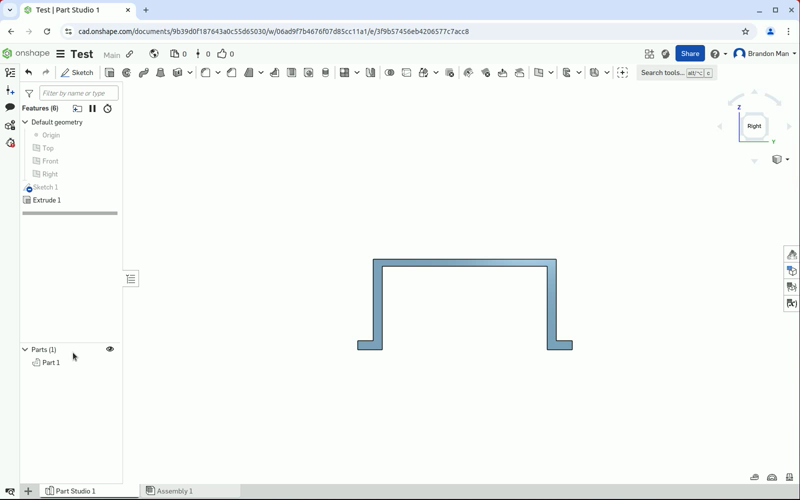
key(shift+p)
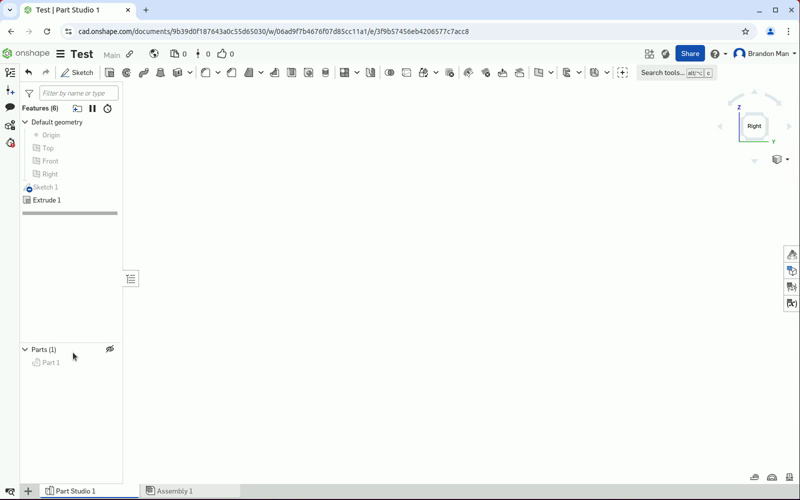
key(space)
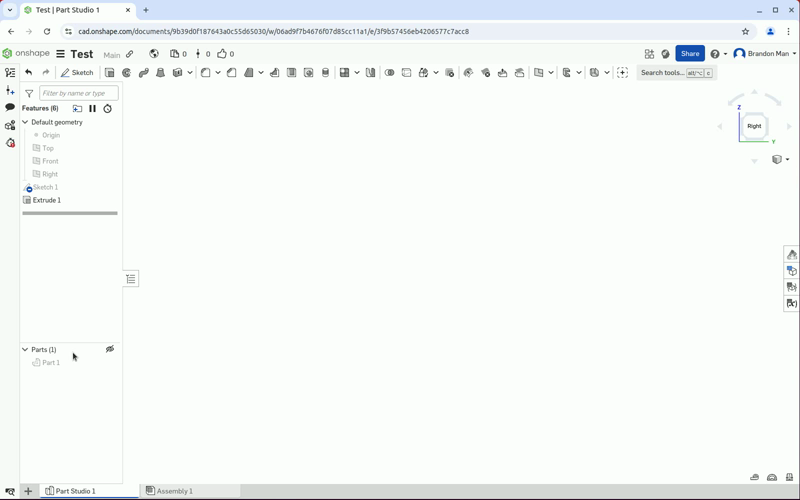
key_down(shift)
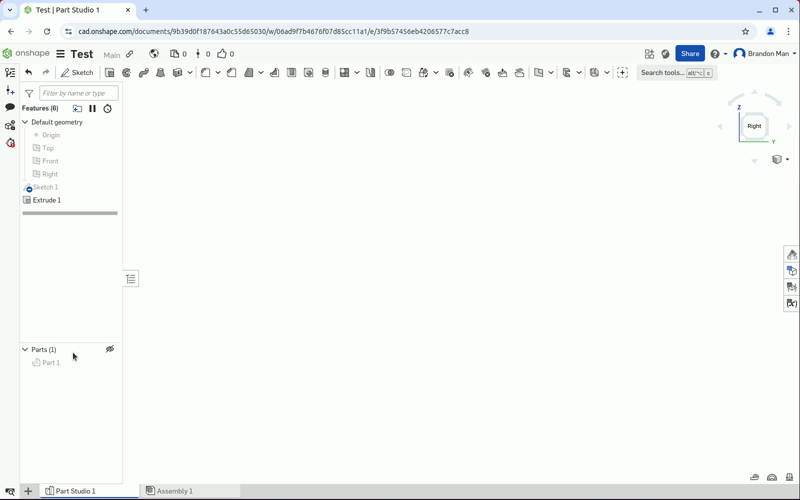
key(right)
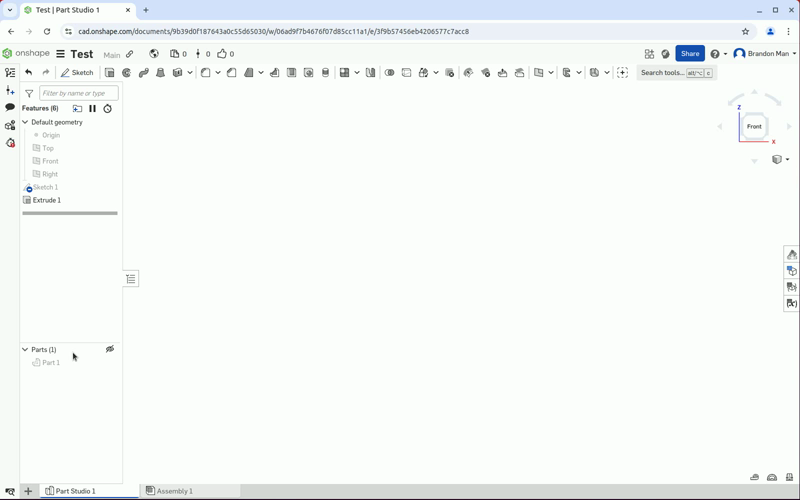
key_up(shift)
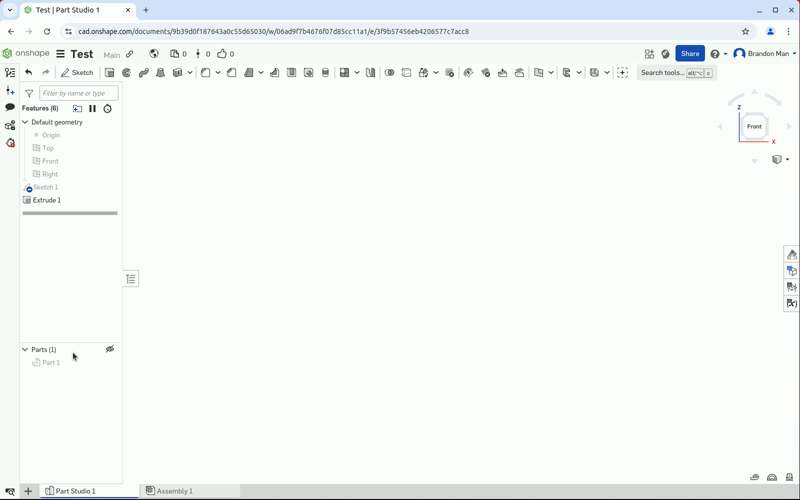
key(space)
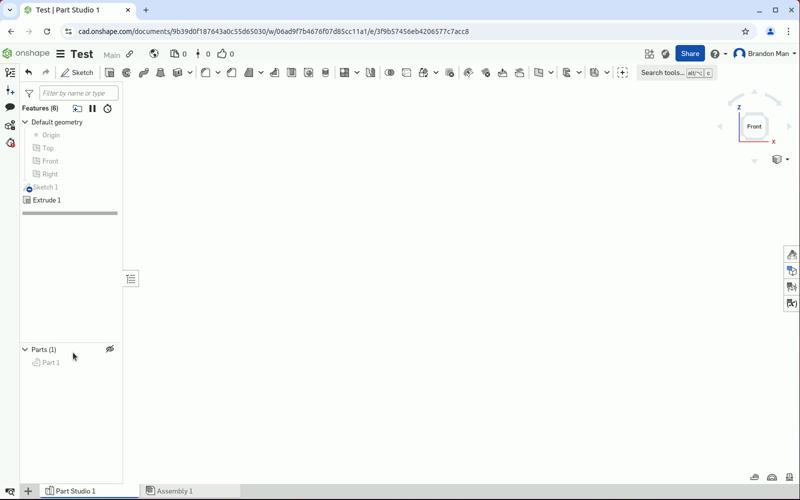
key_down(shift)
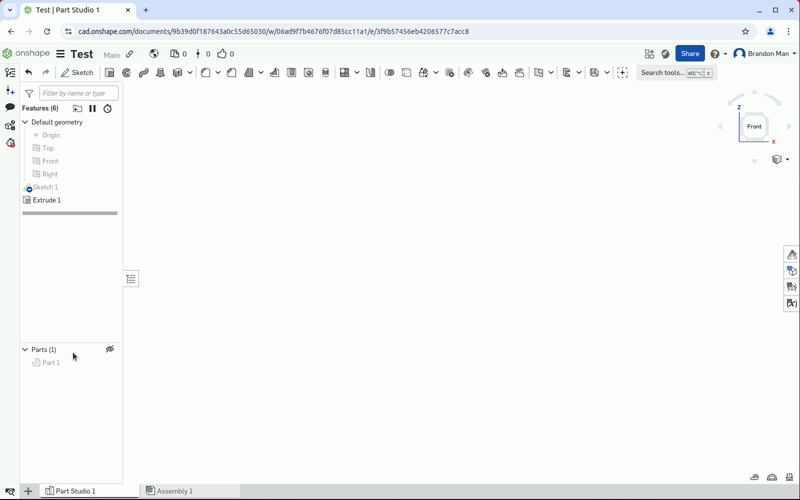
key(down)
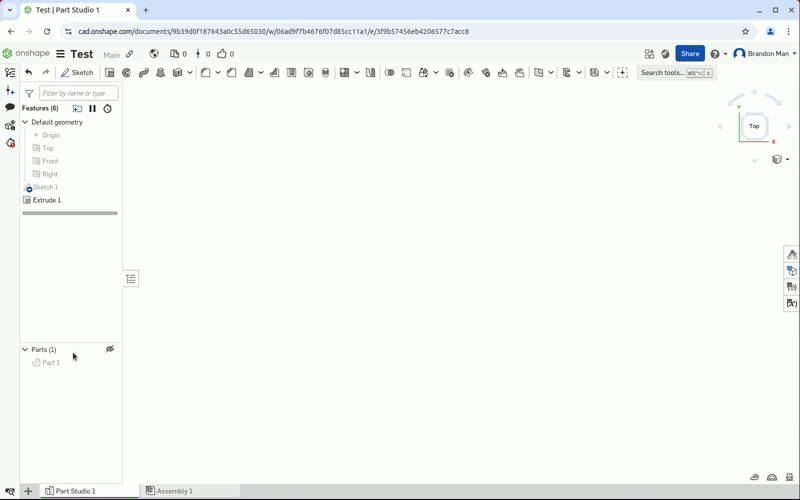
key_up(shift)
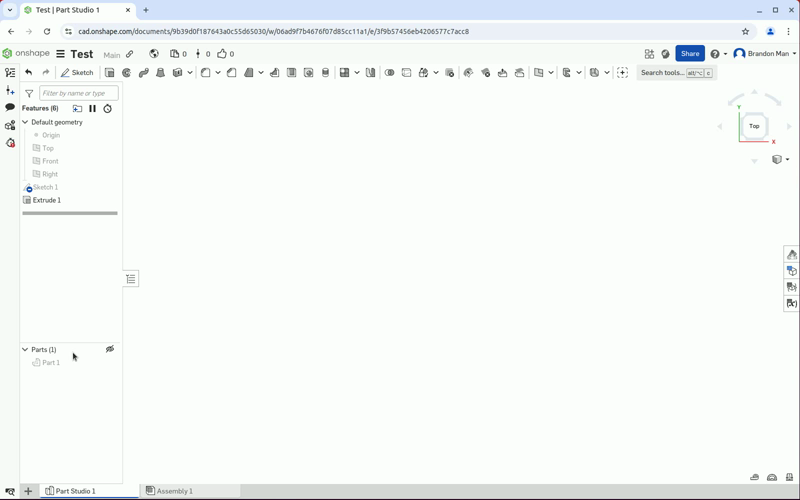
mouse_move(73, 352)
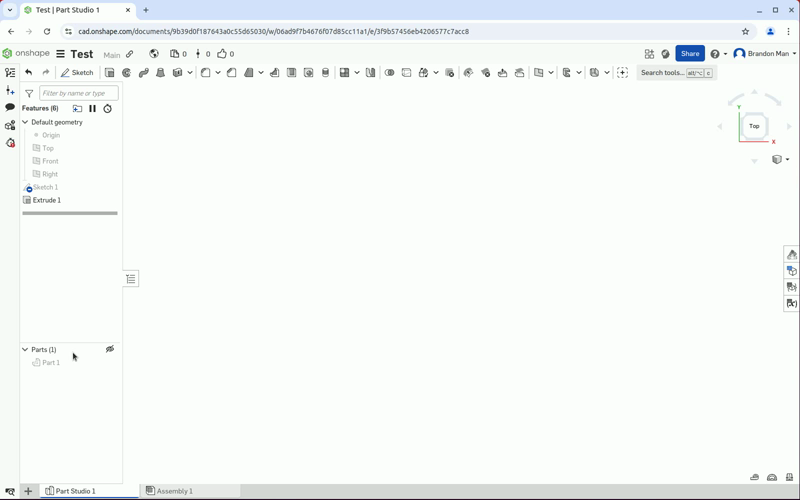
key(shift+y)
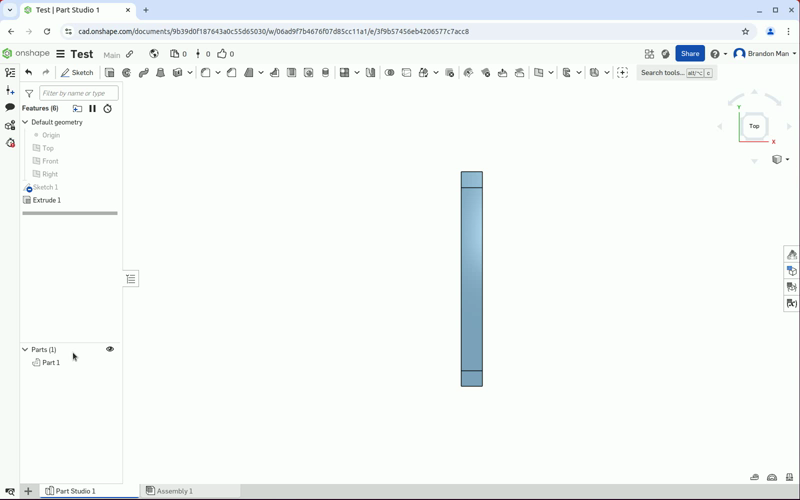
mouse_move(541, 75)
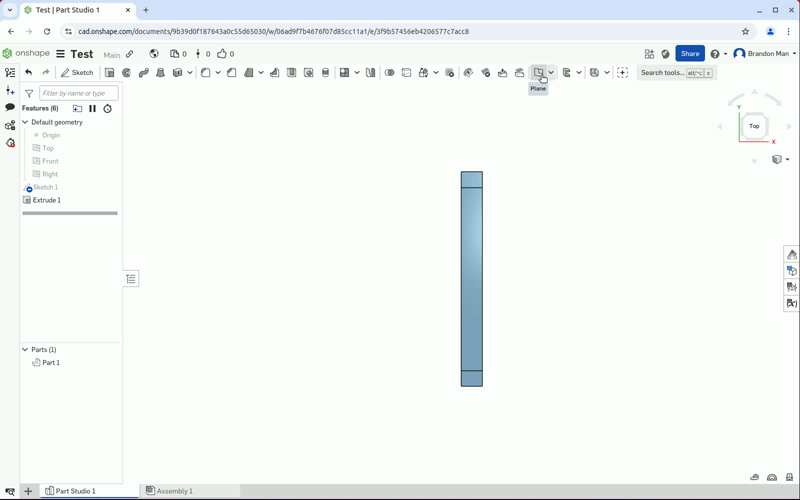
click(541, 75)
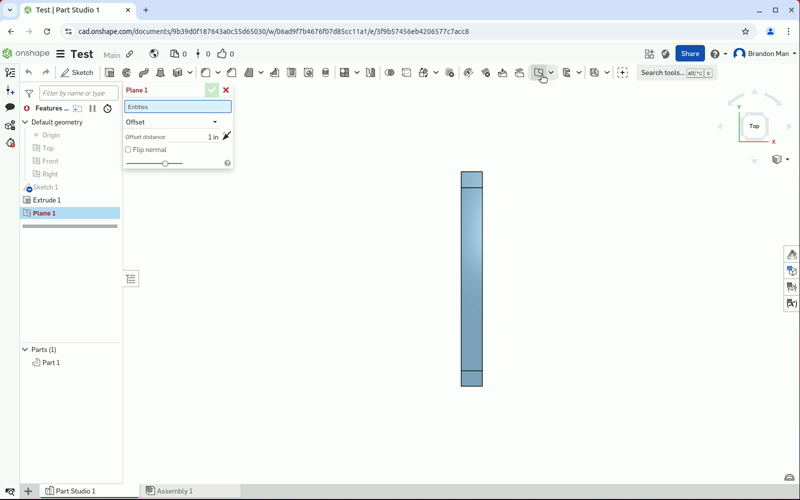
mouse_move(73, 150)
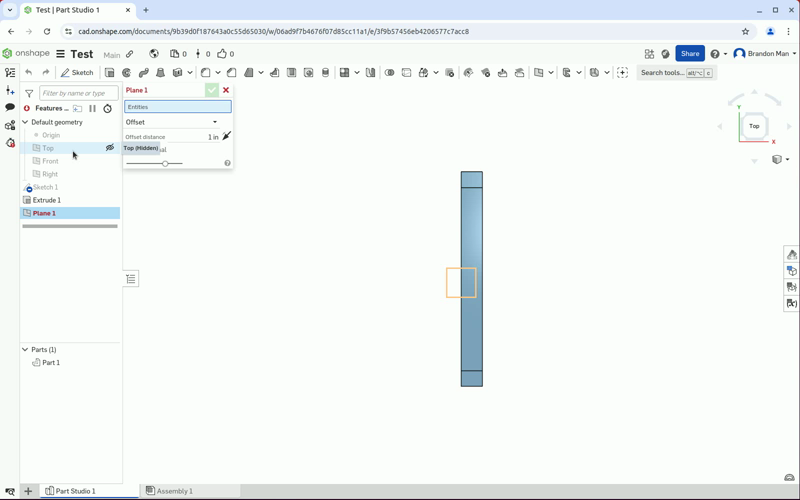
click(73, 150)
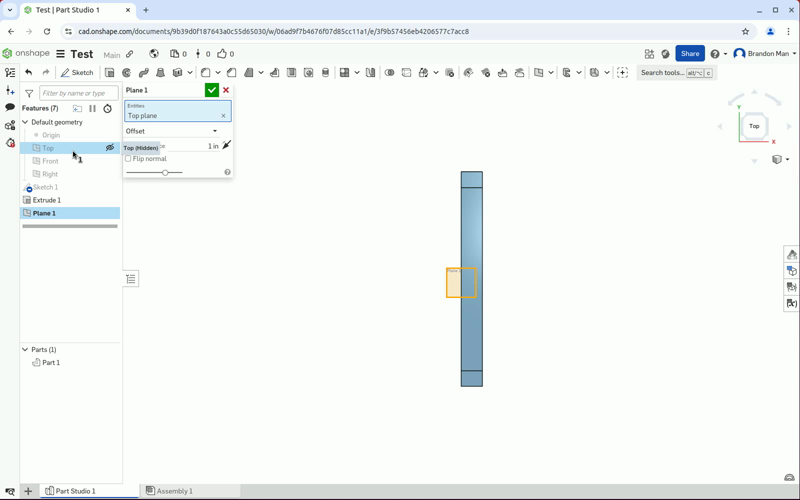
key(tab, 2)
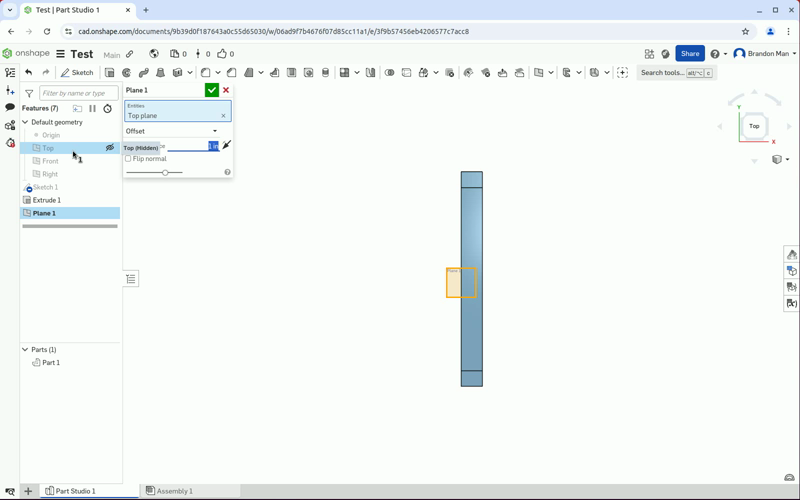
text(11.801)
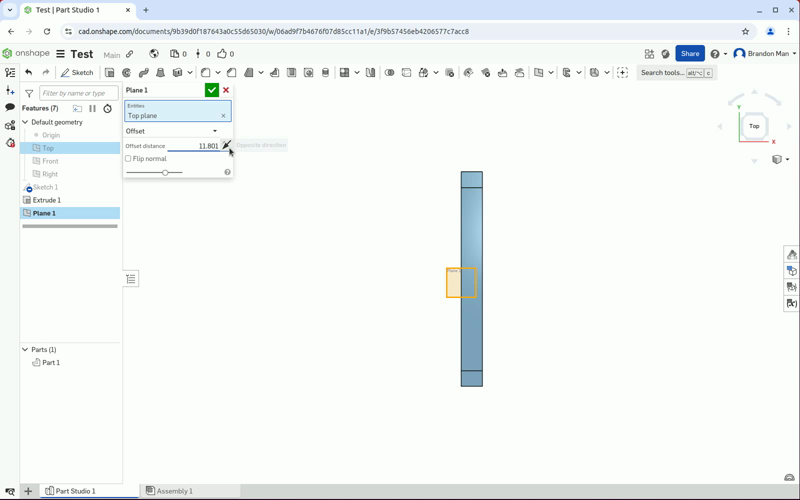
mouse_move(229, 147)
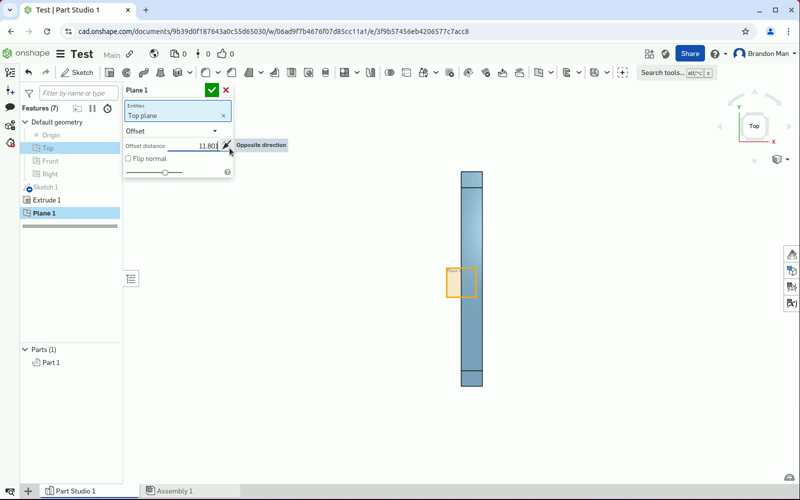
click(229, 147)
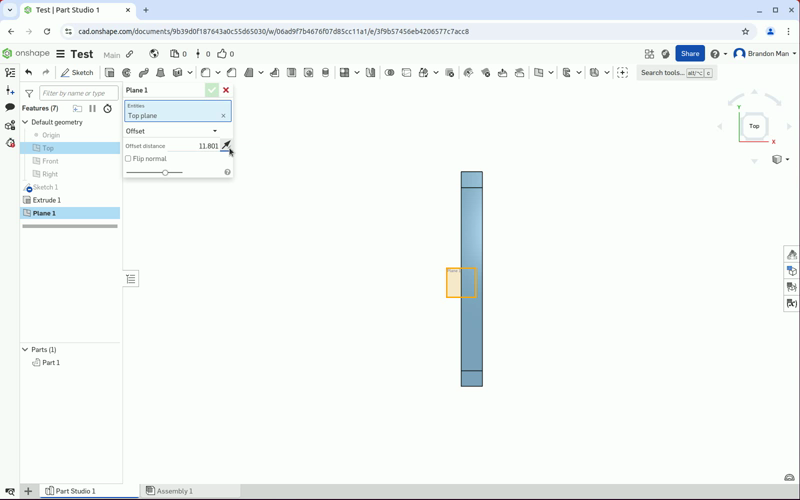
key(enter, 2)
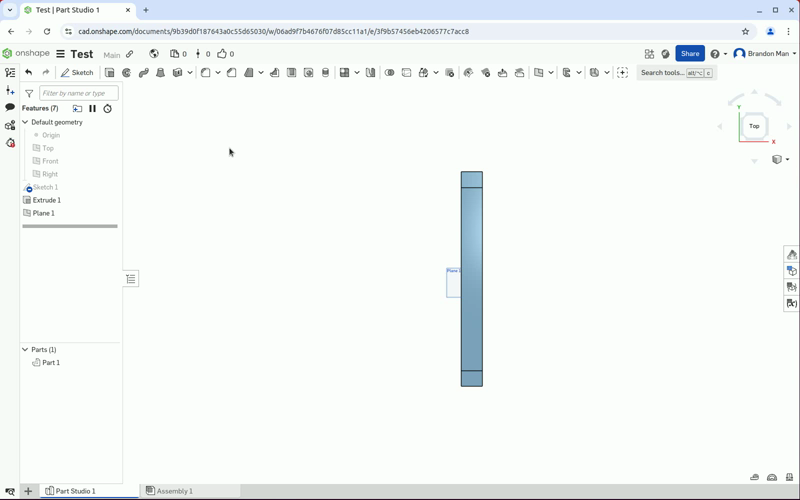
key(shift+s)
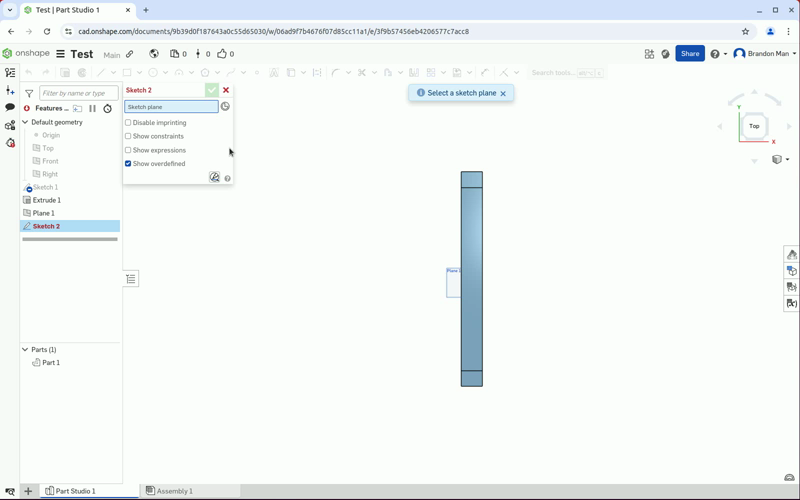
mouse_move(73, 215)
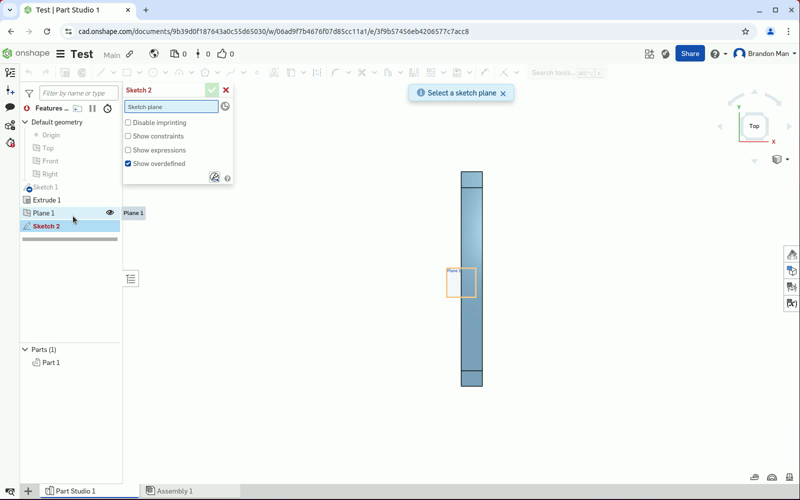
click(73, 215)
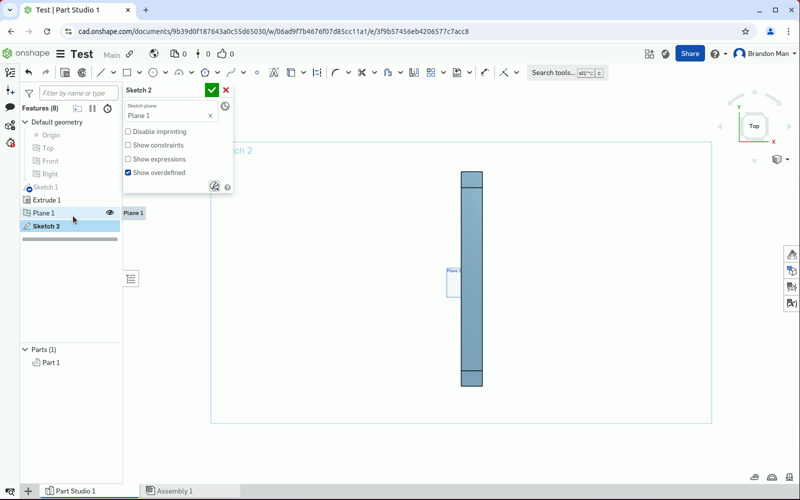
mouse_move(73, 352)
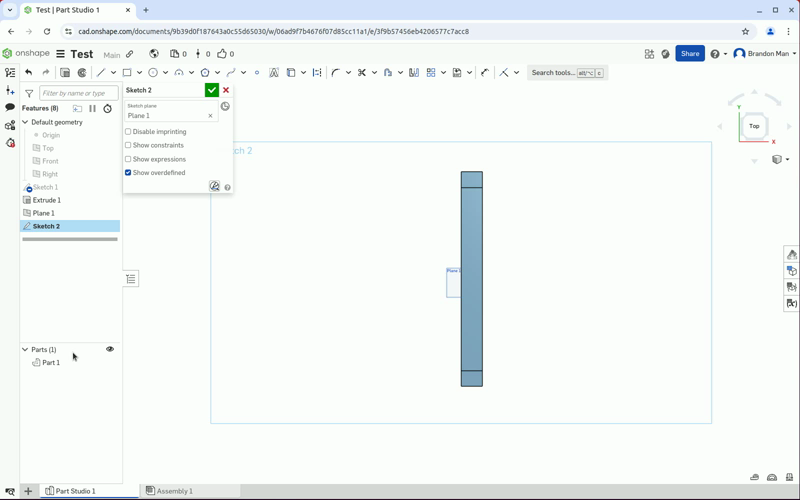
key(y)
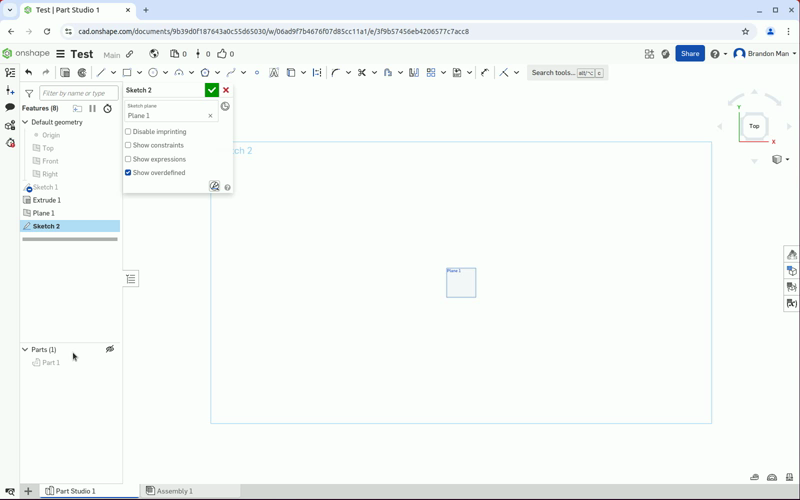
key(c)
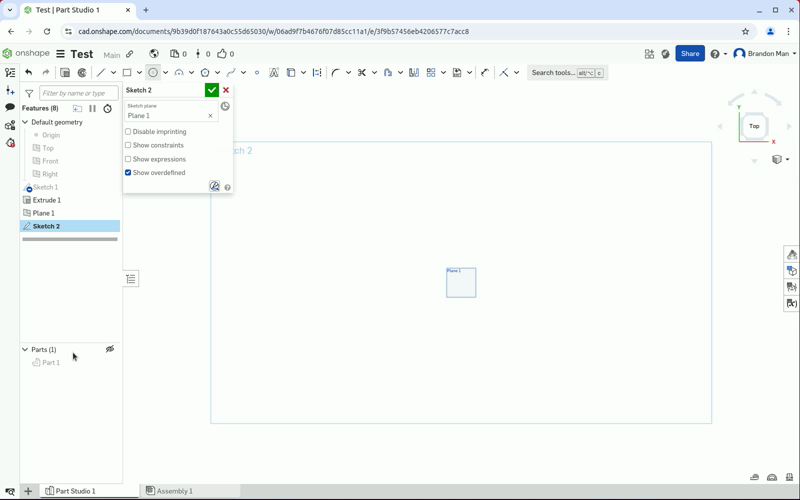
key_down(shift)
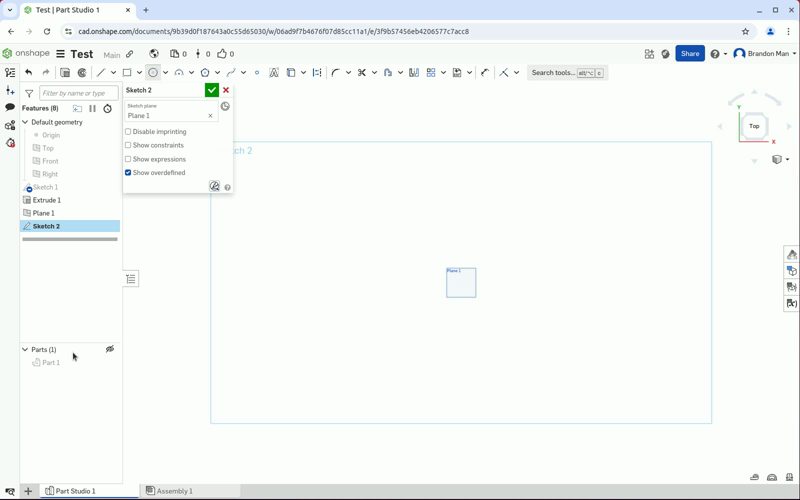
mouse_move(471, 178)
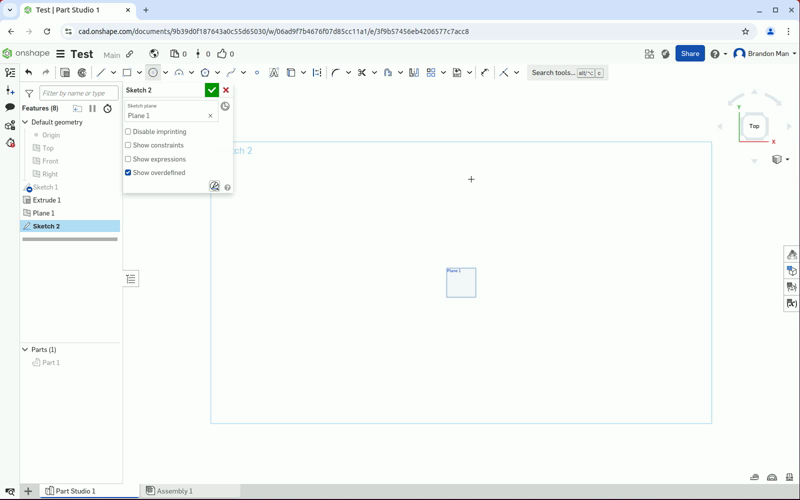
click(471, 178)
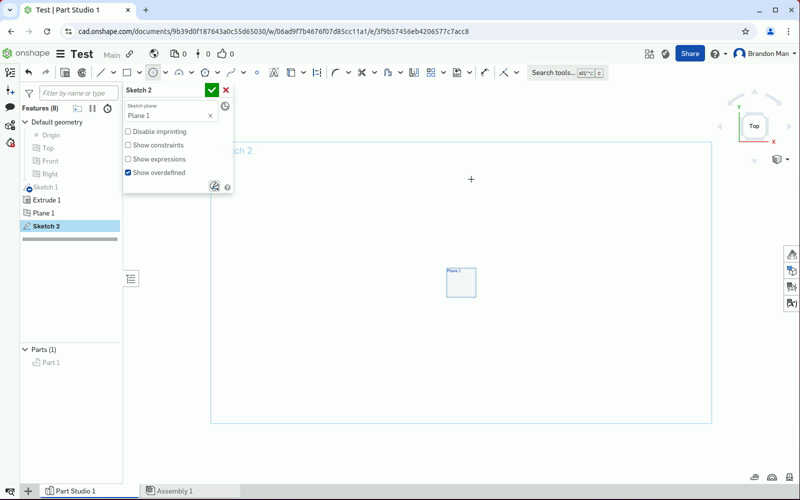
key_up(shift)
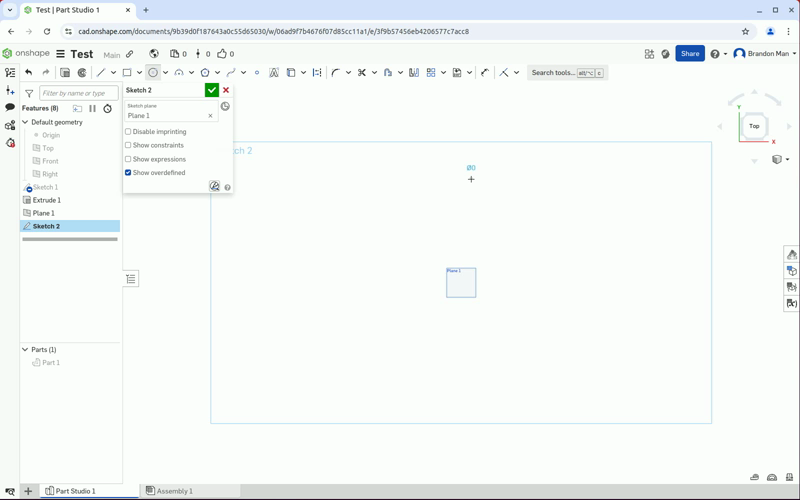
mouse_move(476, 178)
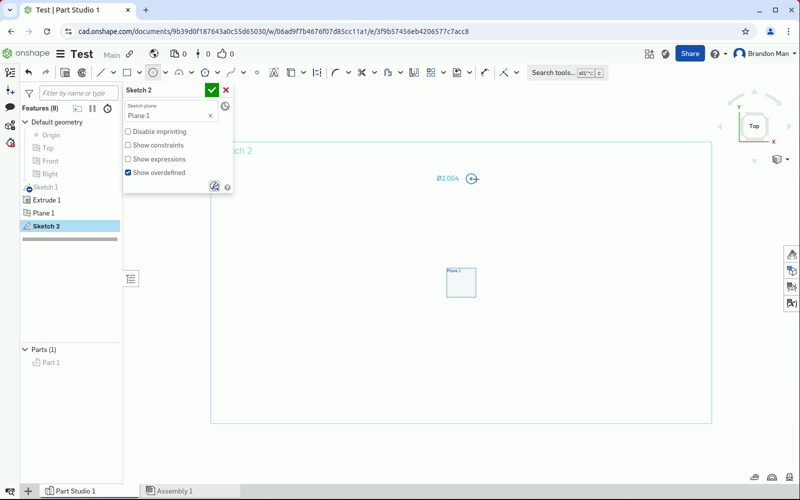
click(476, 178)
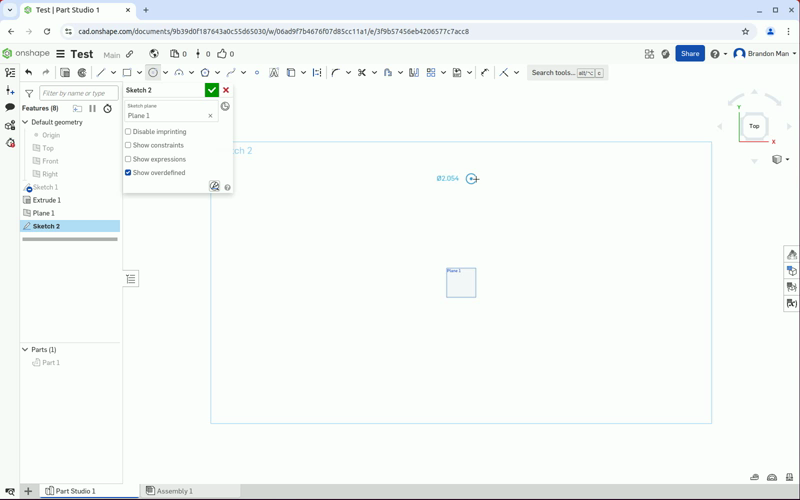
key(esc)
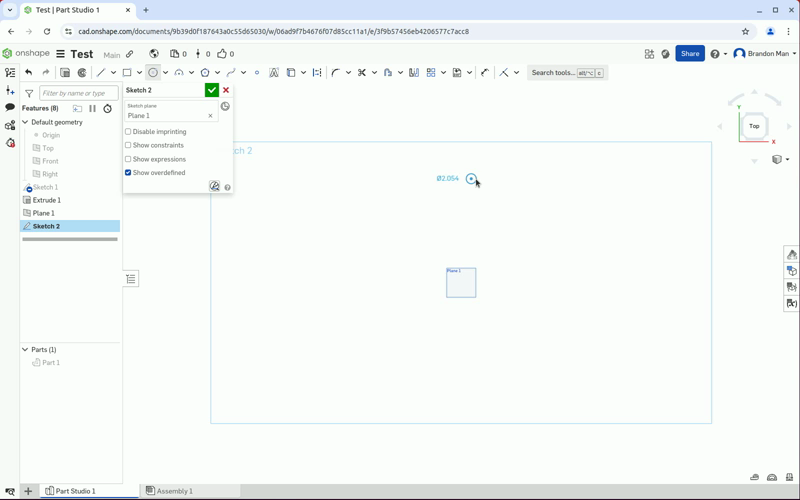
mouse_move(468, 179)
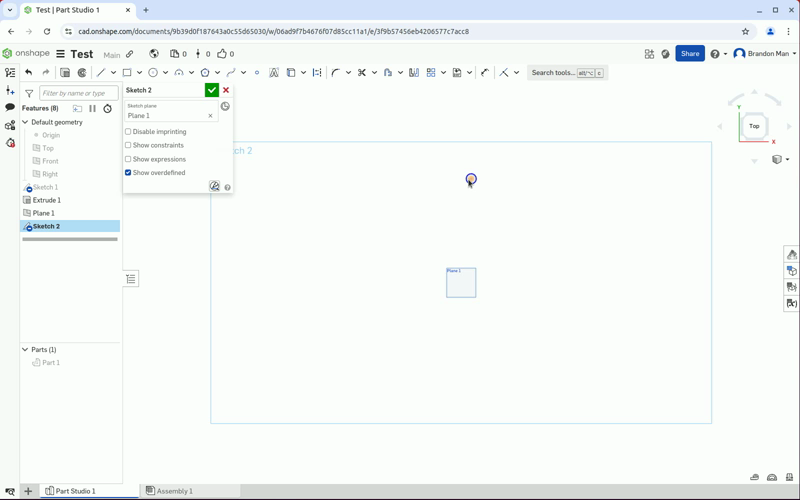
scroll(6)
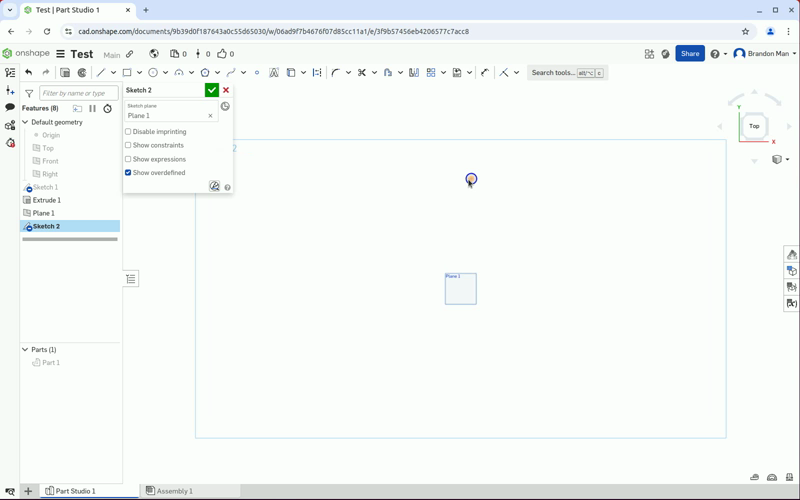
scroll(6)
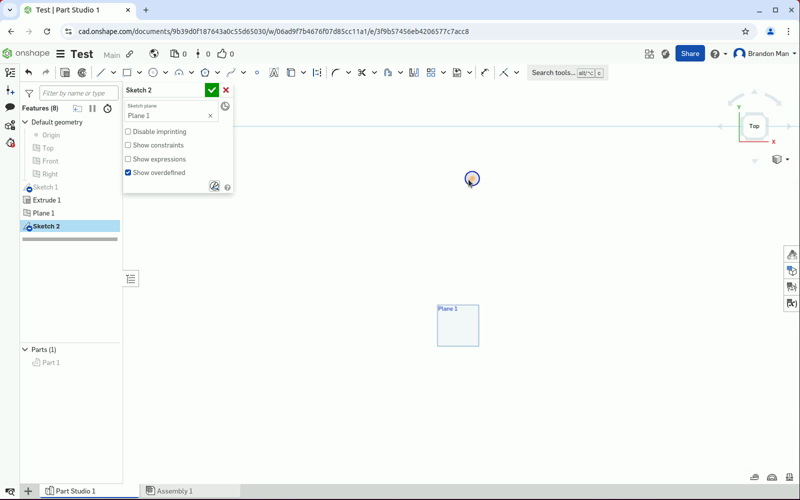
scroll(6)
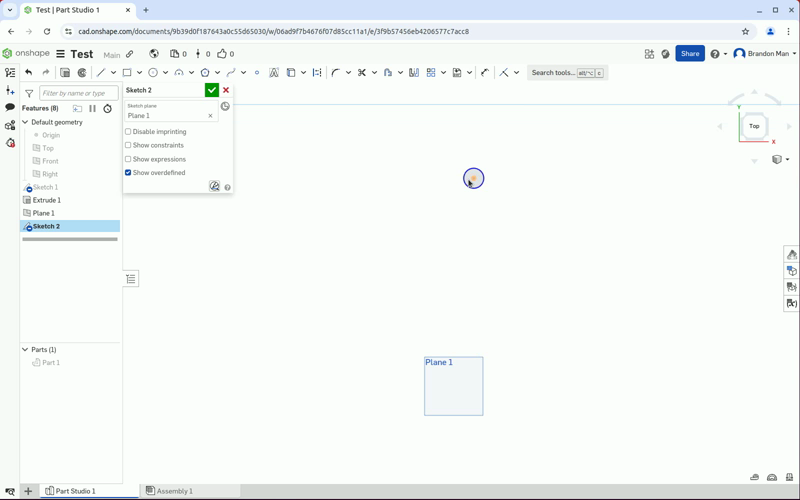
scroll(6)
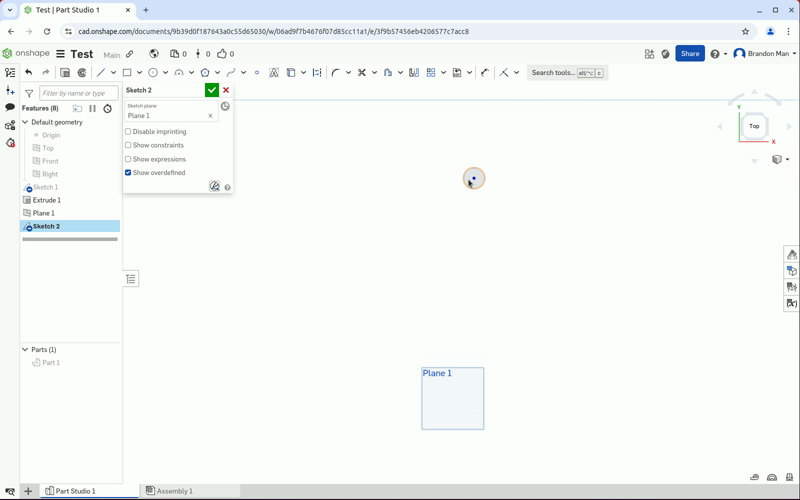
scroll(6)
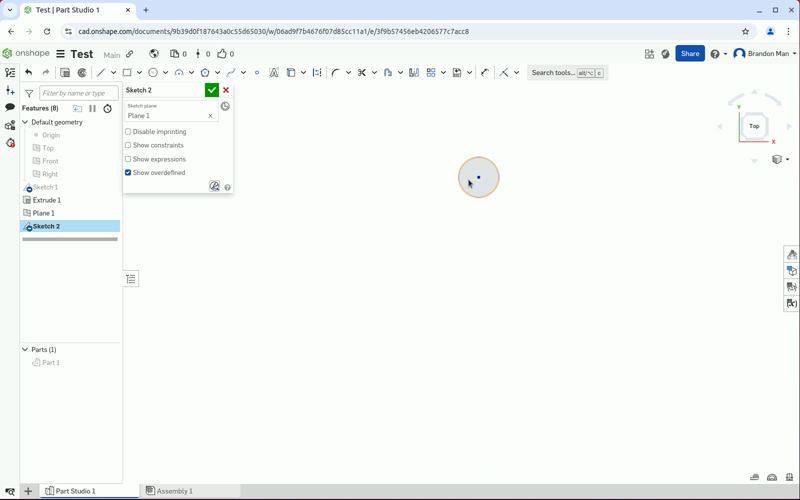
scroll(6)
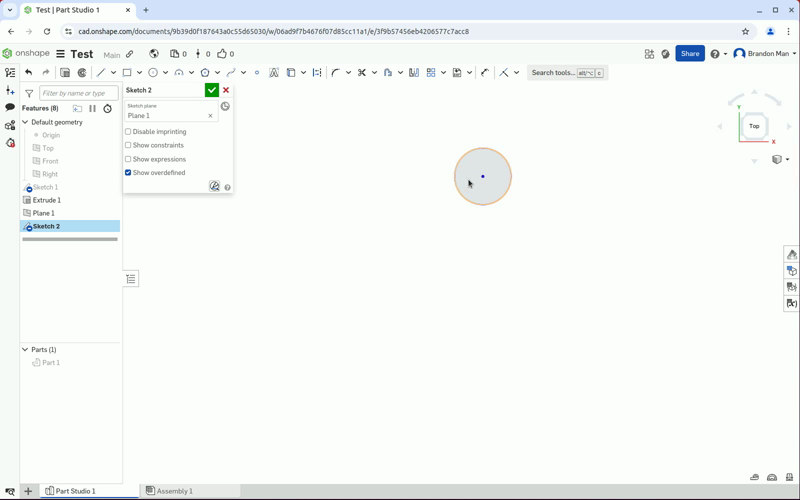
scroll(6)
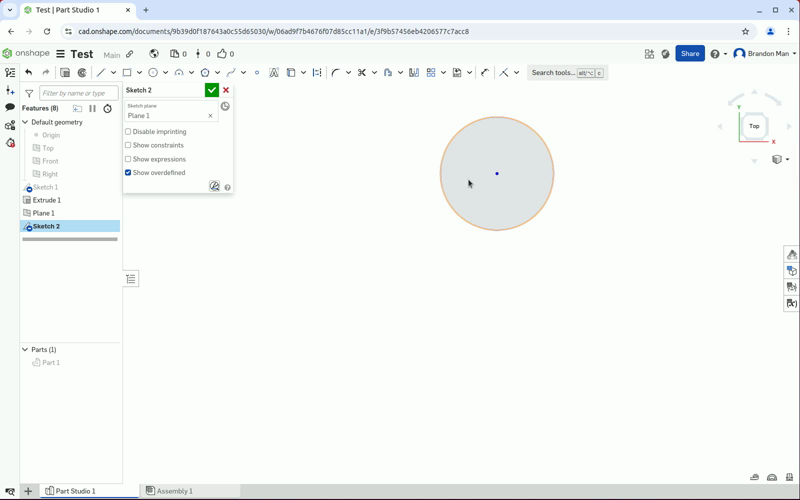
click(468, 179)
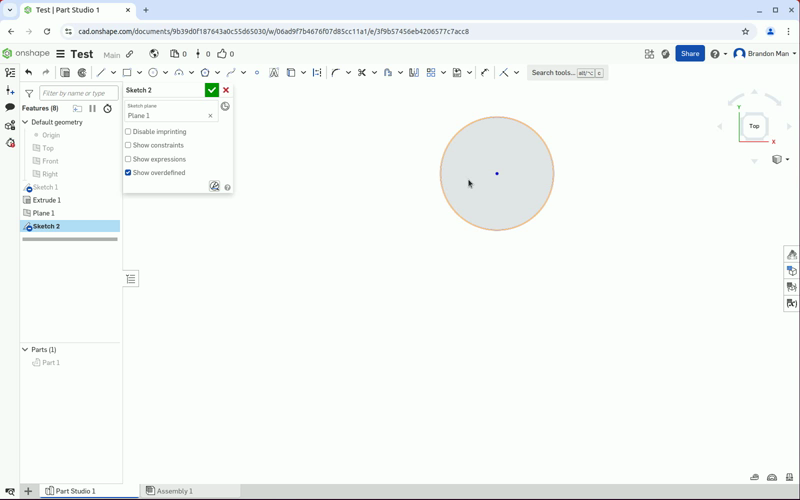
scroll(-6)
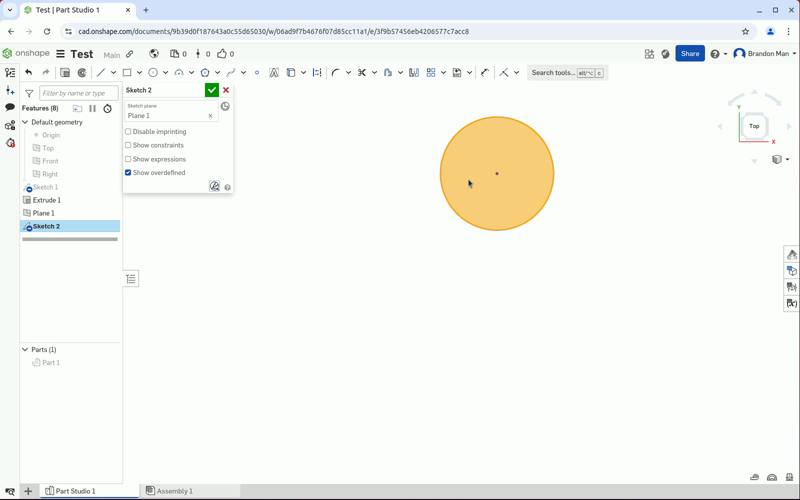
scroll(-6)
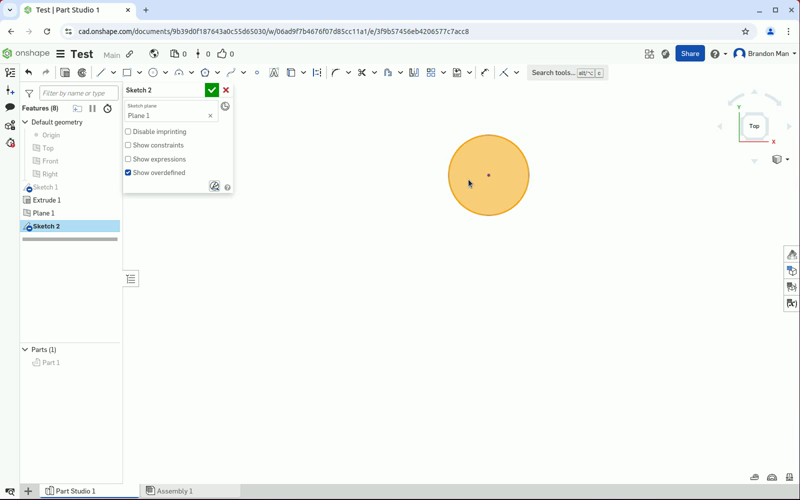
scroll(-6)
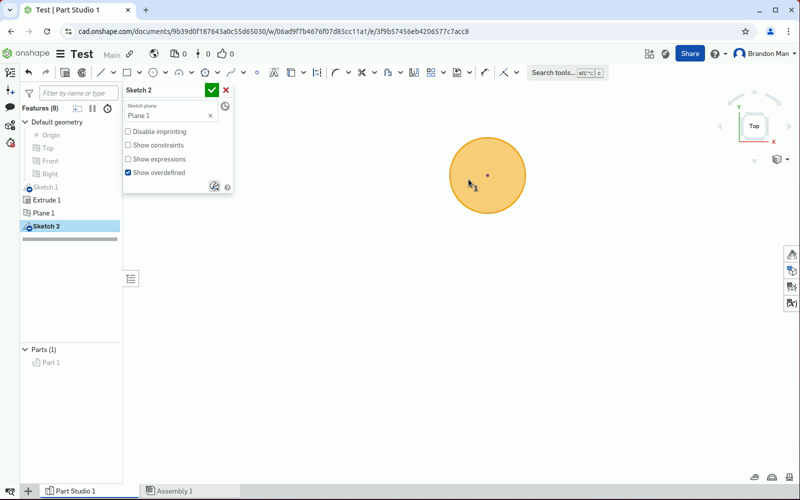
scroll(-6)
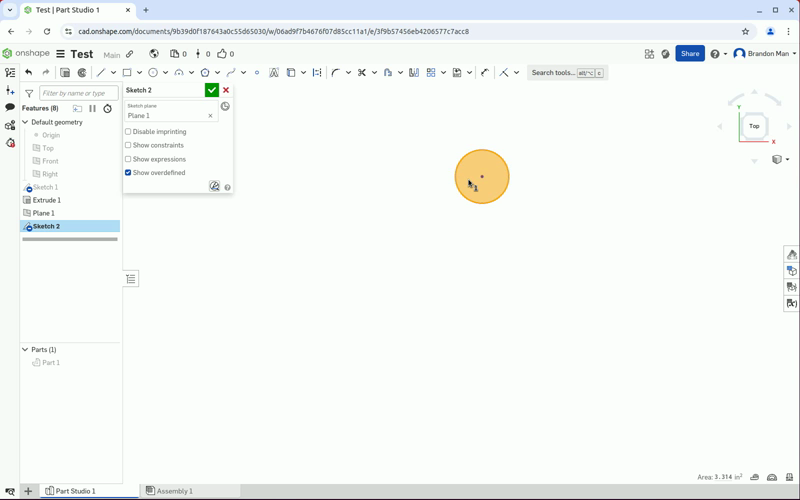
scroll(-6)
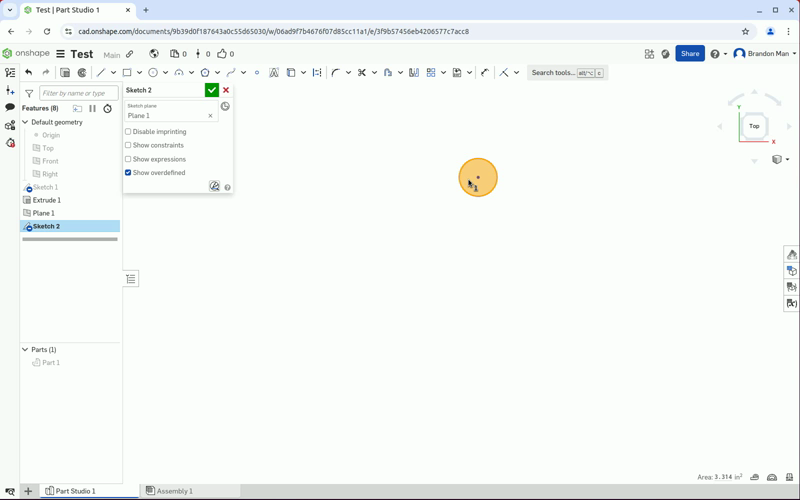
scroll(-6)
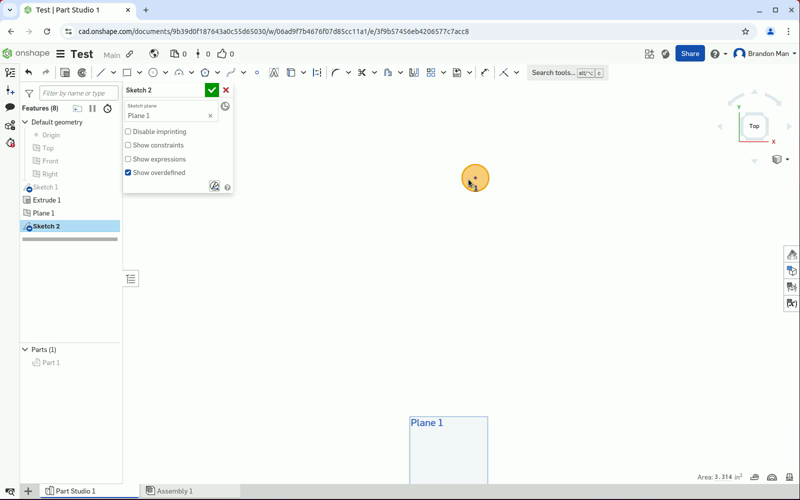
scroll(-6)
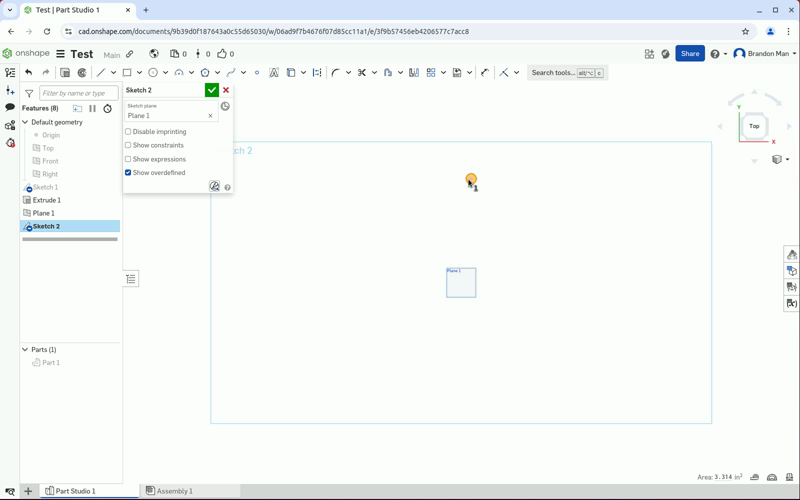
mouse_move(73, 352)
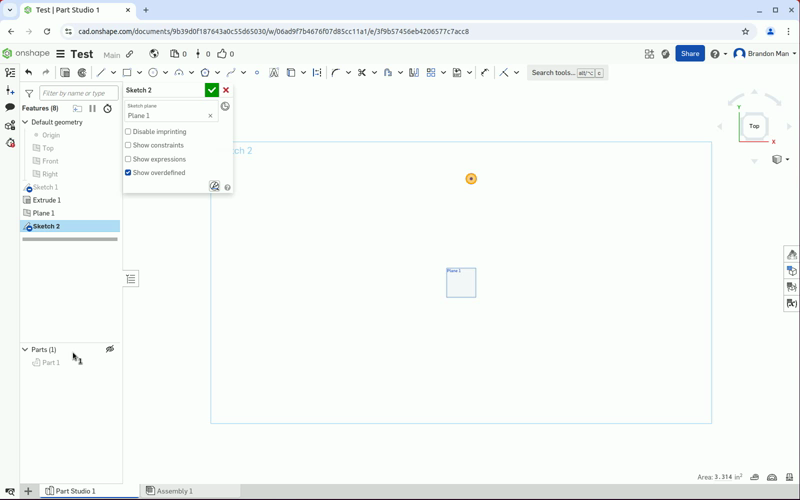
key(shift+y)
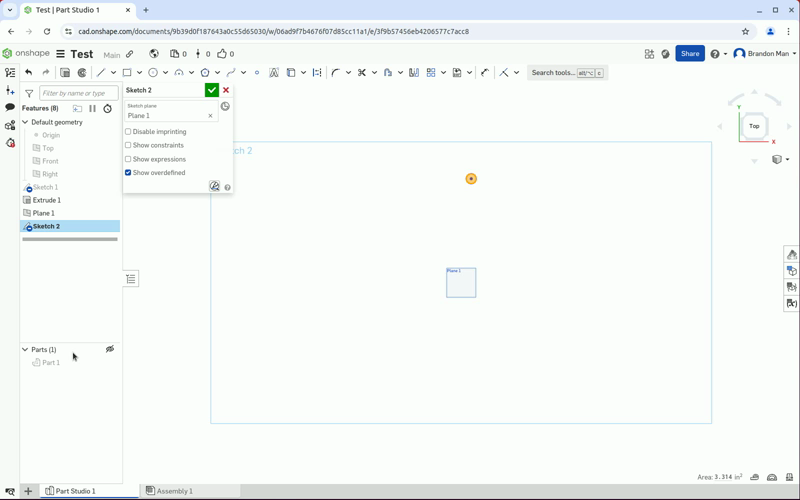
key(shift+e)
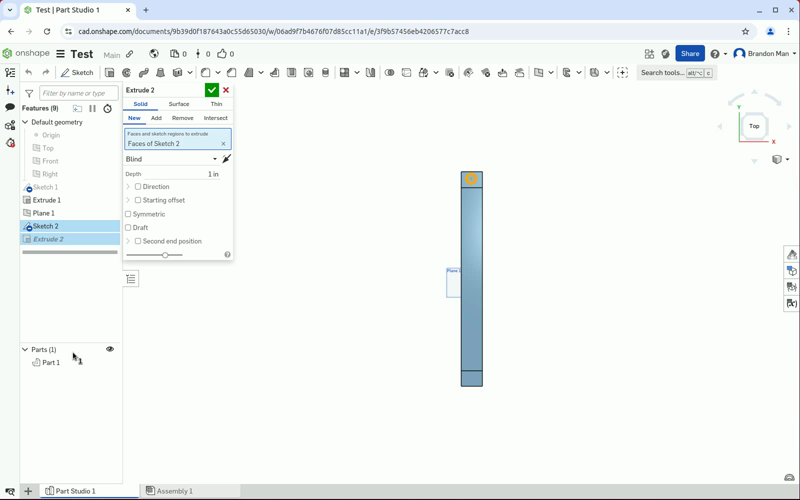
mouse_move(143, 106)
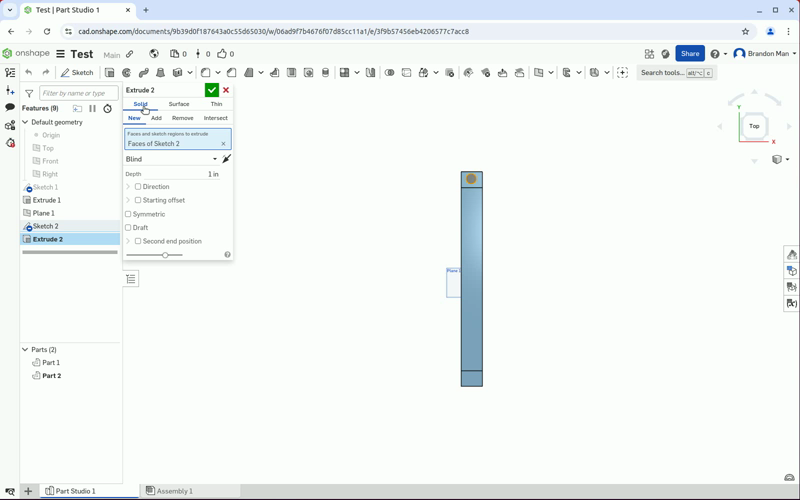
click(143, 106)
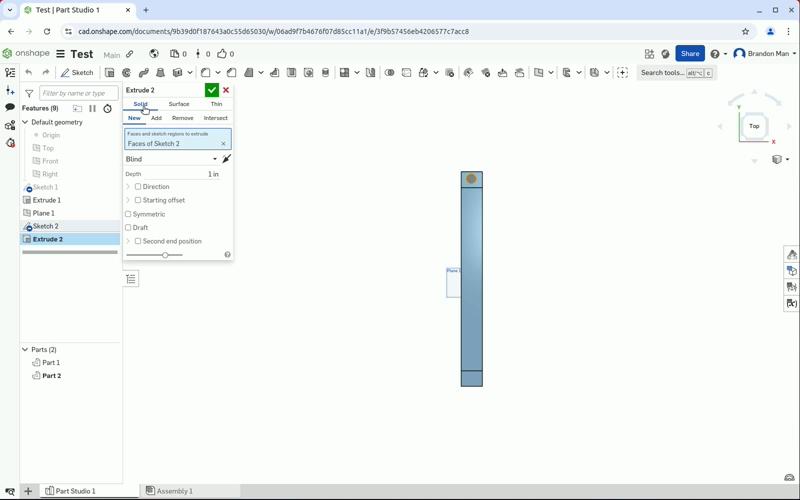
mouse_move(186, 120)
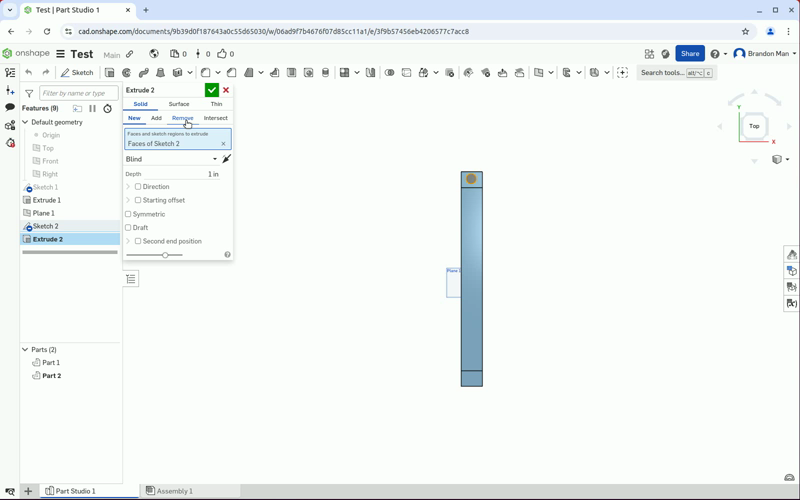
click(186, 120)
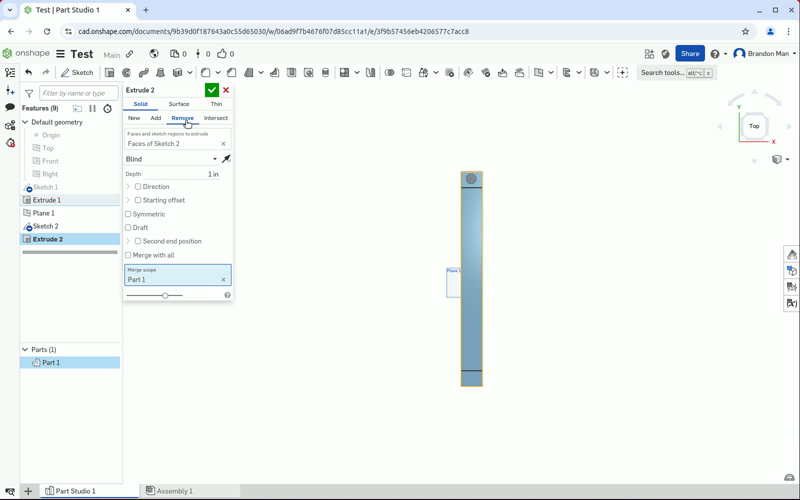
key(tab, 4)
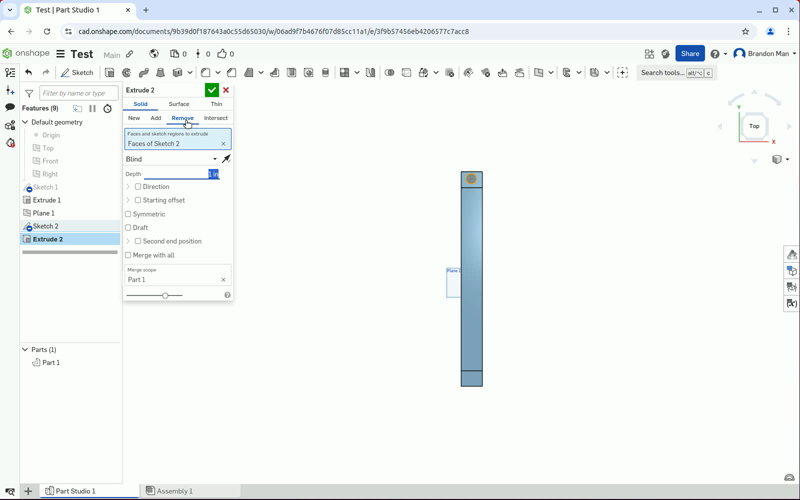
text(10.832)
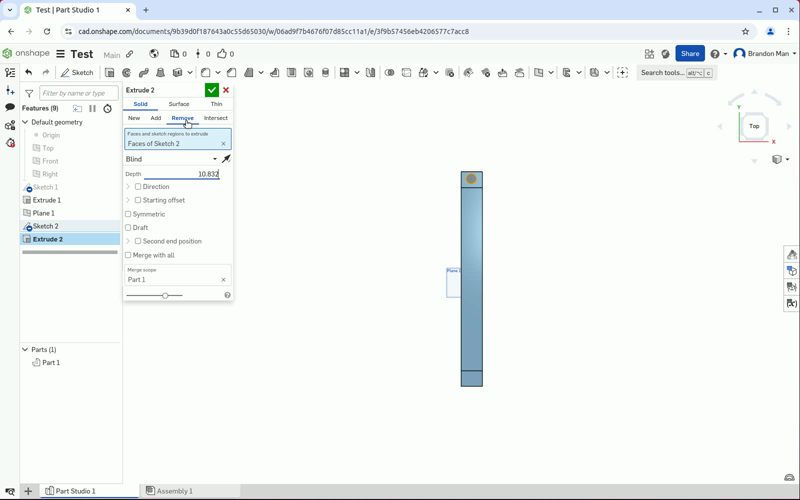
key(tab, 6)
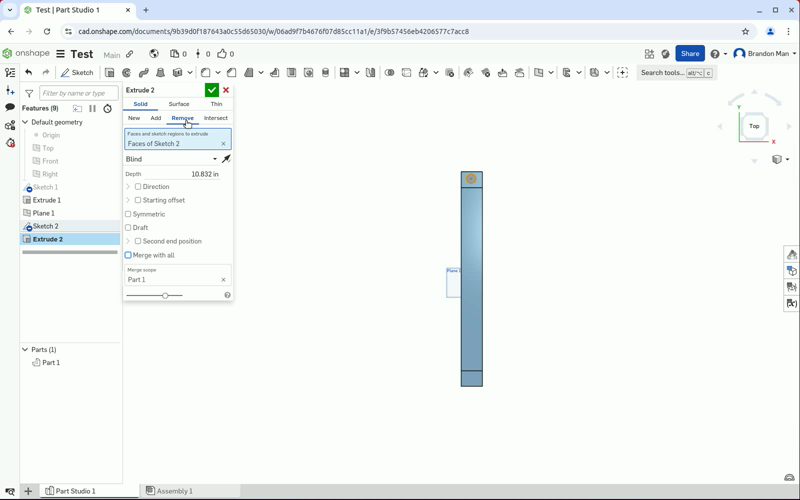
key(space)
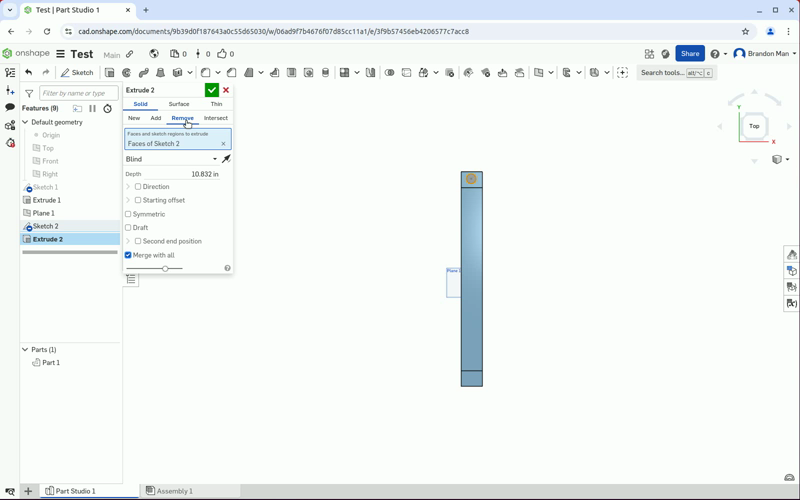
key(enter)
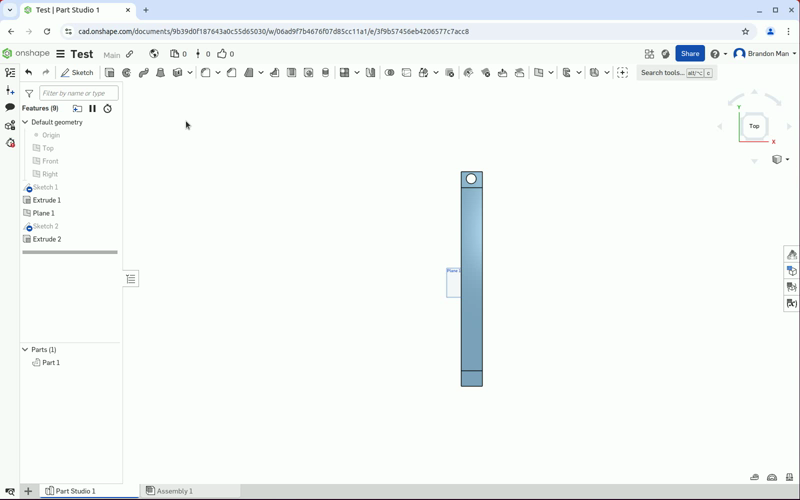
key(shift+h)
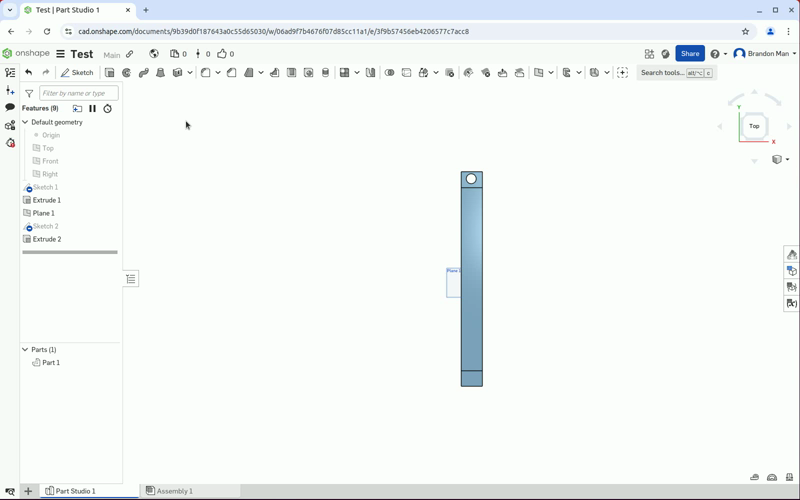
key(shift+h)
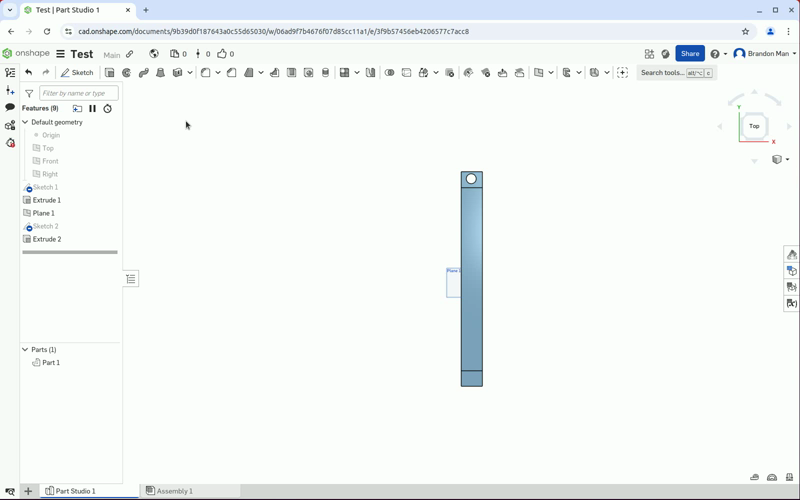
mouse_move(73, 189)
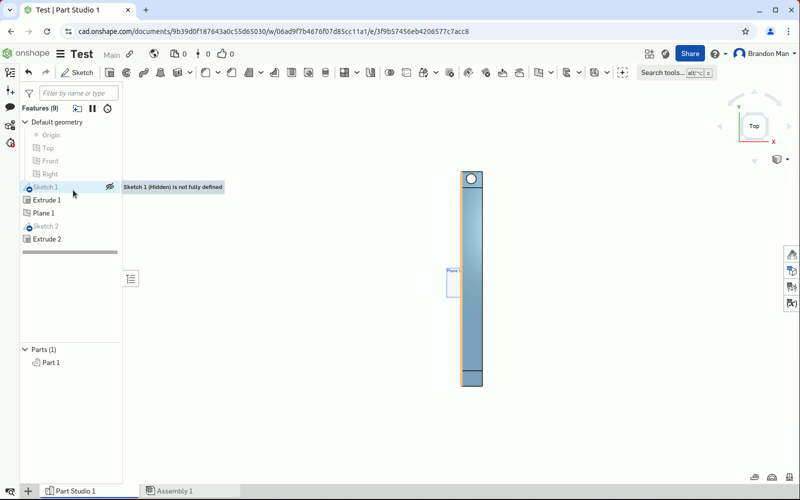
click(73, 189)
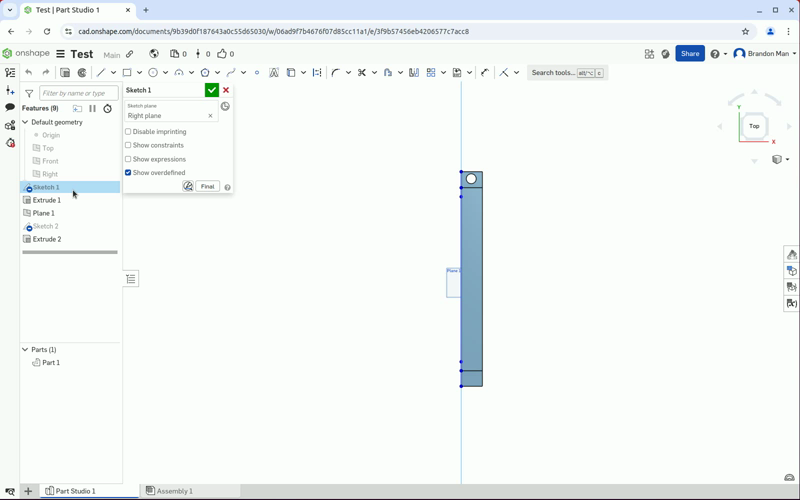
mouse_move(229, 92)
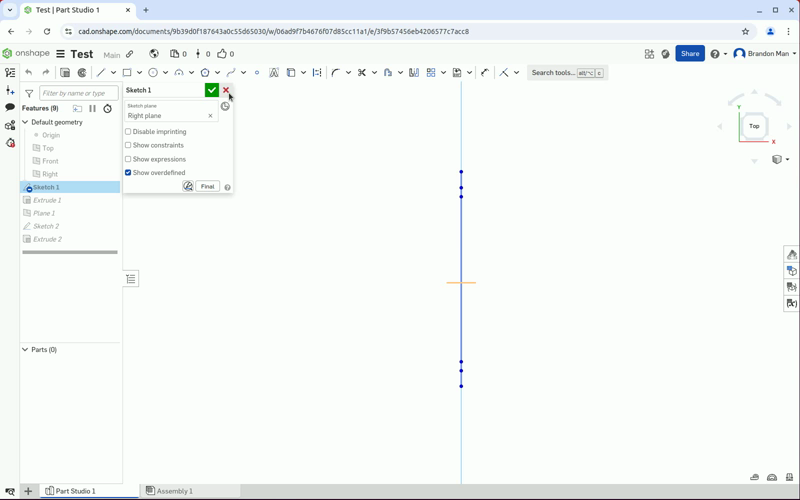
click(229, 92)
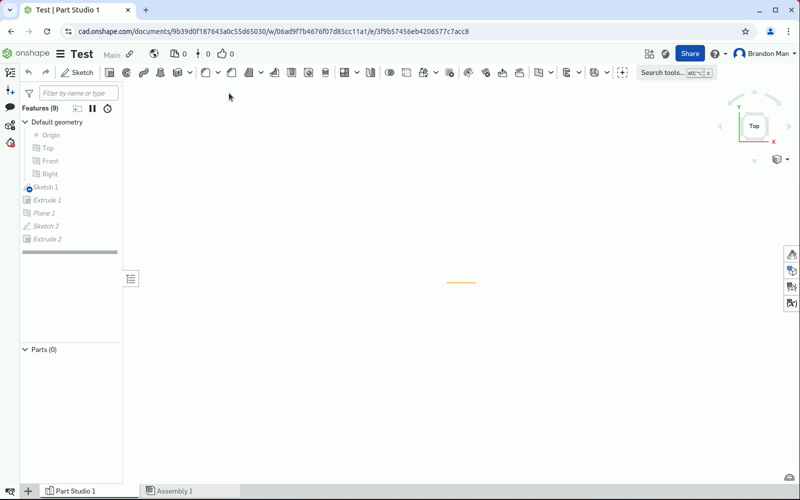
key(shift+s)
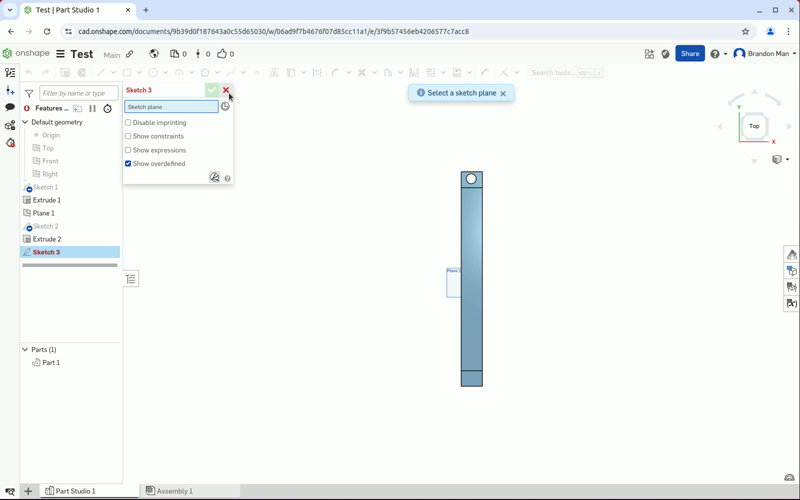
mouse_move(73, 215)
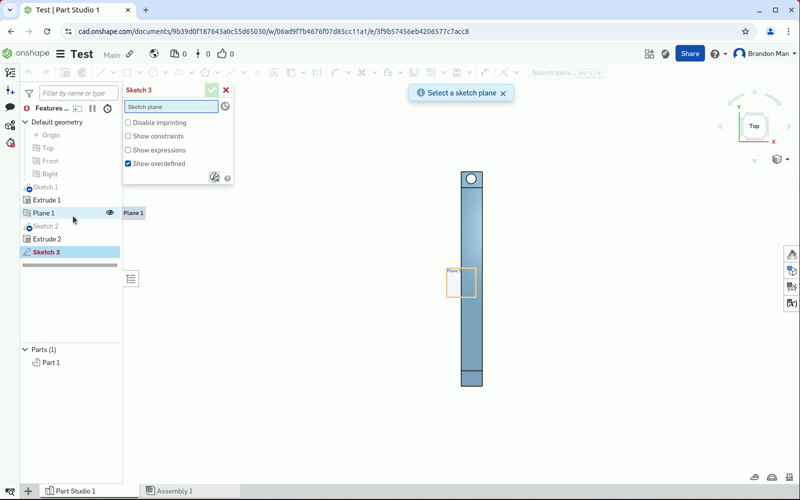
click(73, 215)
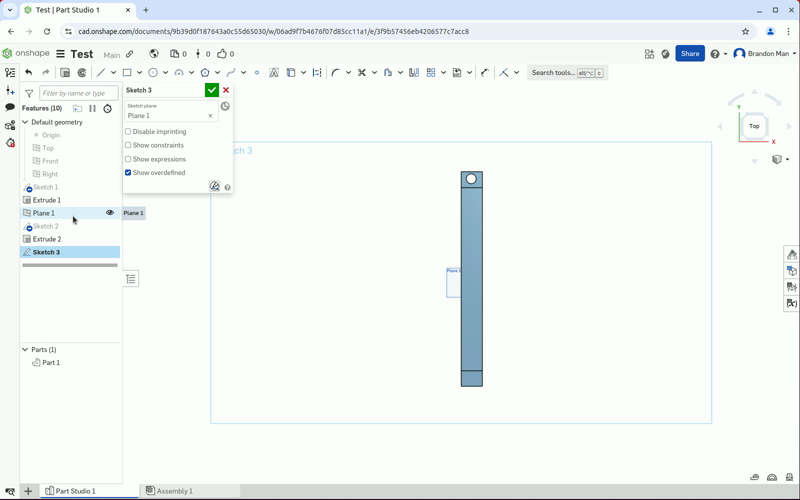
mouse_move(73, 352)
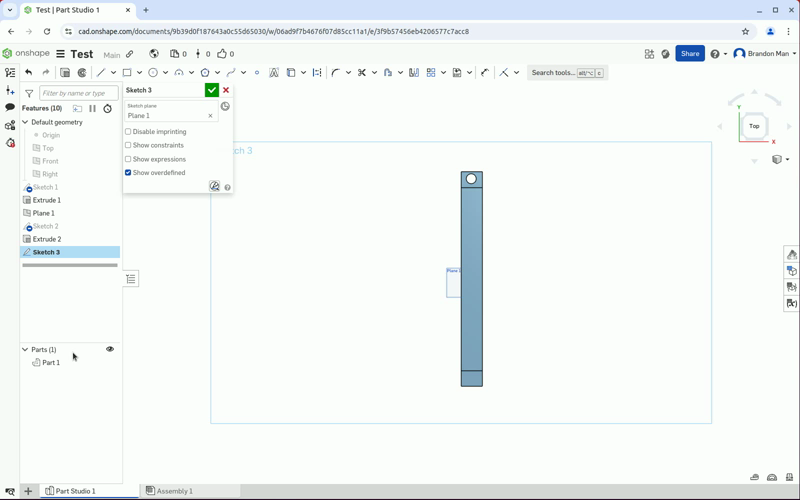
key(y)
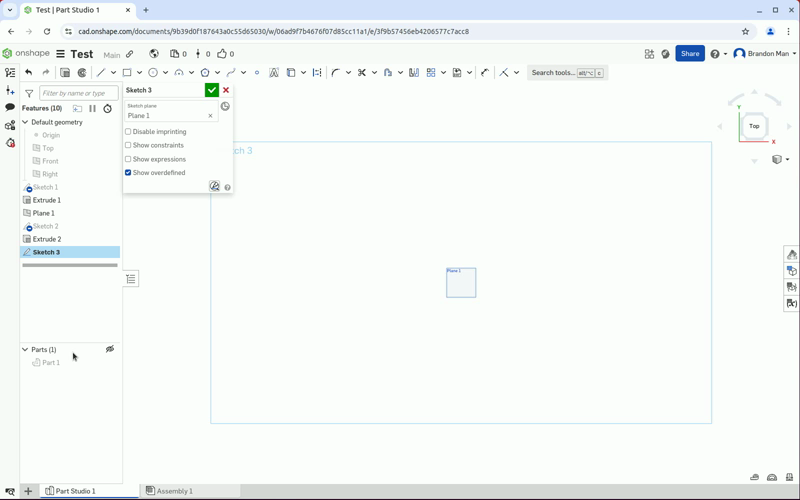
key(c)
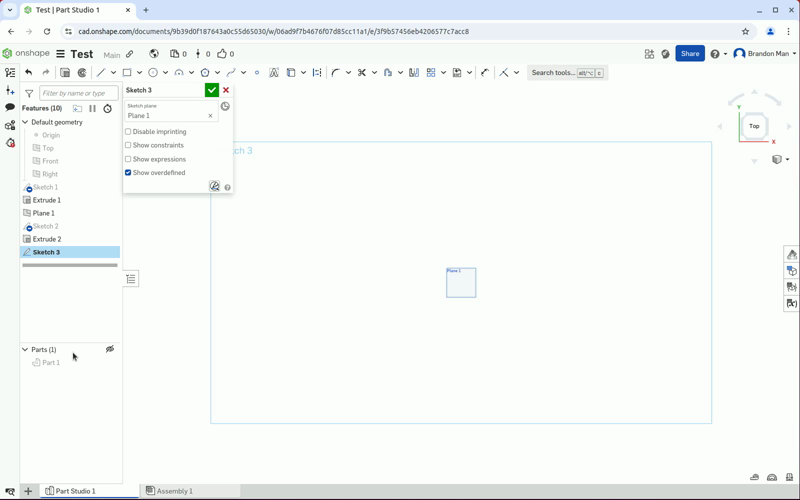
key_down(shift)
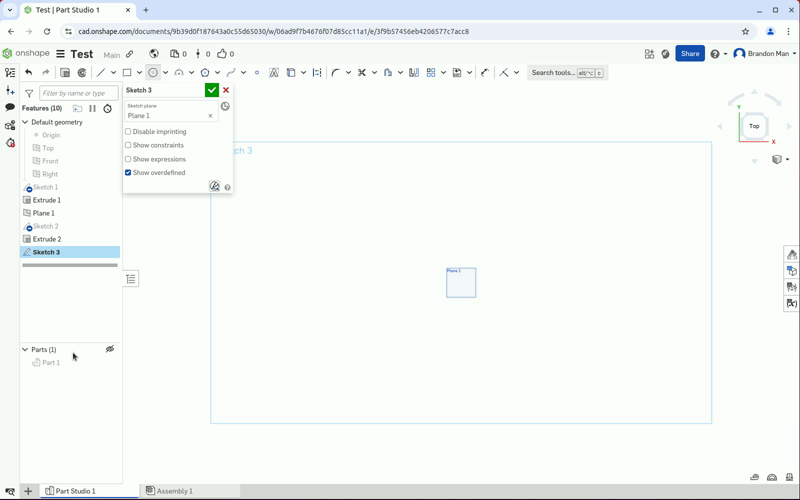
mouse_move(471, 378)
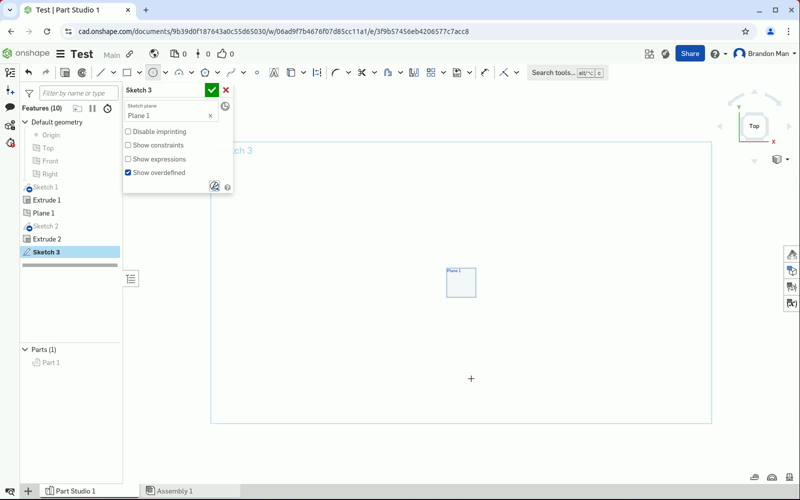
click(471, 378)
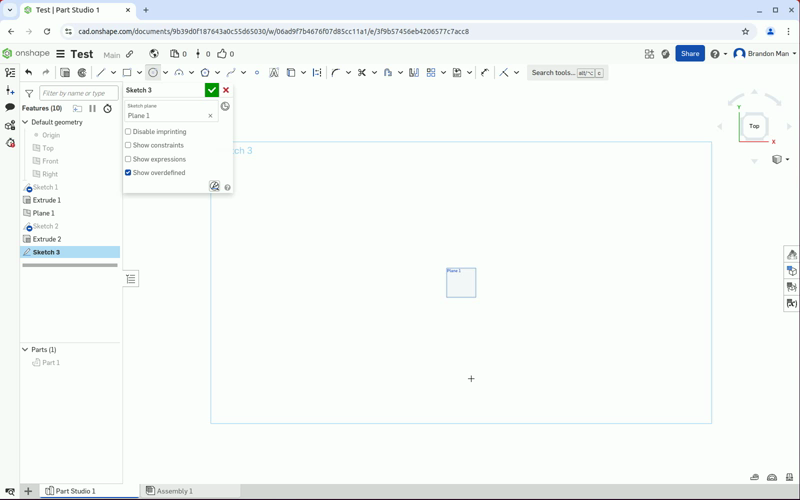
key_up(shift)
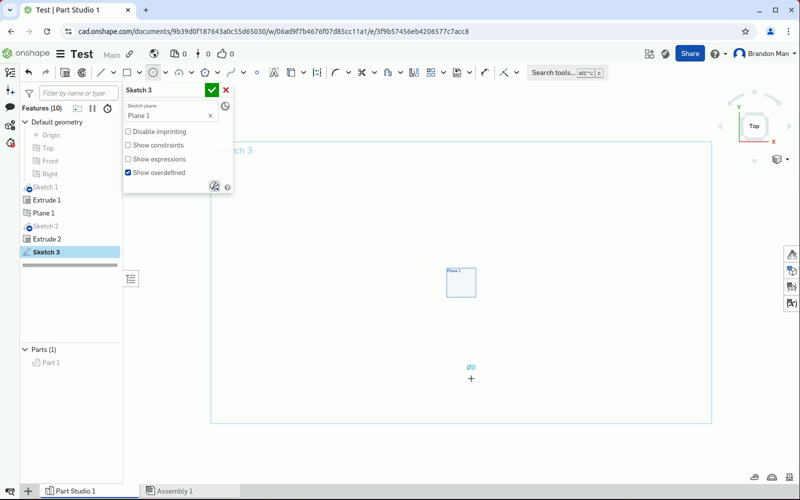
mouse_move(476, 378)
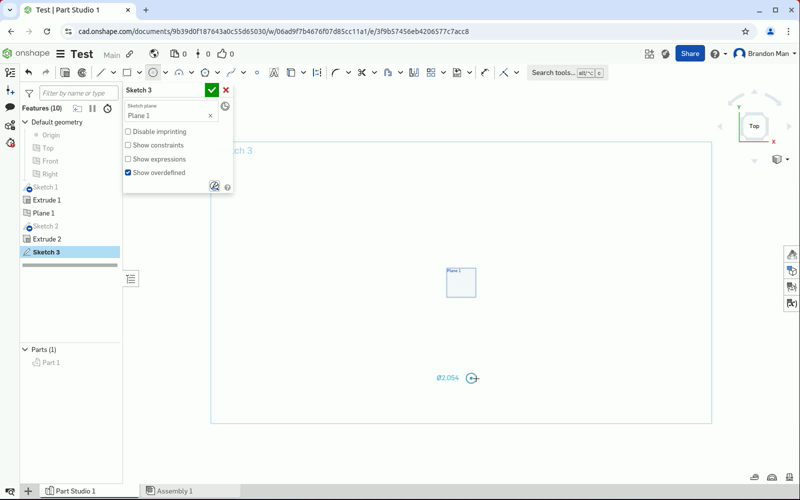
click(476, 378)
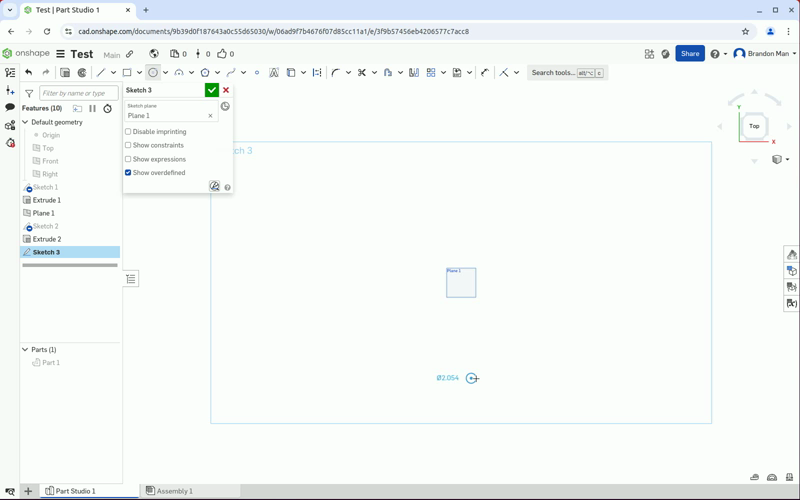
key(esc)
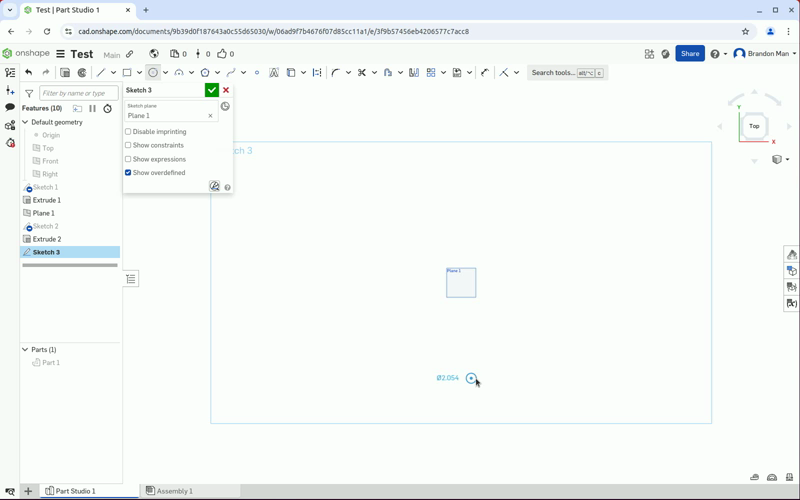
mouse_move(468, 378)
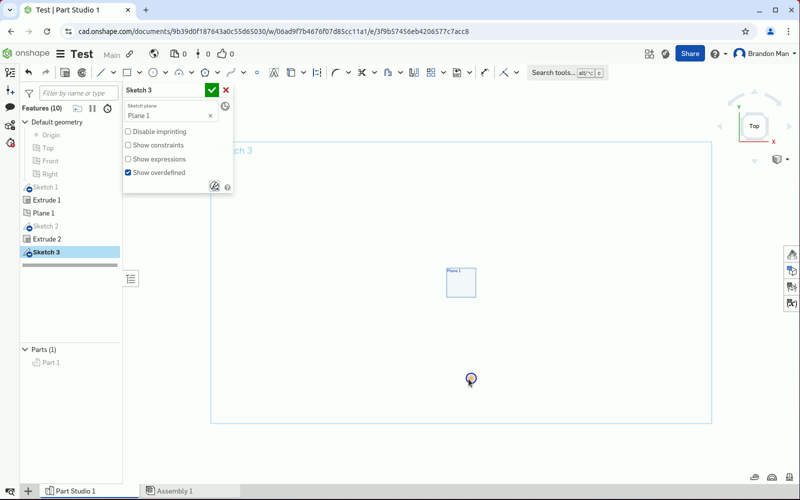
scroll(6)
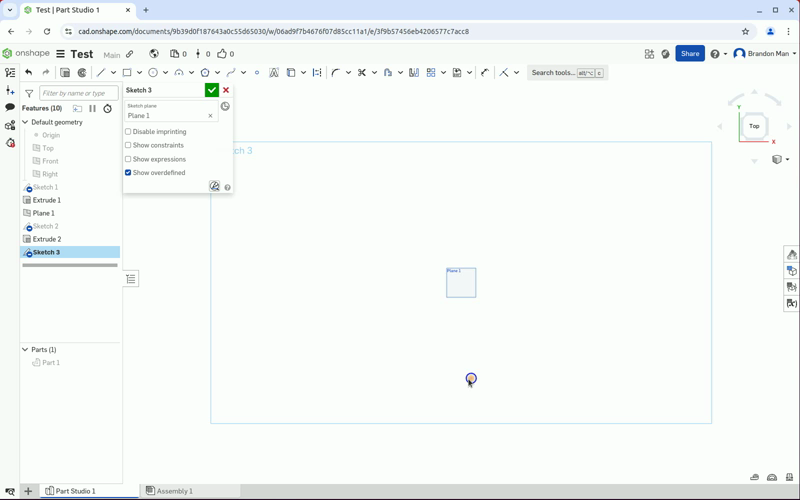
scroll(6)
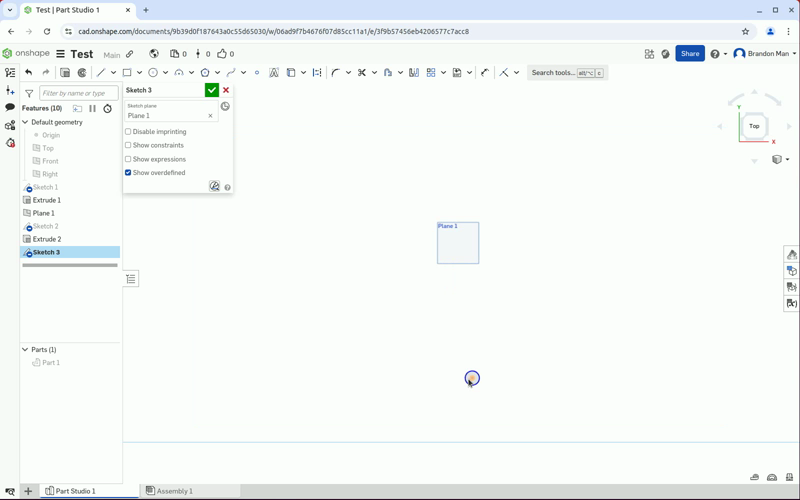
scroll(6)
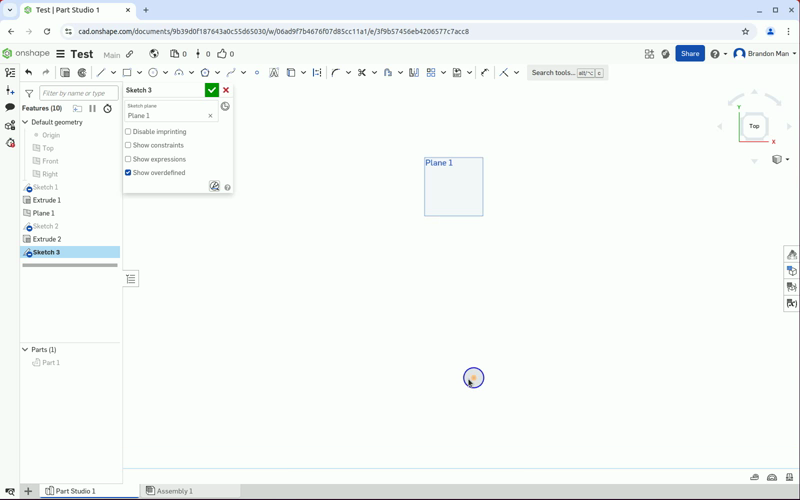
scroll(6)
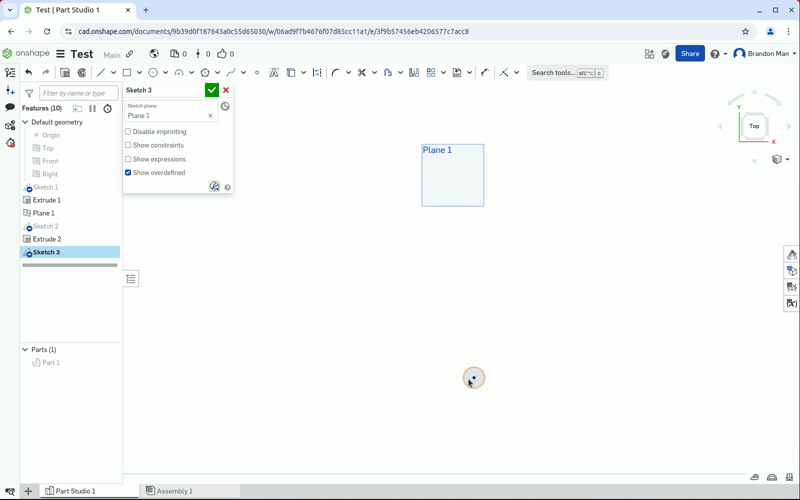
scroll(6)
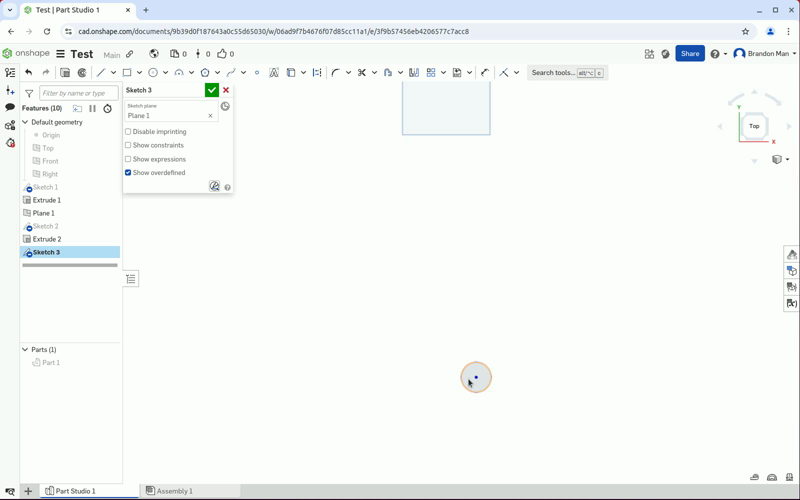
scroll(6)
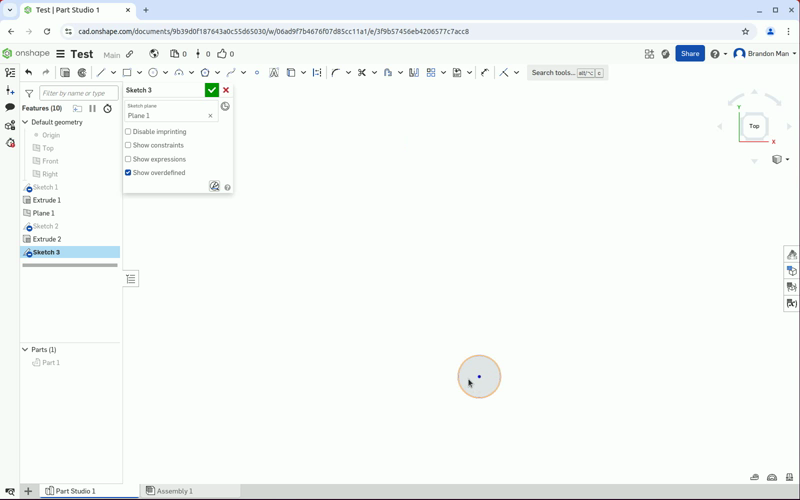
scroll(6)
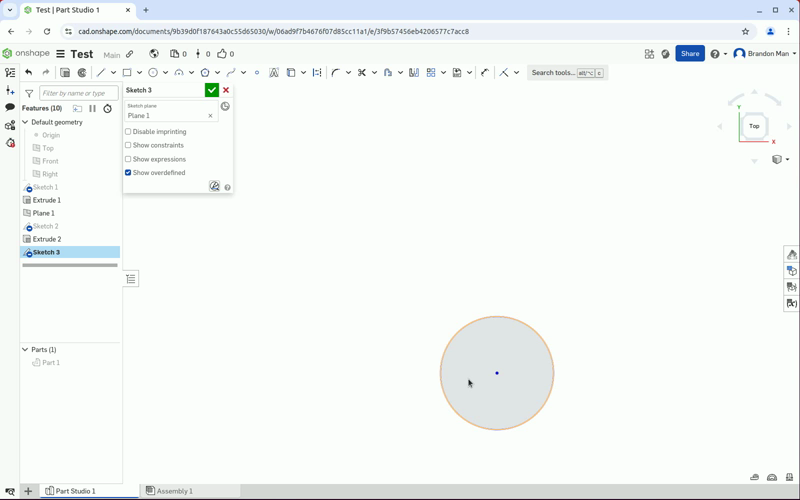
click(468, 378)
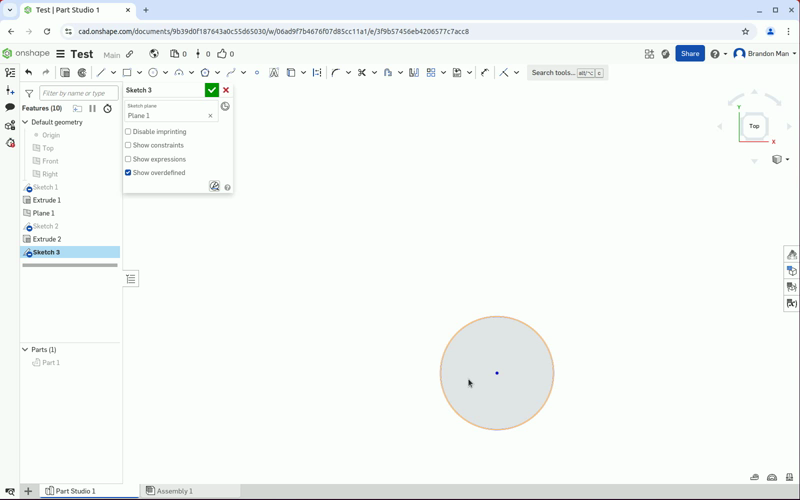
scroll(-6)
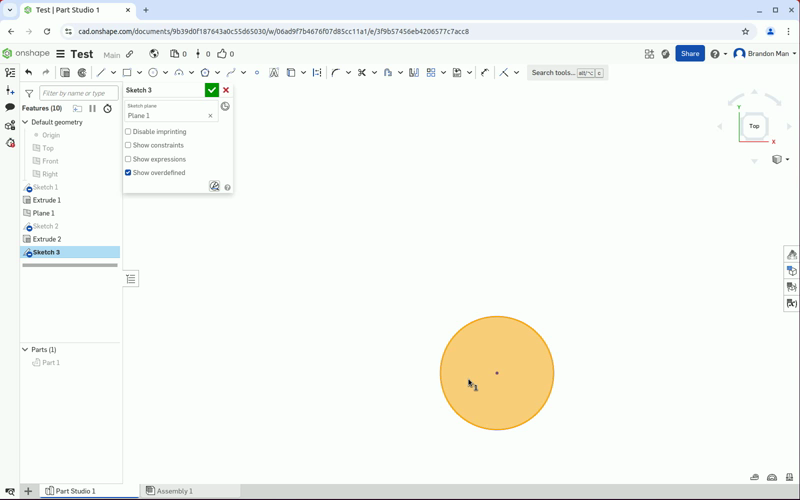
scroll(-6)
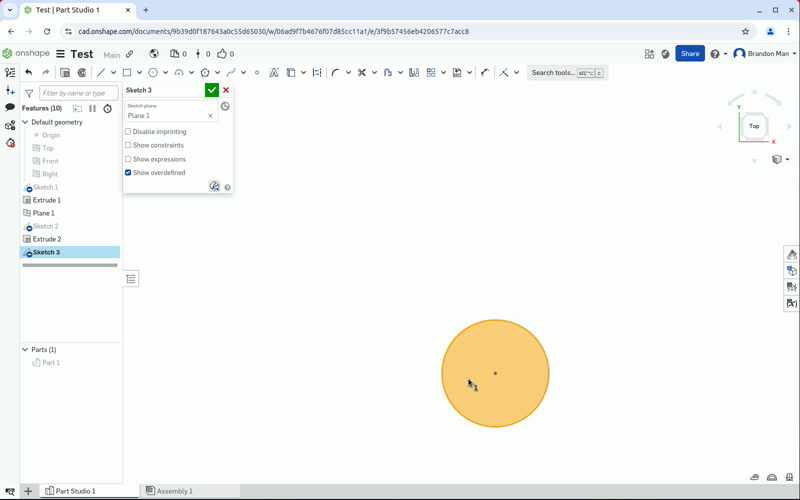
scroll(-6)
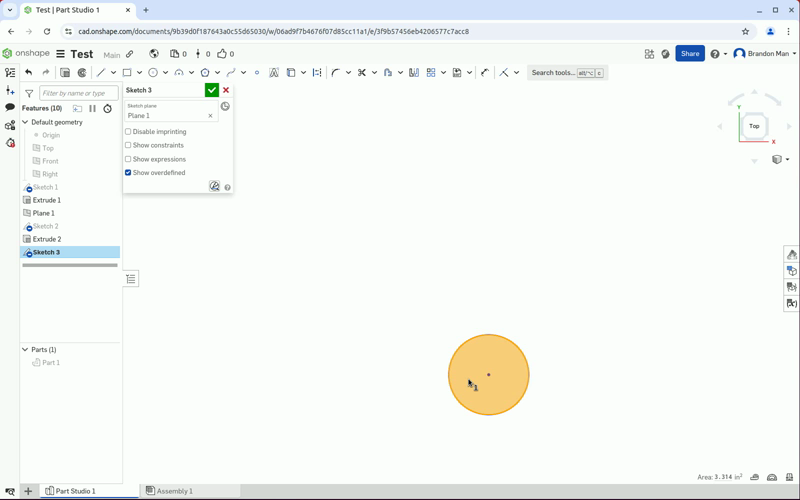
scroll(-6)
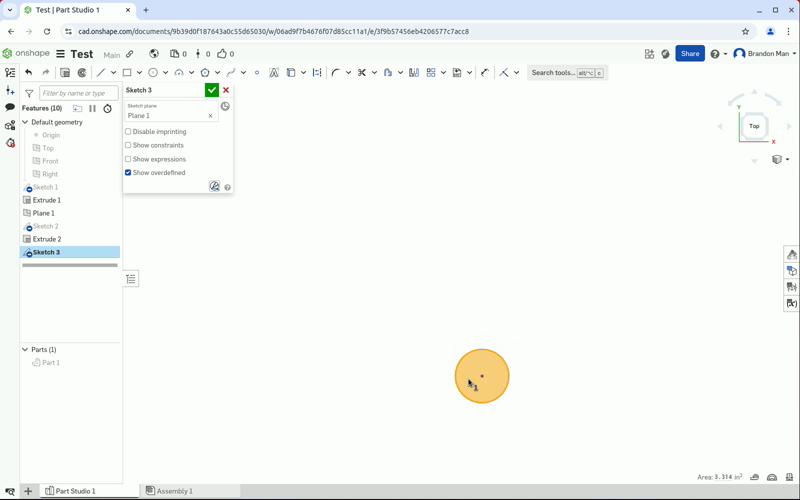
scroll(-6)
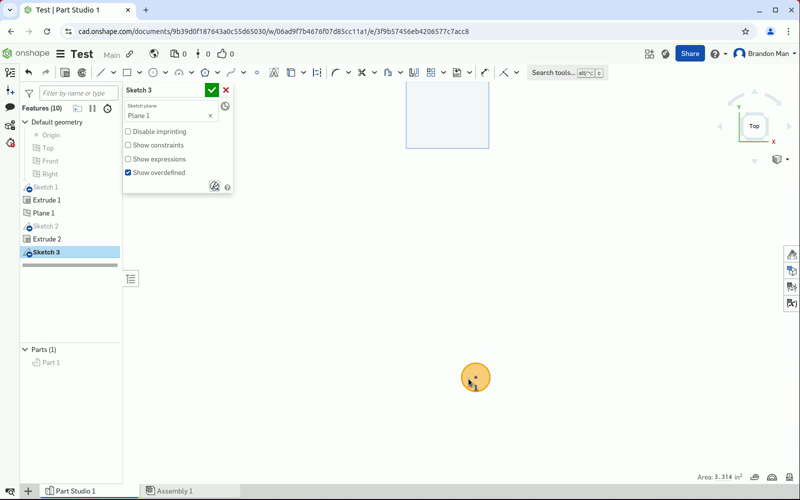
scroll(-6)
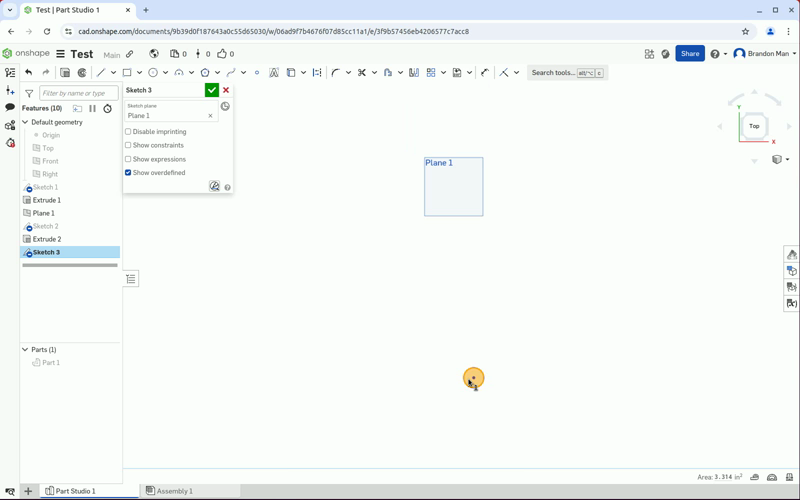
scroll(-6)
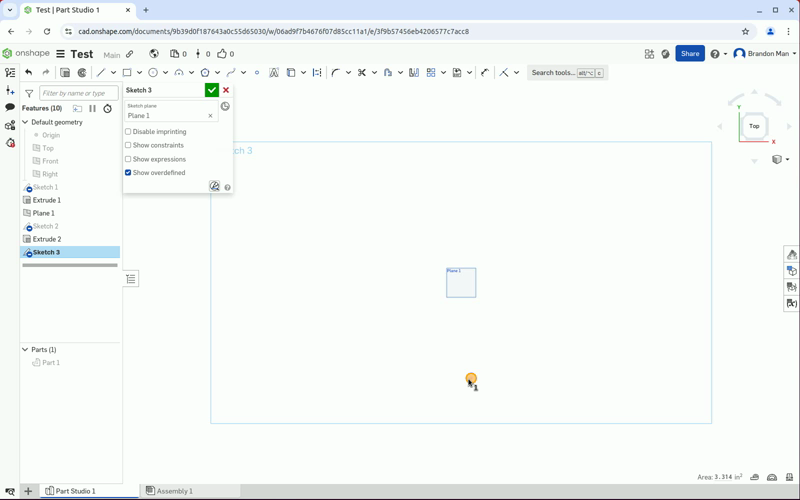
mouse_move(73, 352)
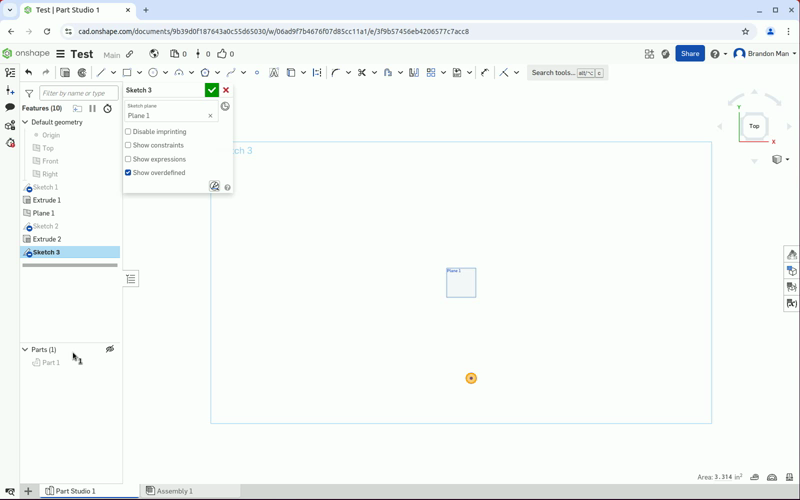
key(shift+y)
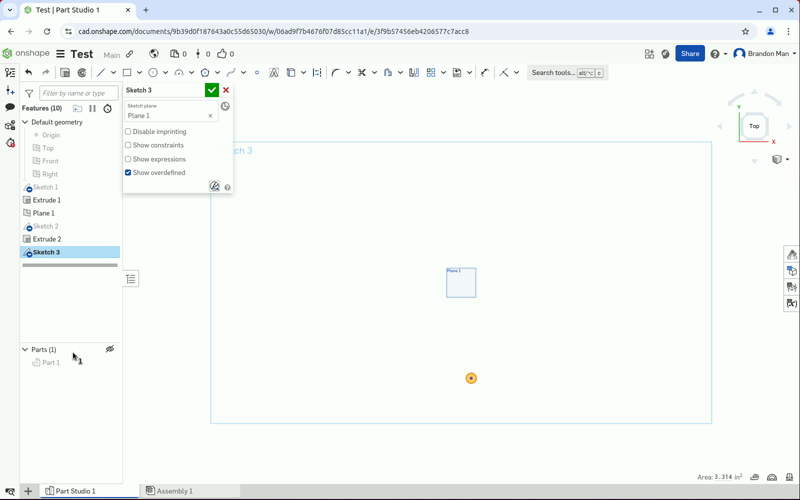
key(shift+e)
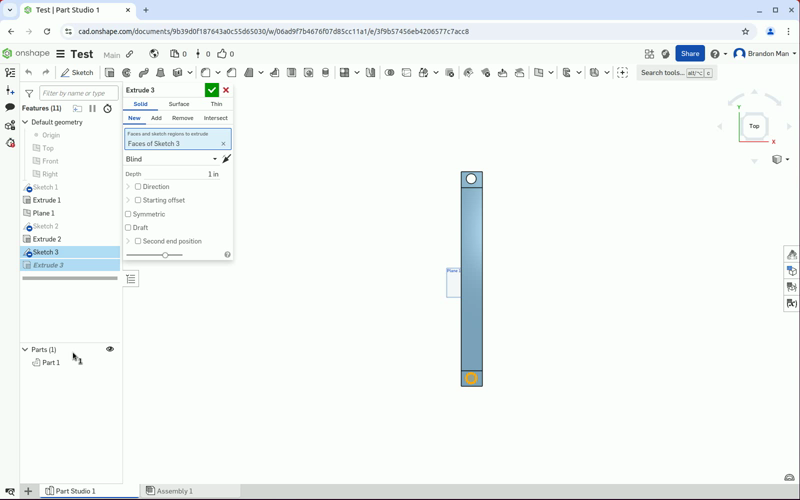
mouse_move(143, 106)
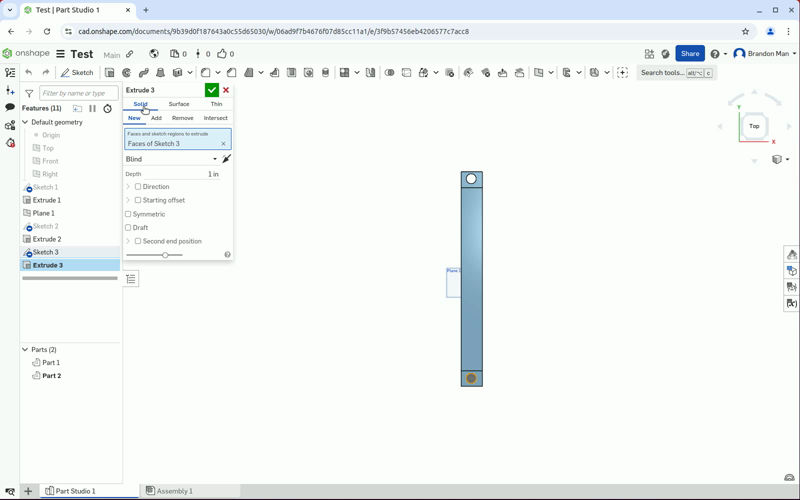
click(143, 106)
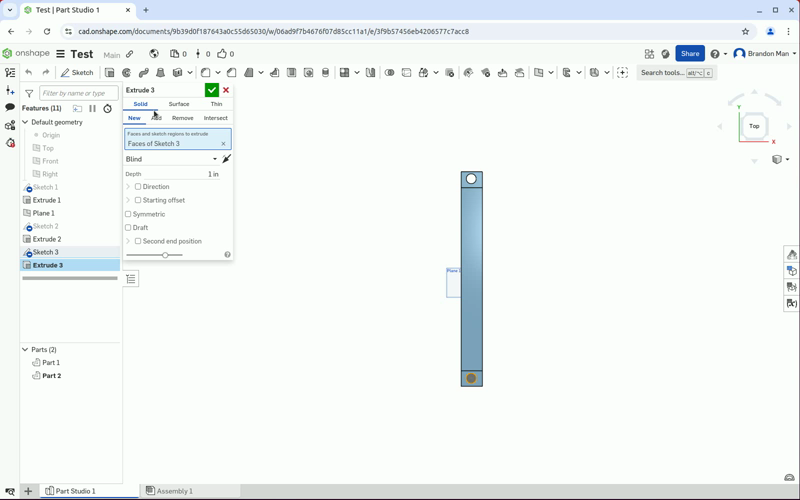
mouse_move(186, 120)
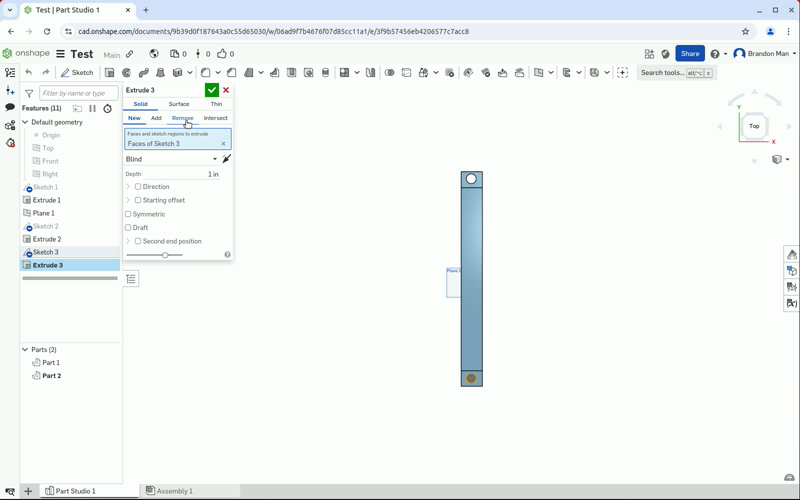
click(186, 120)
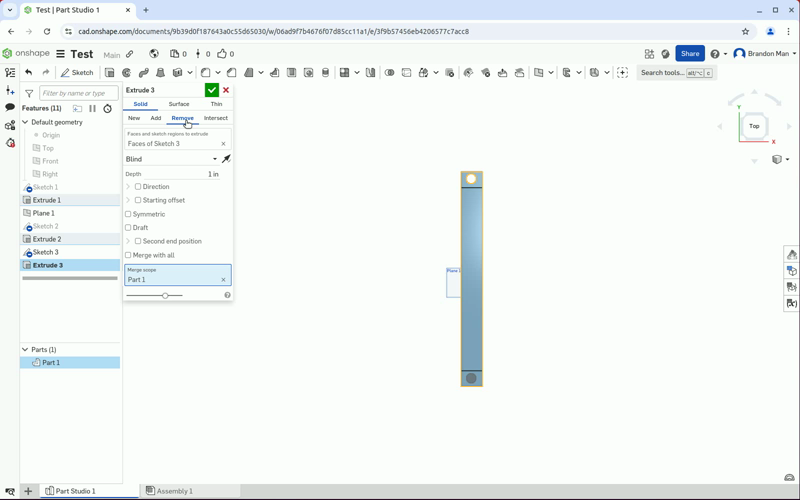
key(tab, 4)
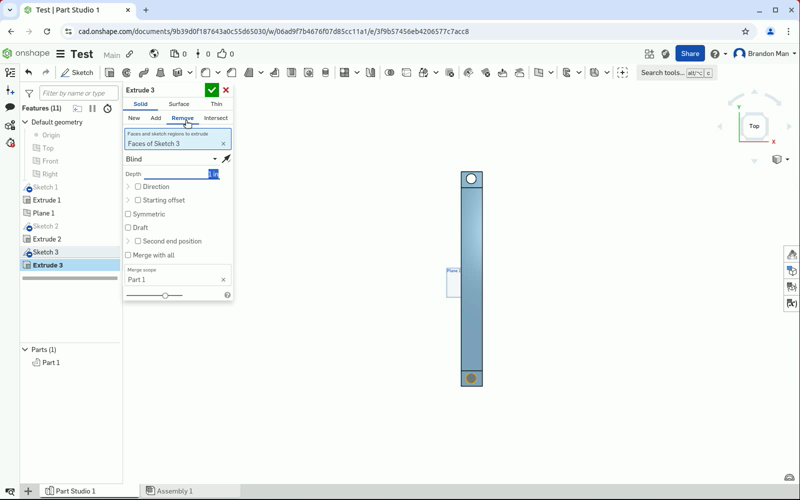
text(10.832)
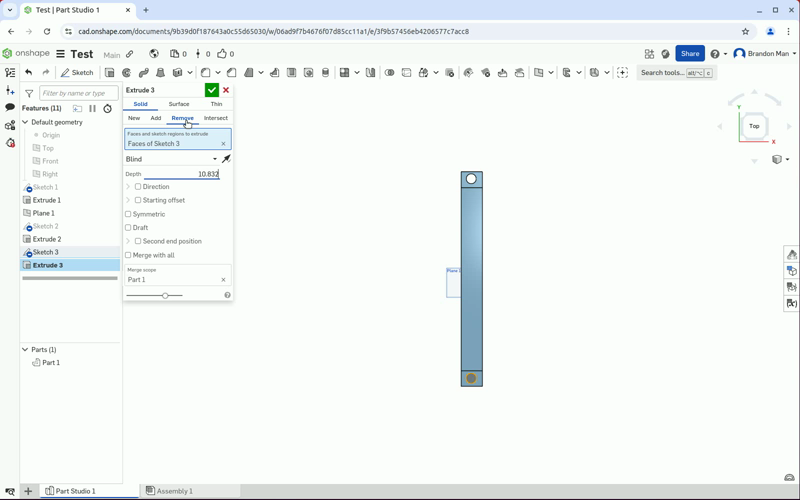
key(tab, 6)
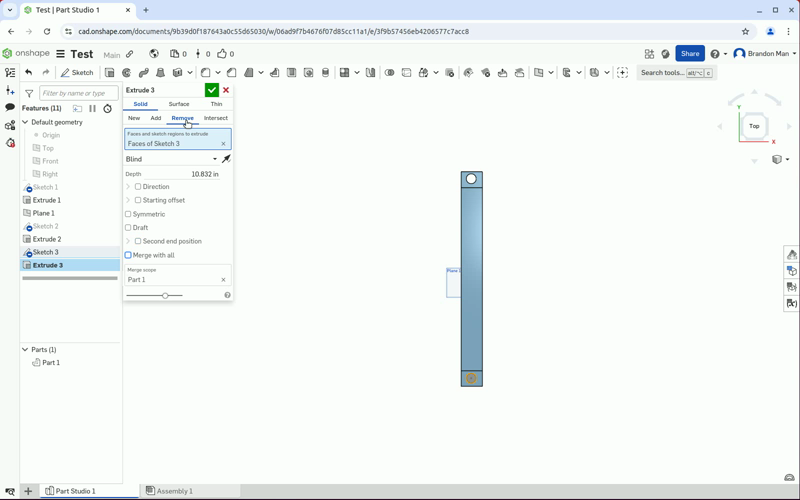
key(space)
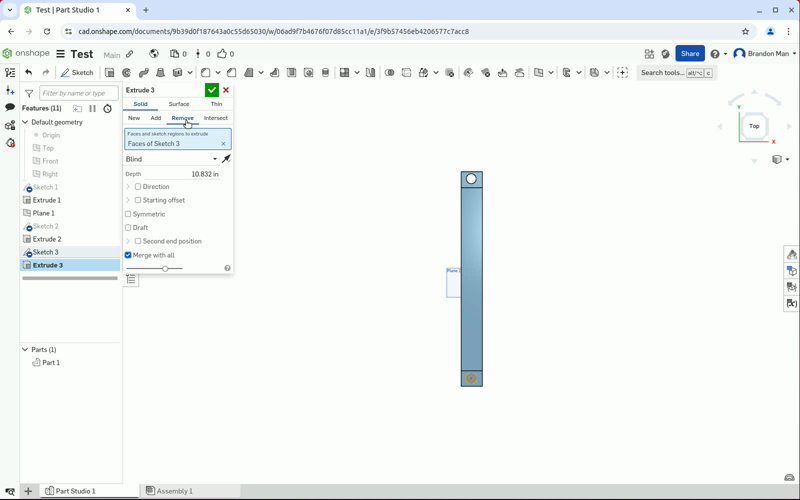
key(enter)
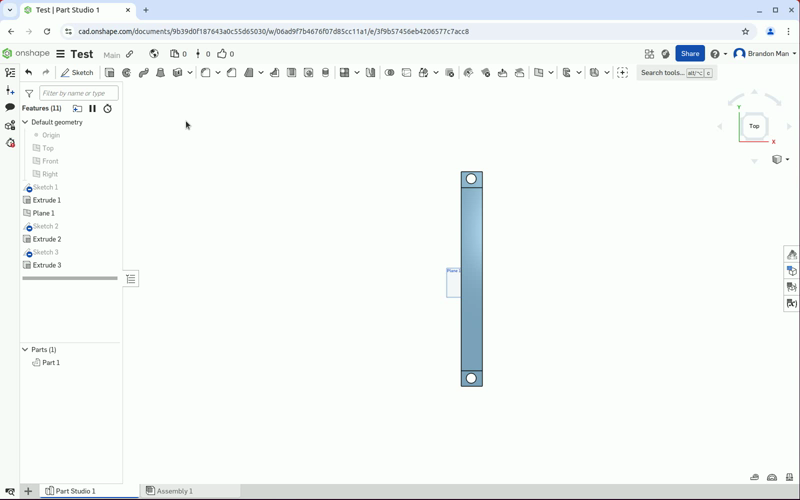
key(shift+h)
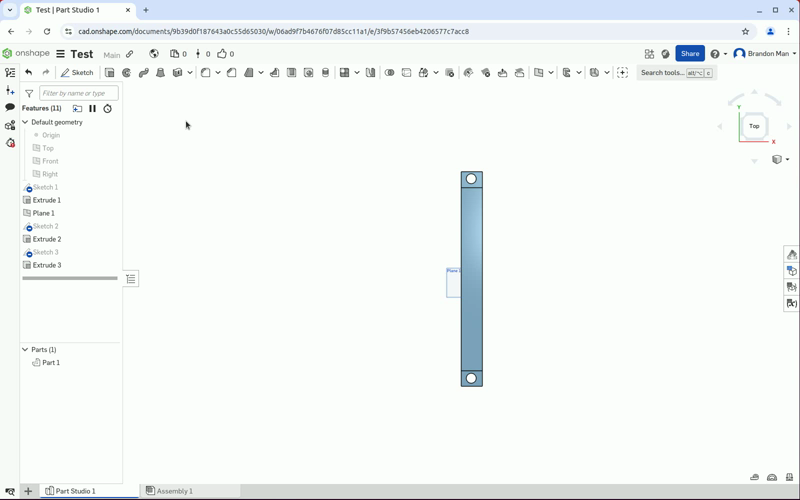
key(shift+h)
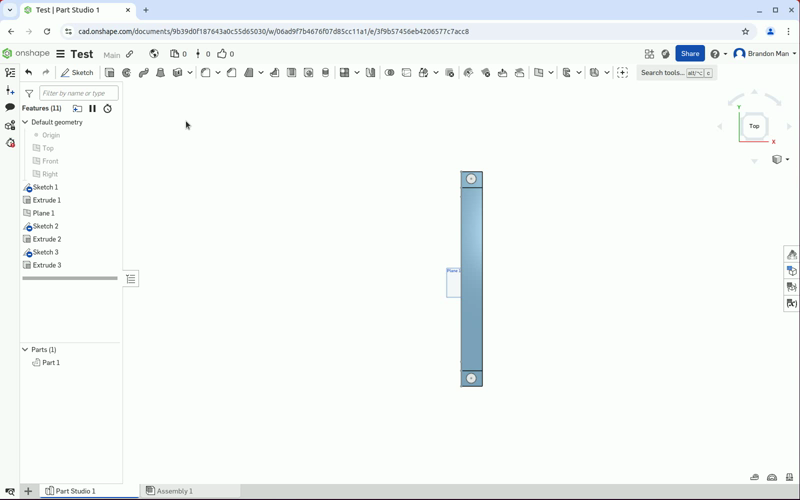
key(shift+7)
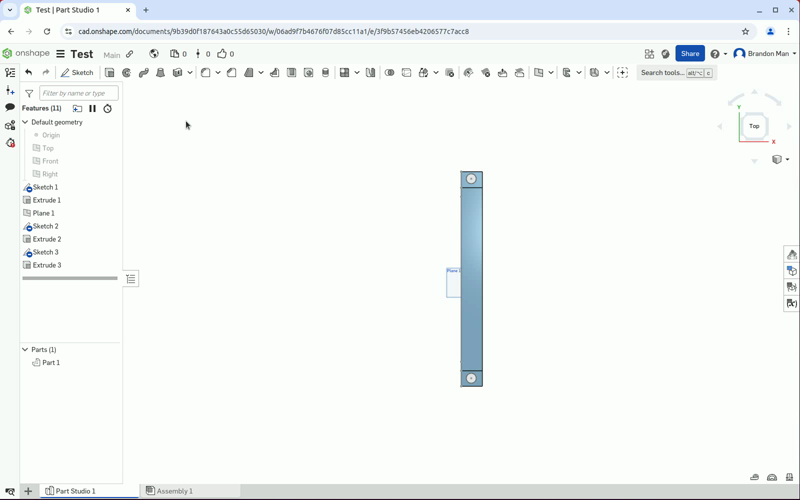
key(up, 3)
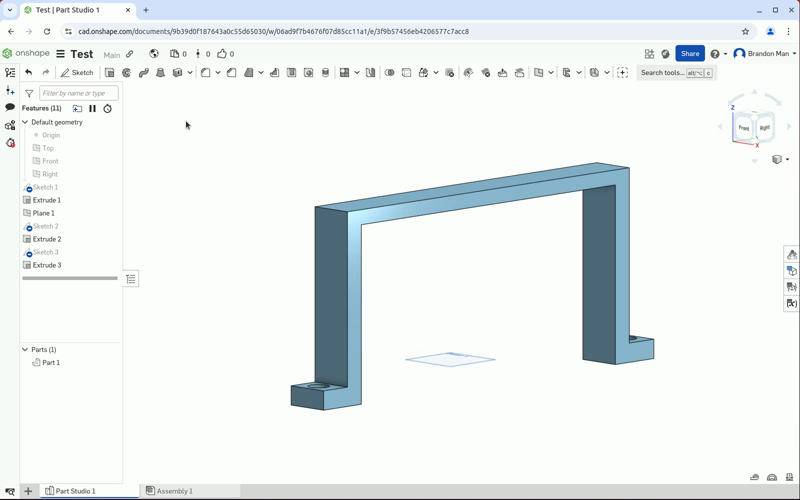
key(left, 3)
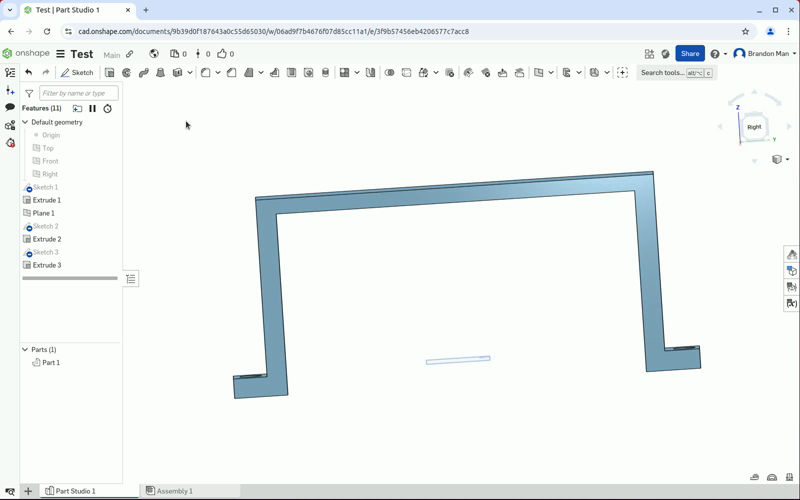
key(right, 3)
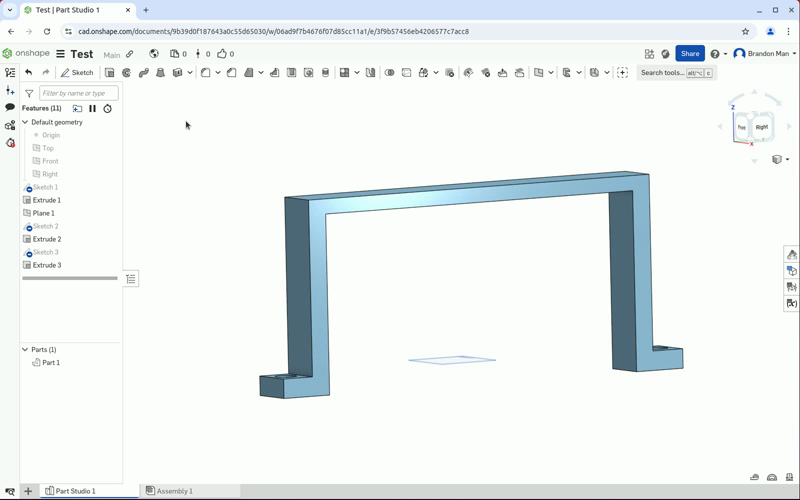
key(down, 3)
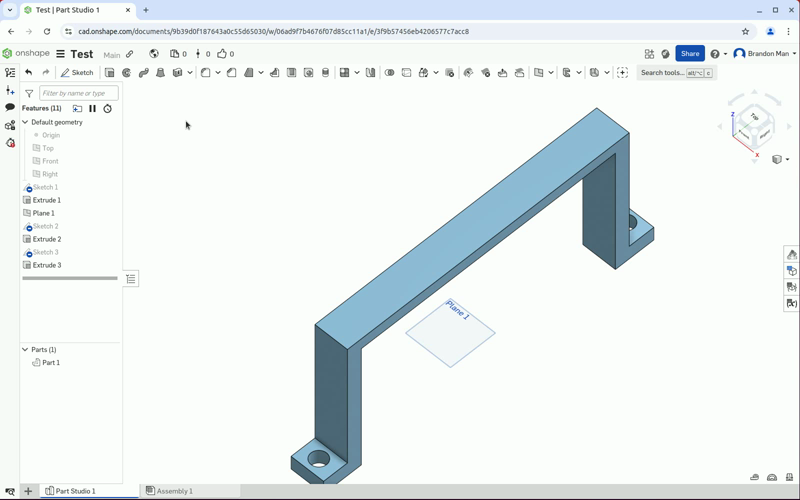
mouse_move(73, 189)
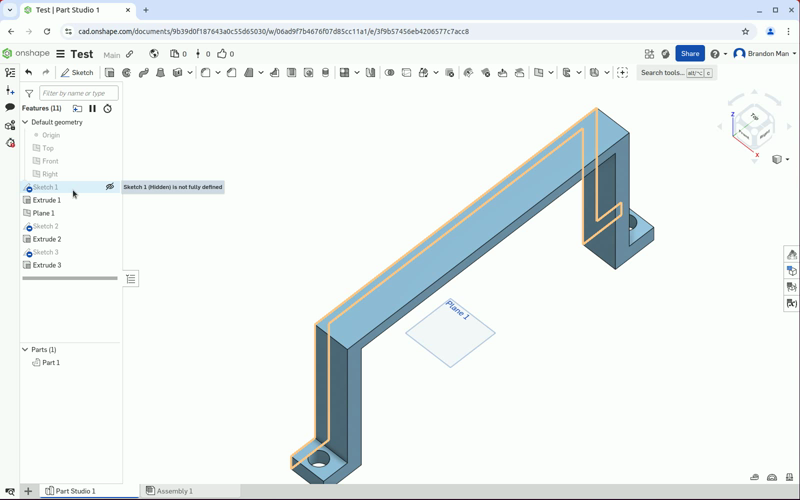
click(73, 189)